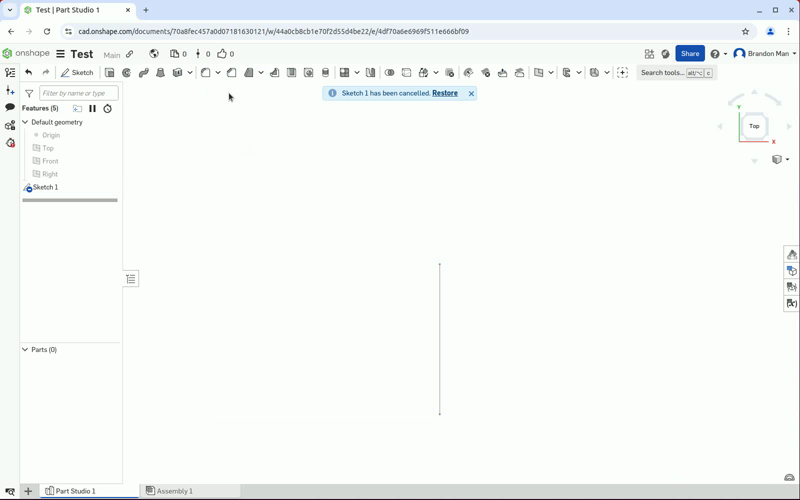
key(shift+h)
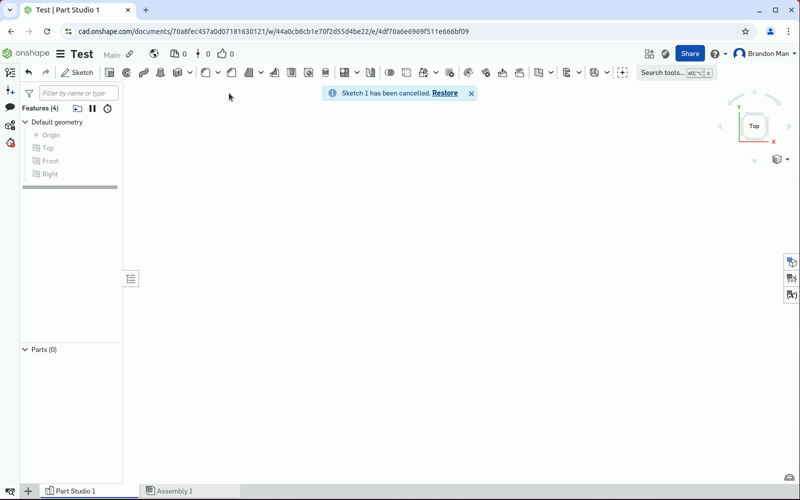
mouse_move(73, 352)
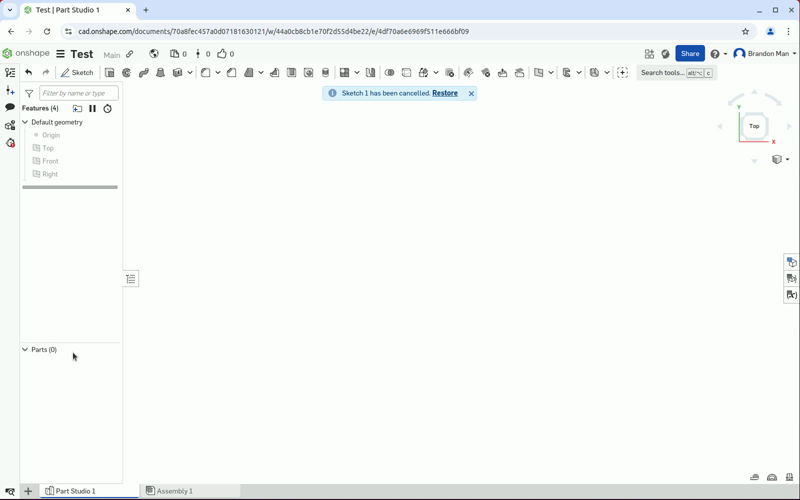
key(y)
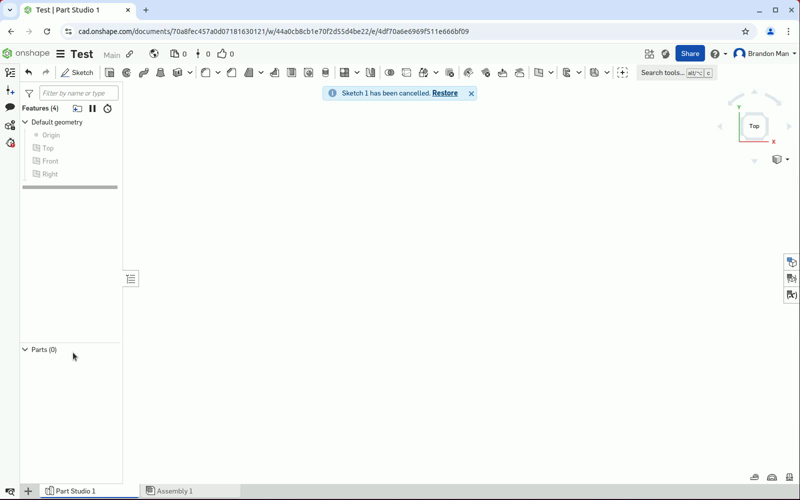
key(shift+p)
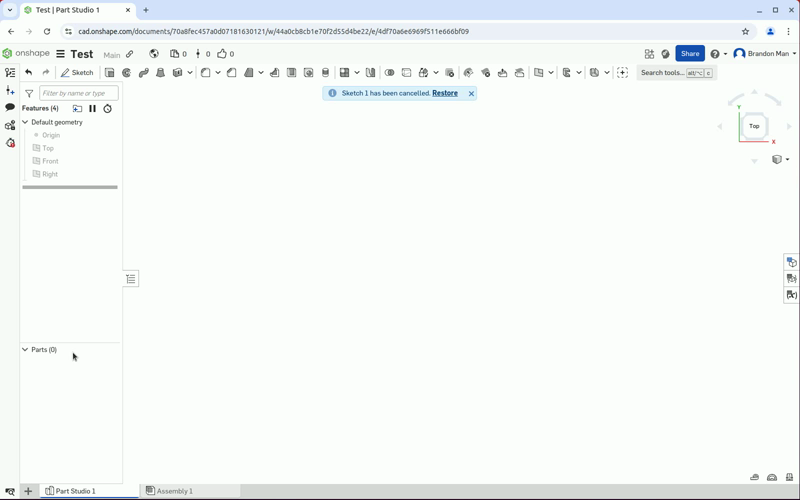
key(space)
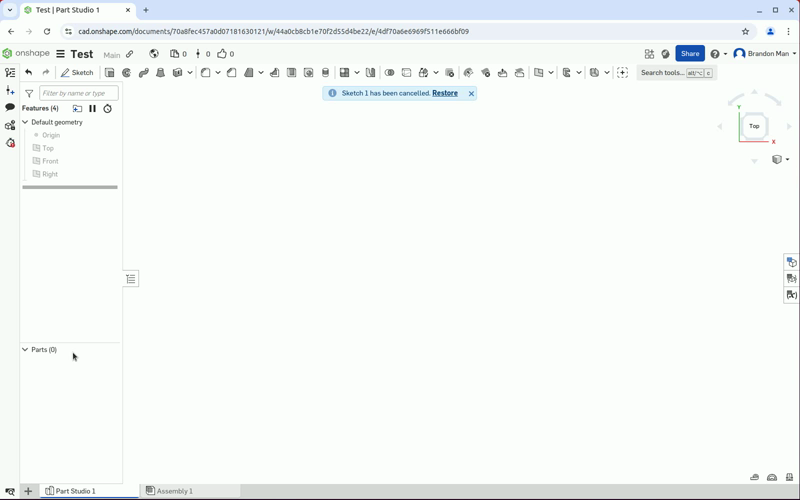
key_down(shift)
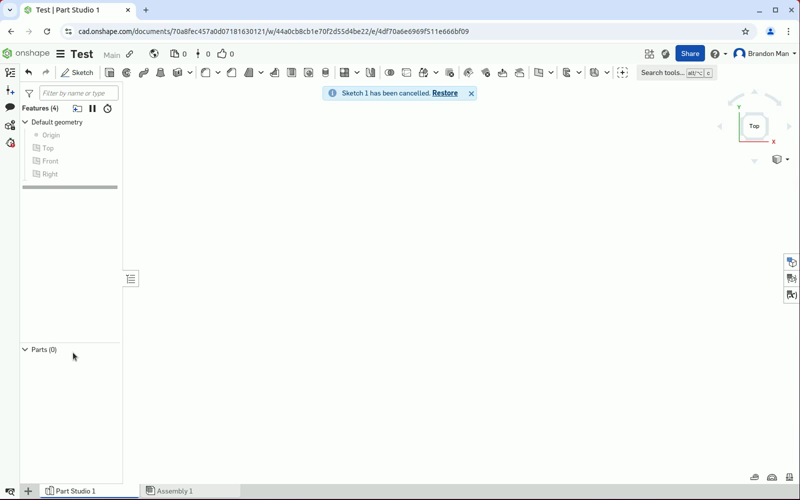
key(up)
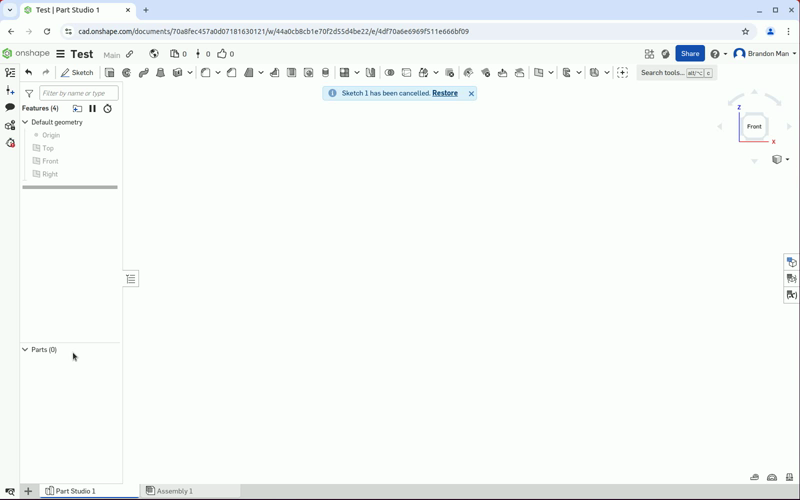
key_up(shift)
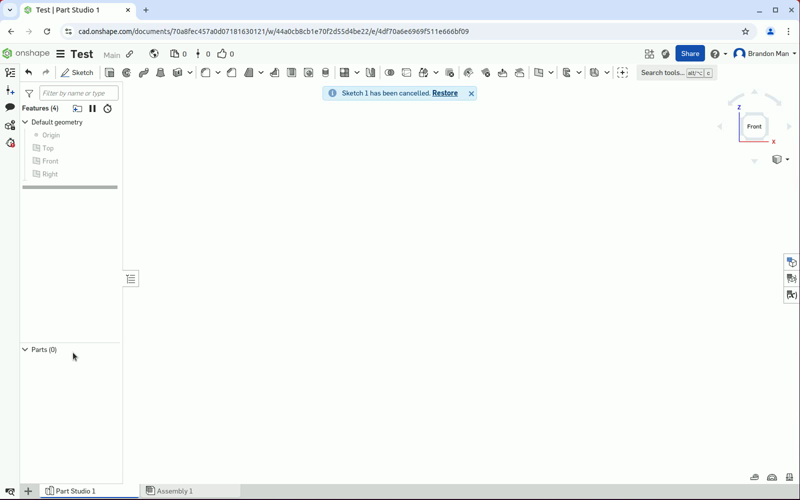
key(space)
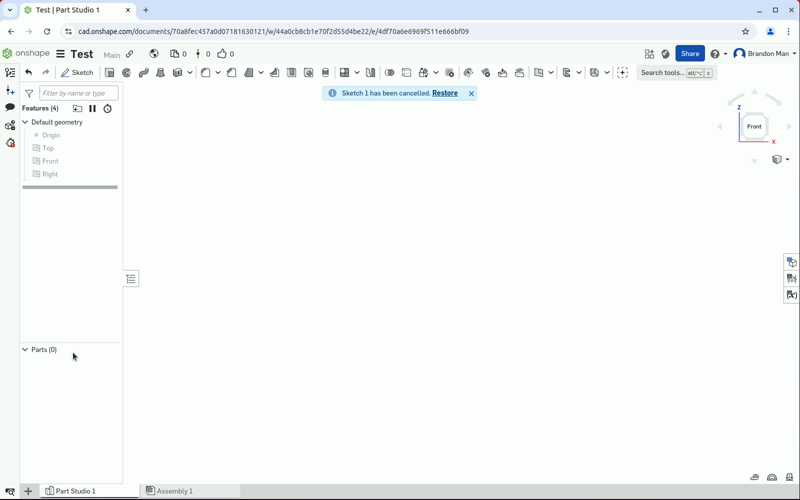
key_down(shift)
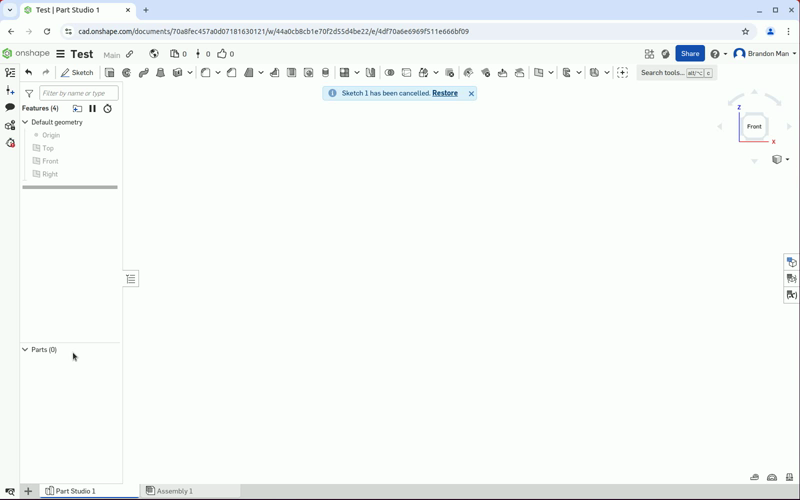
key(left)
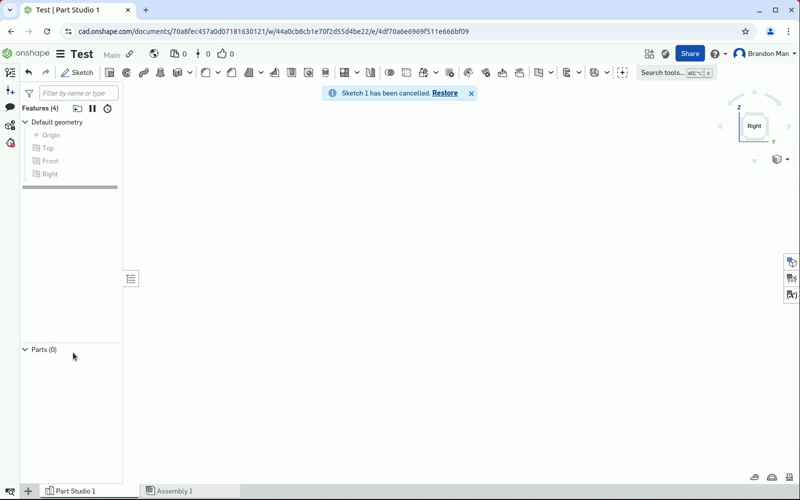
key_up(shift)
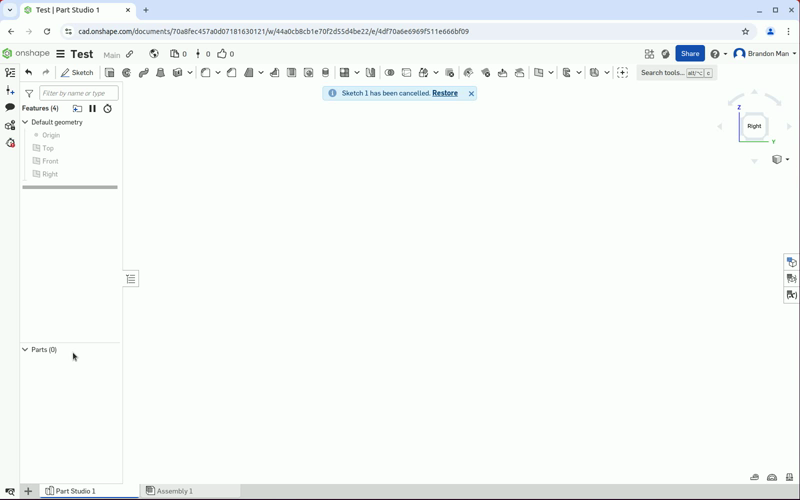
mouse_move(73, 352)
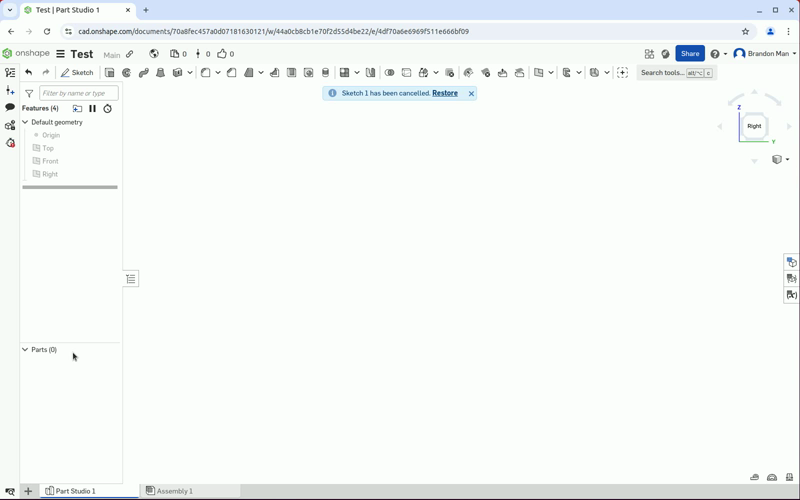
key(shift+y)
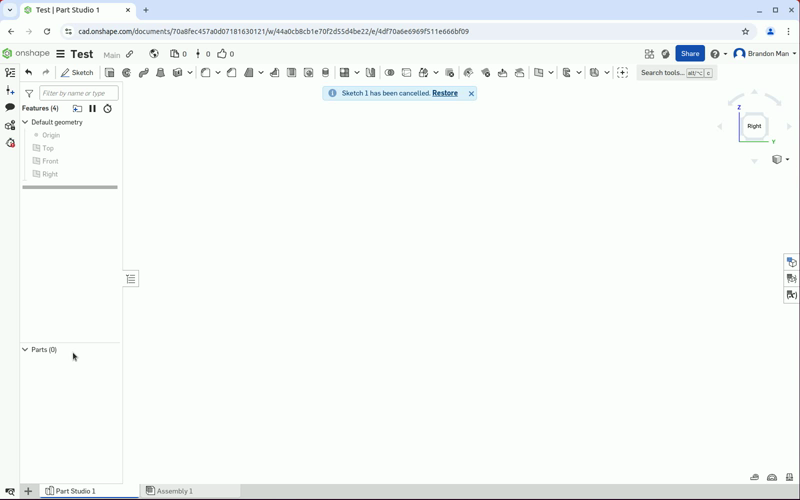
key(shift+s)
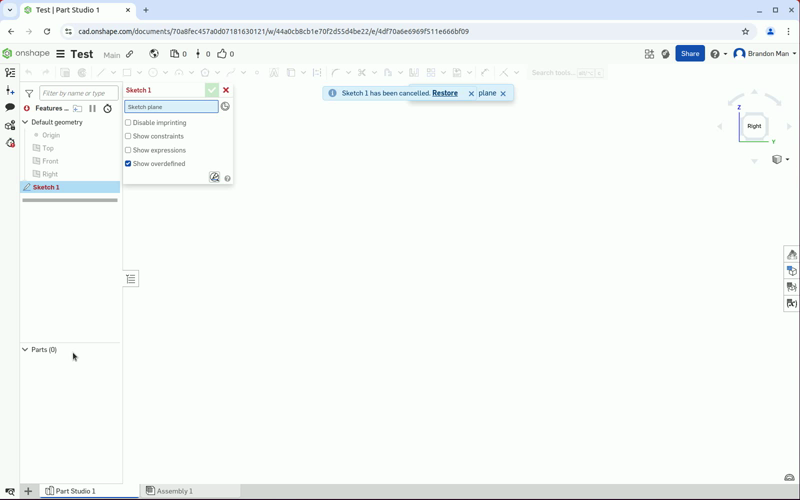
mouse_move(73, 176)
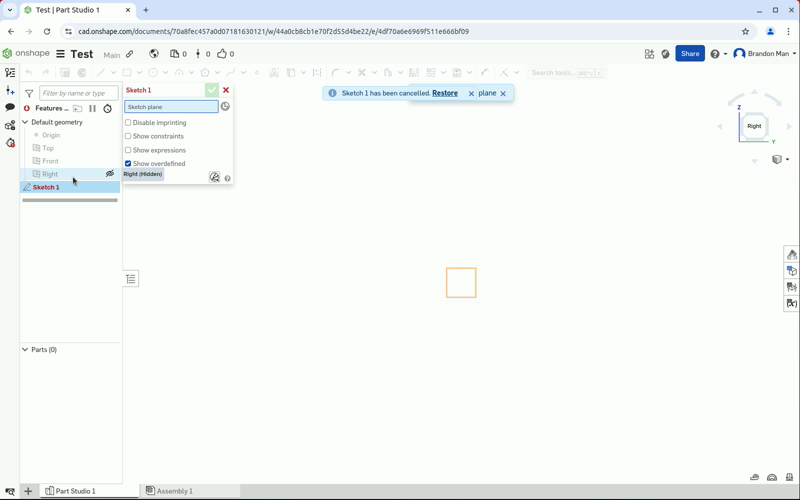
click(73, 176)
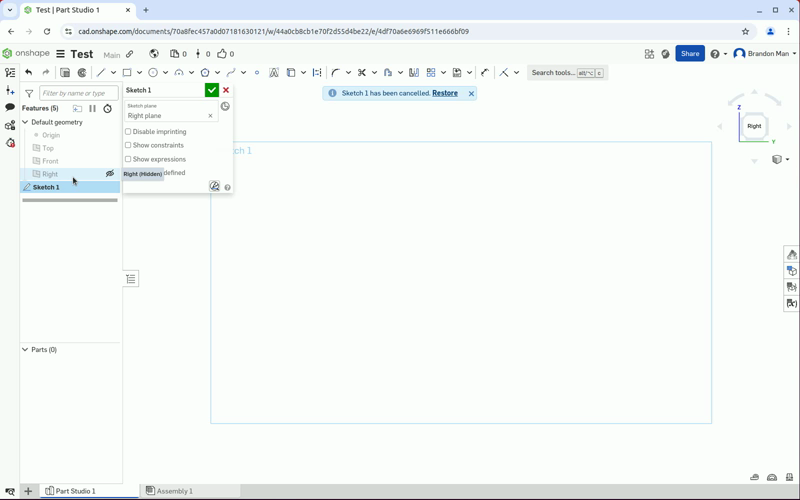
mouse_move(73, 352)
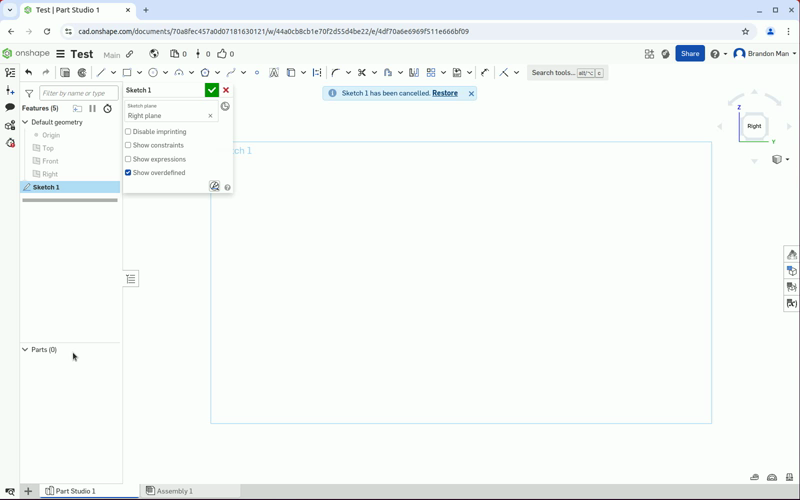
key(y)
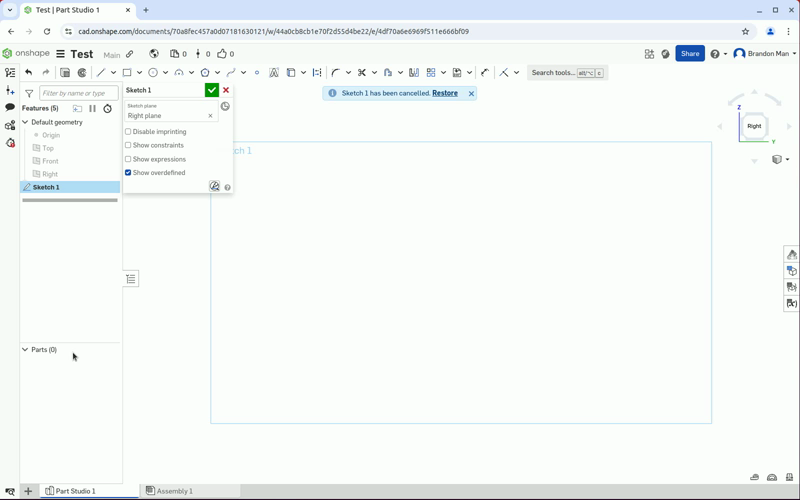
key(l)
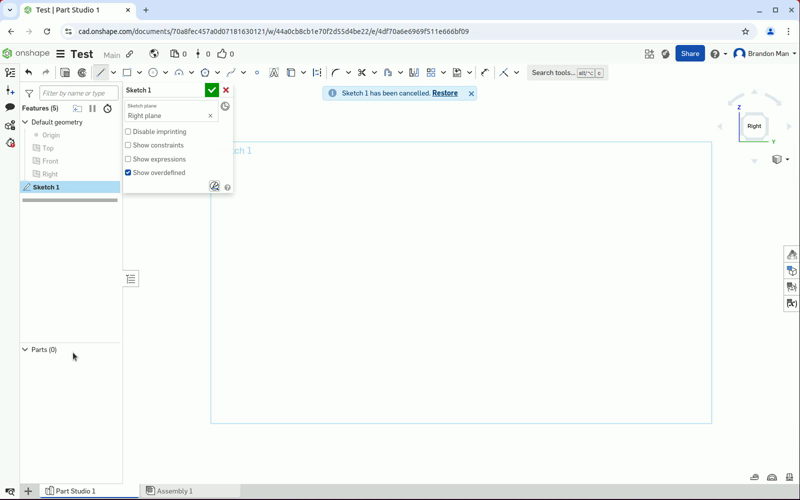
key_down(shift)
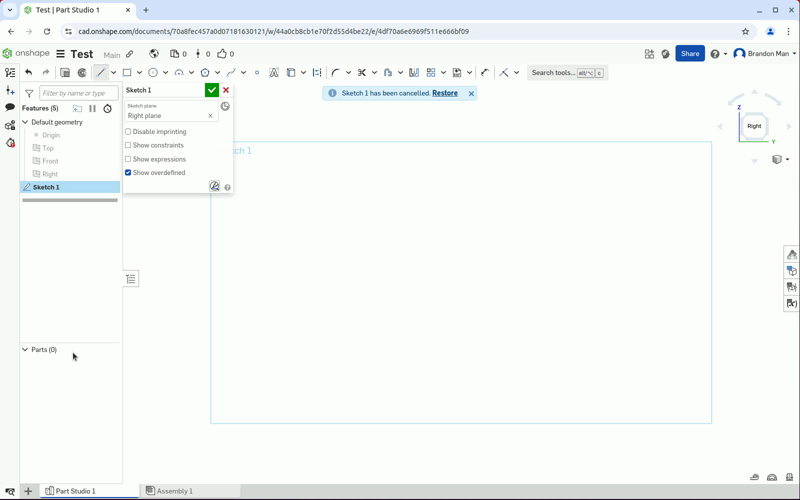
mouse_move(452, 300)
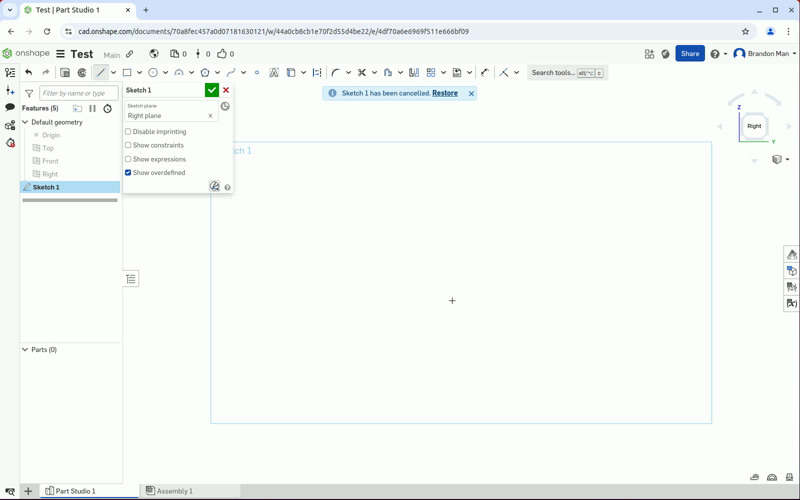
click(452, 300)
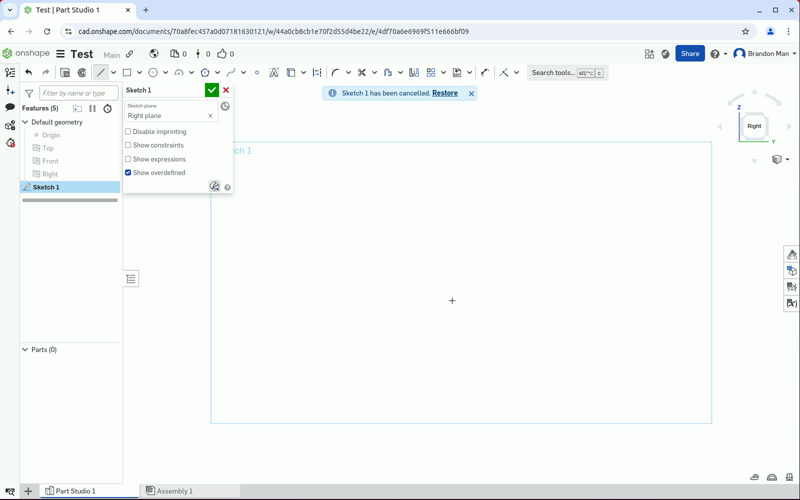
key_up(shift)
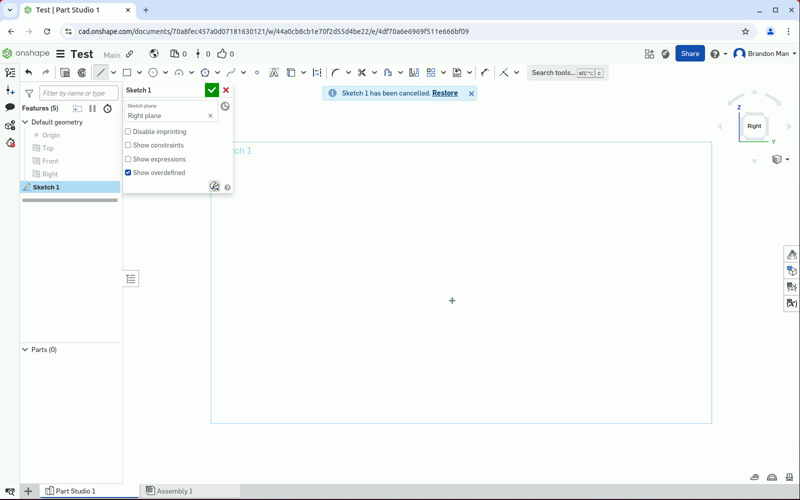
key_down(shift)
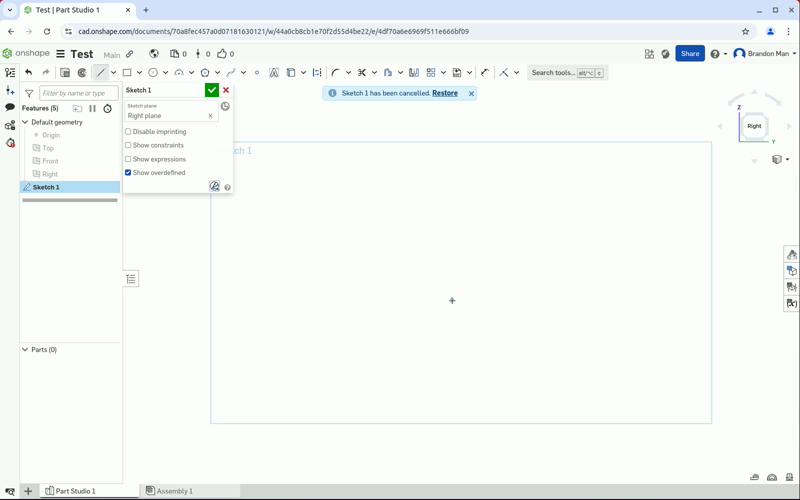
mouse_move(482, 300)
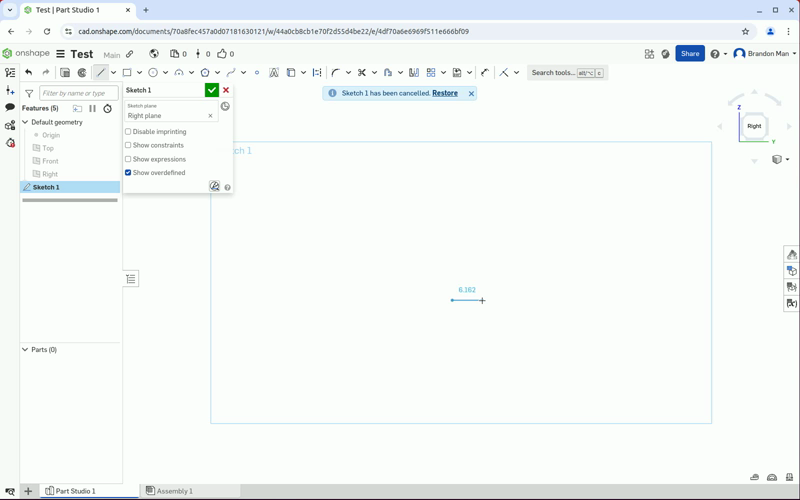
mouse_move(478, 300)
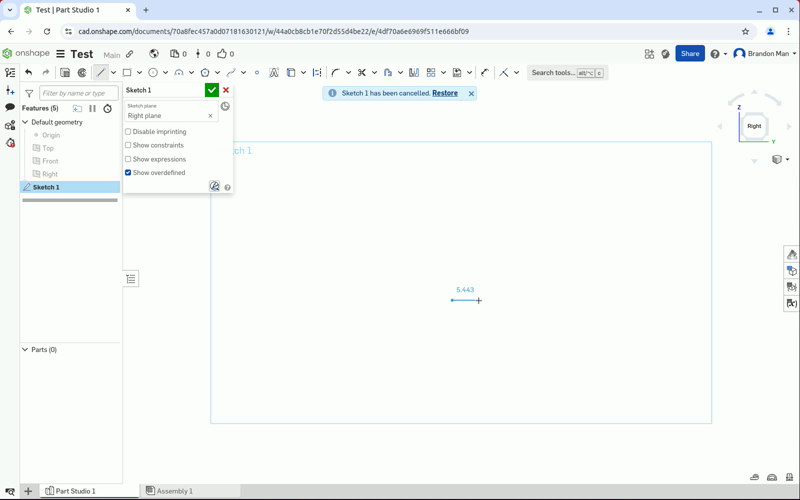
click(478, 300)
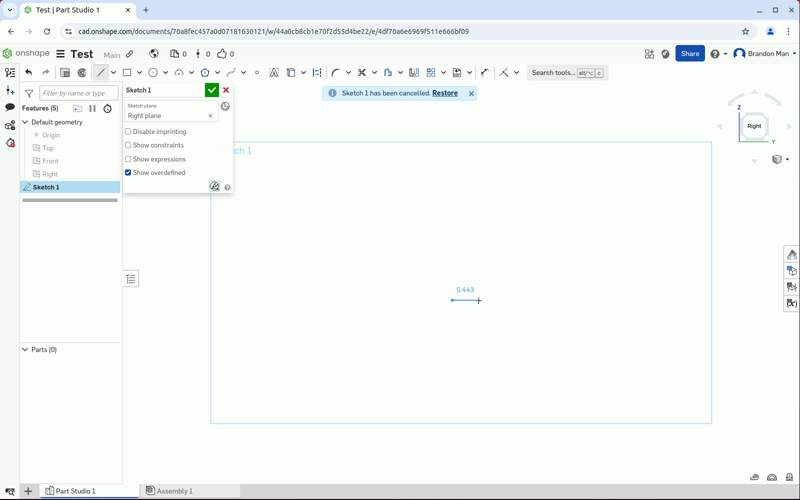
key_up(shift)
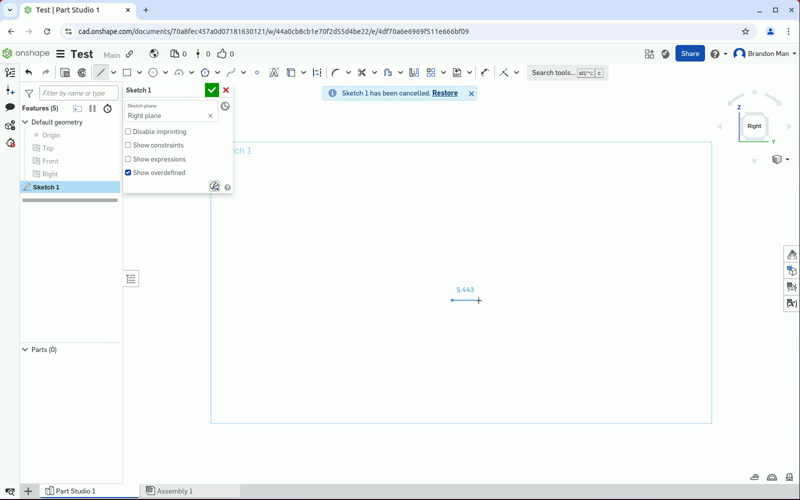
key_down(shift)
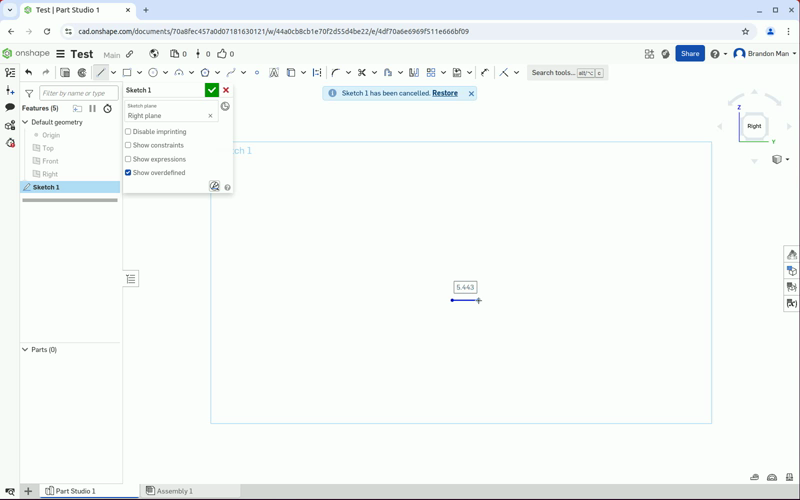
mouse_move(478, 170)
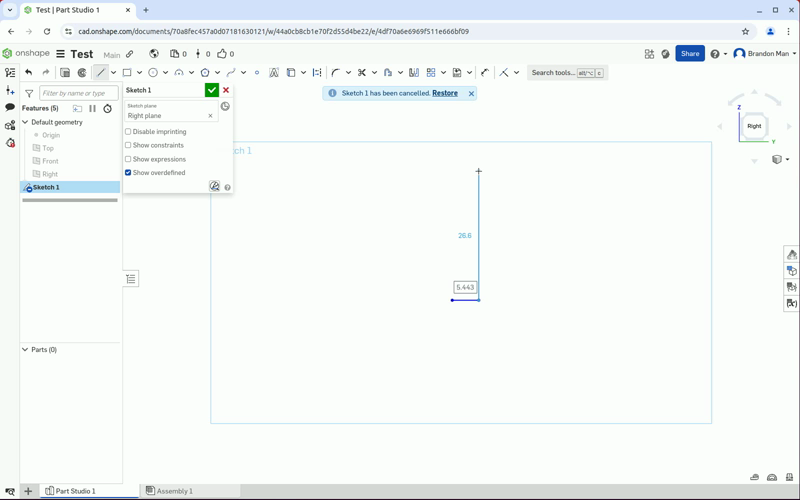
click(478, 170)
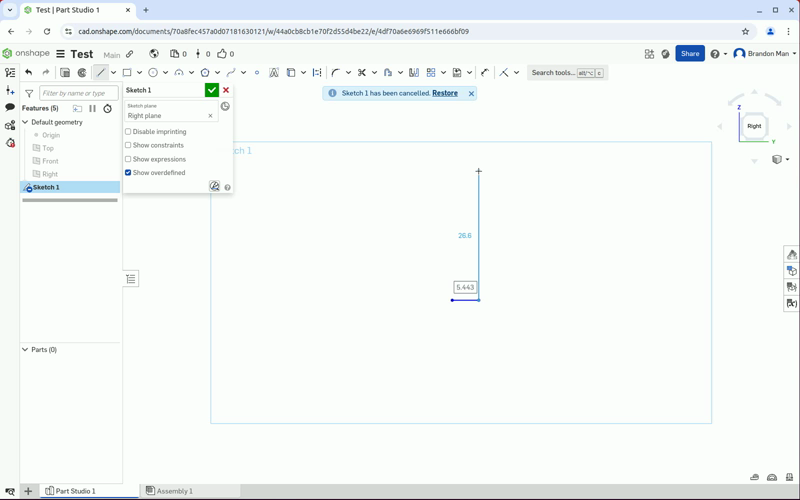
key_up(shift)
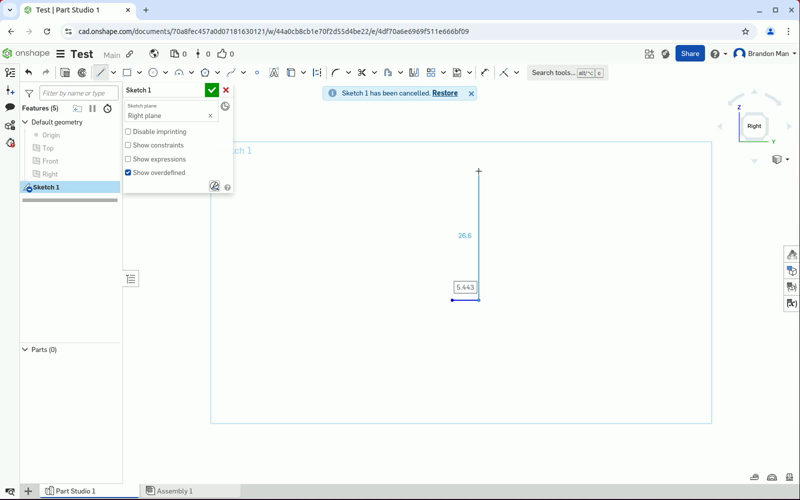
key_down(shift)
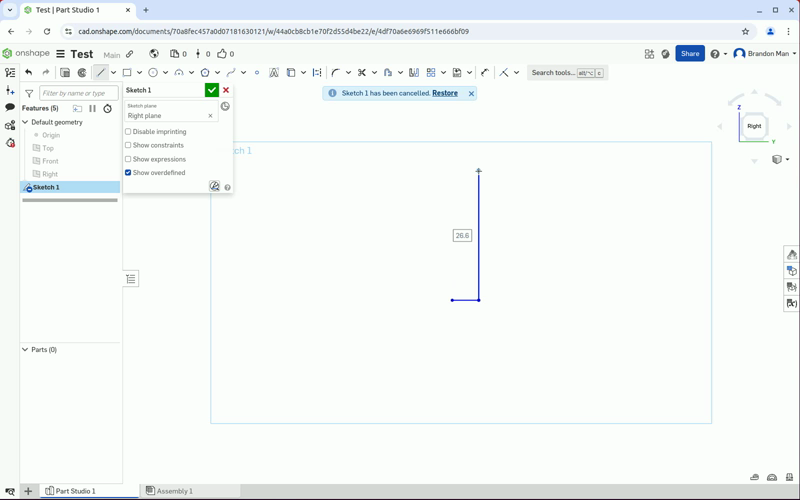
mouse_move(508, 170)
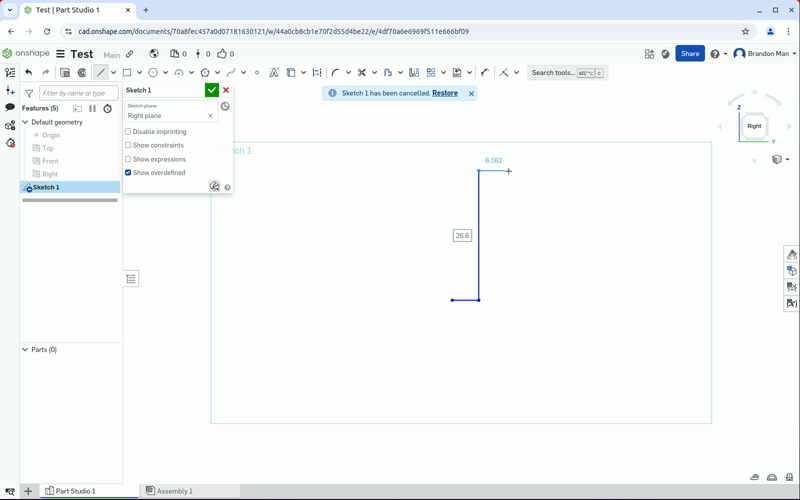
mouse_move(452, 170)
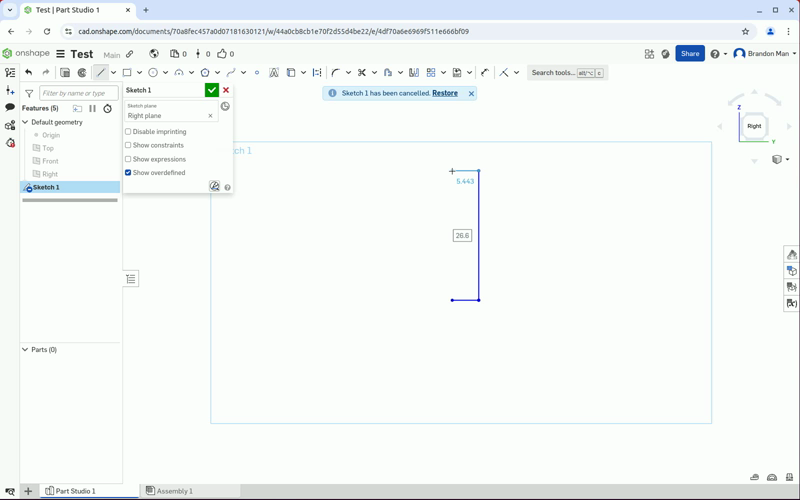
click(452, 170)
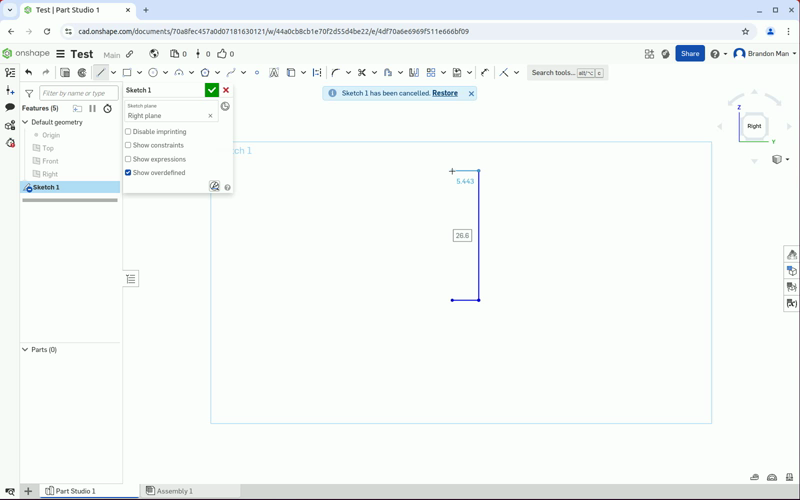
key_up(shift)
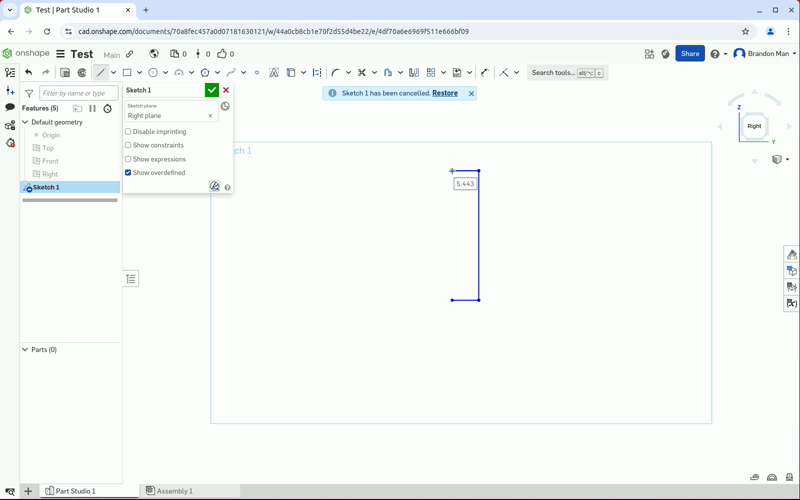
key_down(shift)
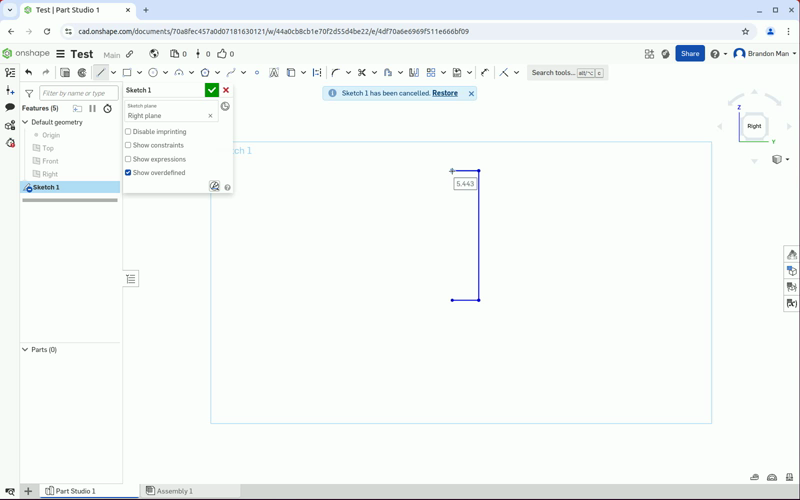
mouse_move(452, 300)
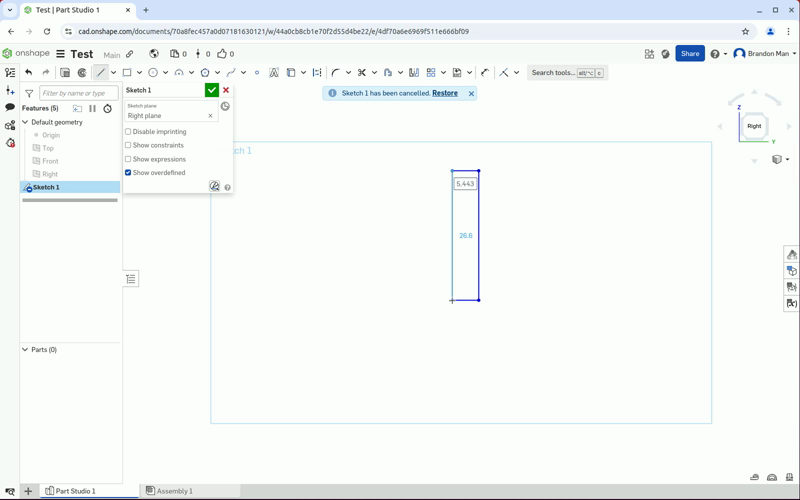
key_up(shift)
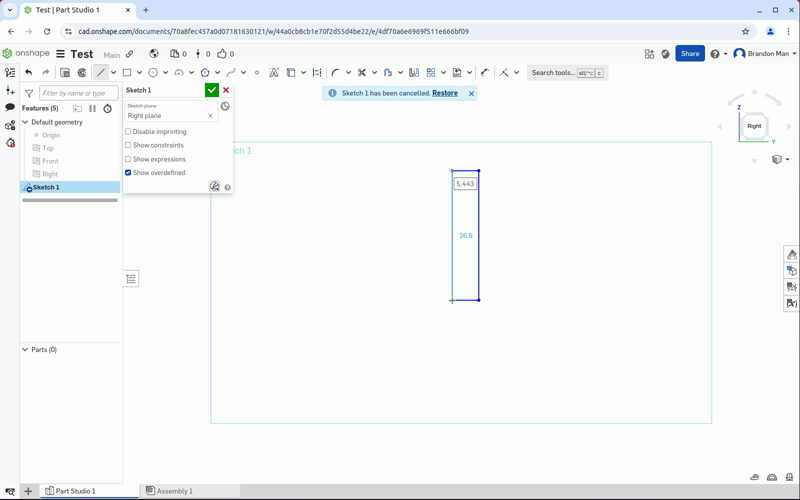
click(452, 300)
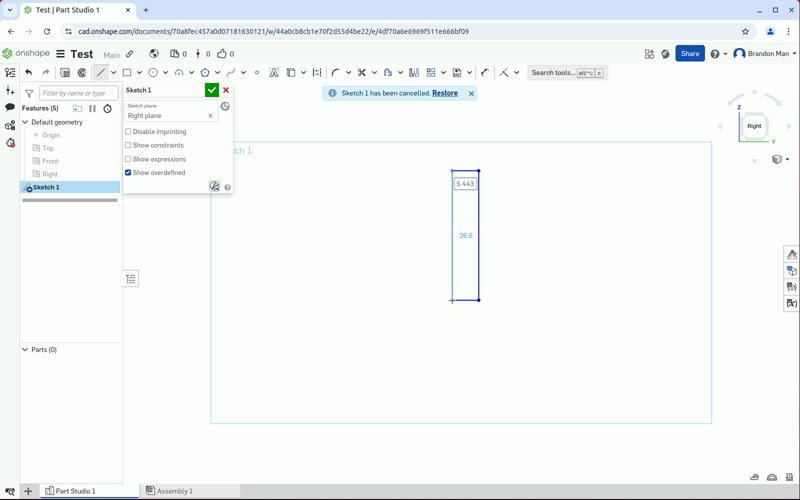
key(esc)
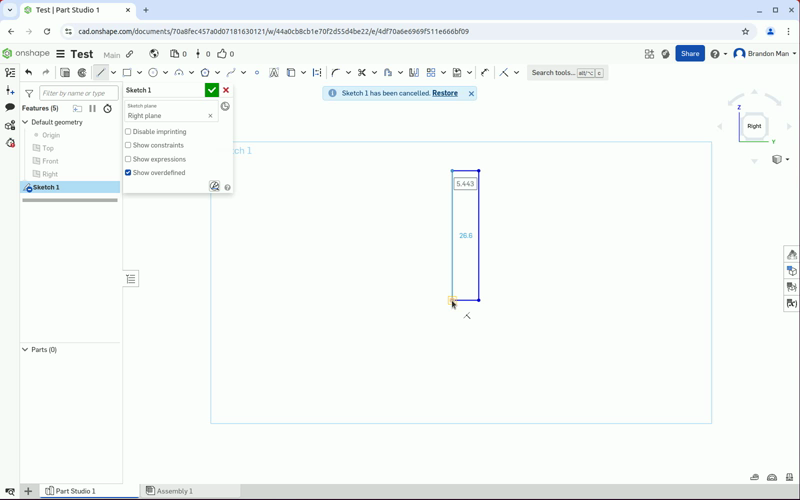
mouse_move(473, 230)
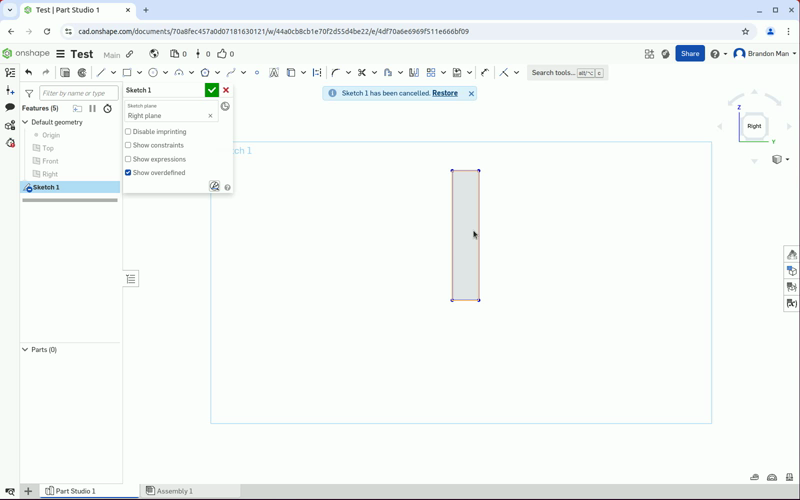
click(473, 230)
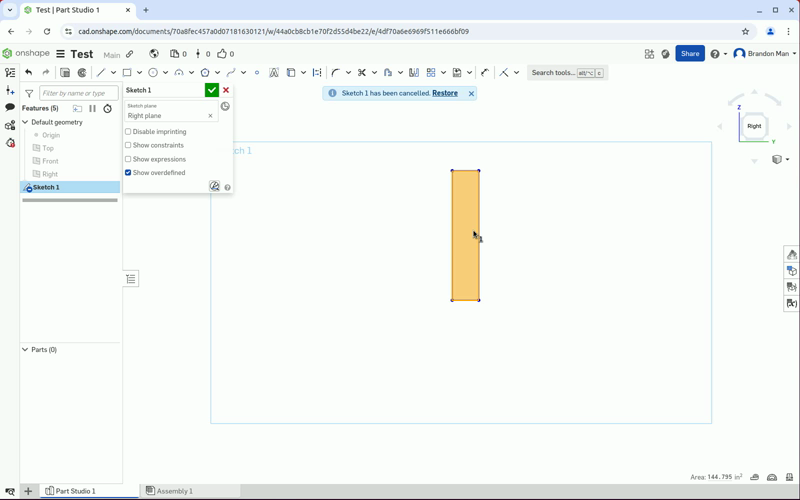
mouse_move(73, 352)
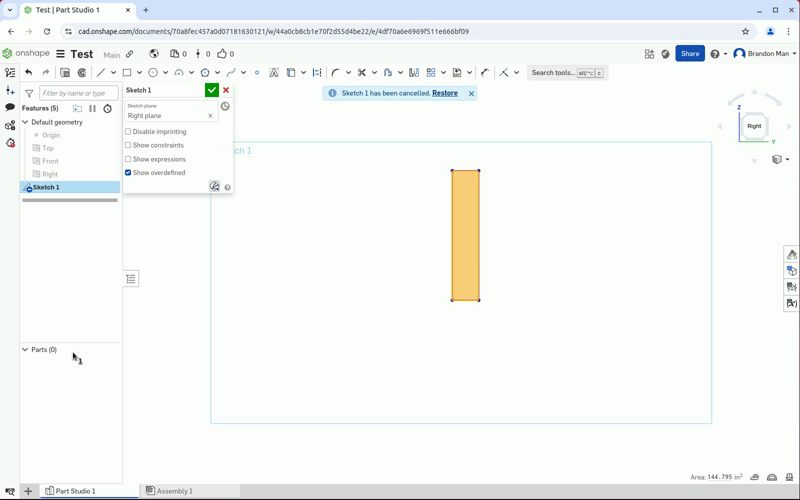
key(shift+y)
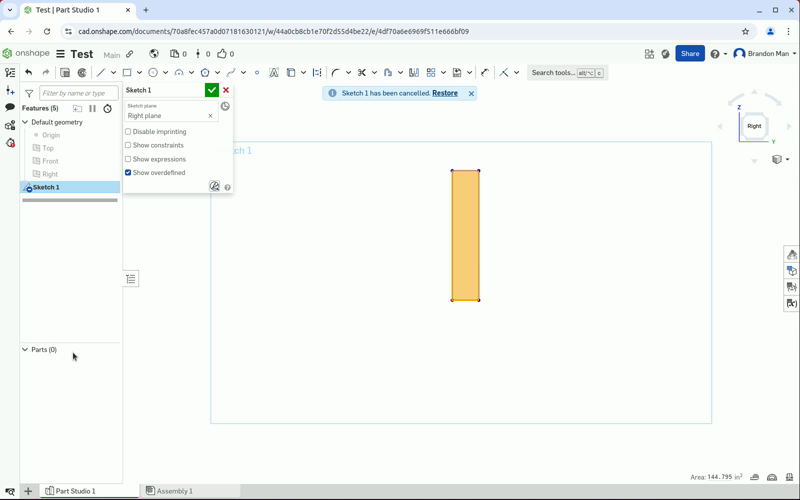
key(shift+e)
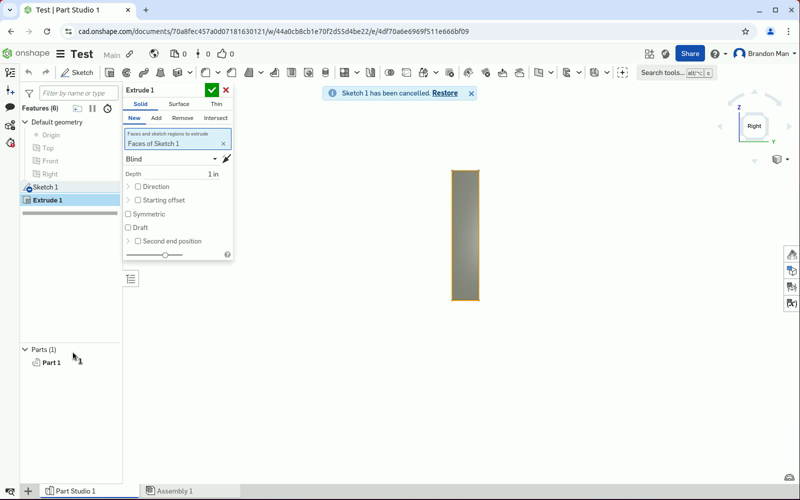
mouse_move(143, 106)
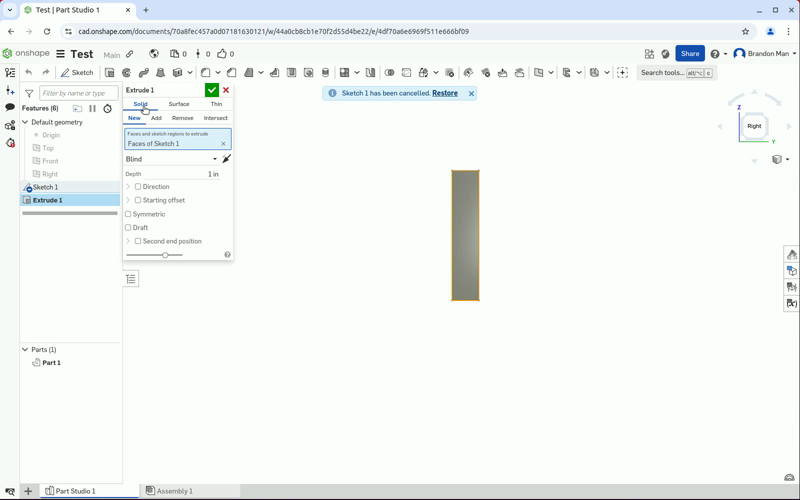
click(143, 106)
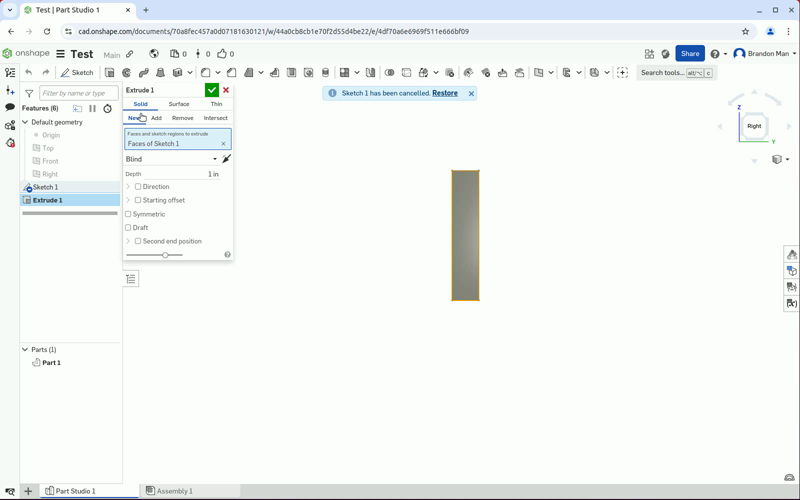
mouse_move(137, 120)
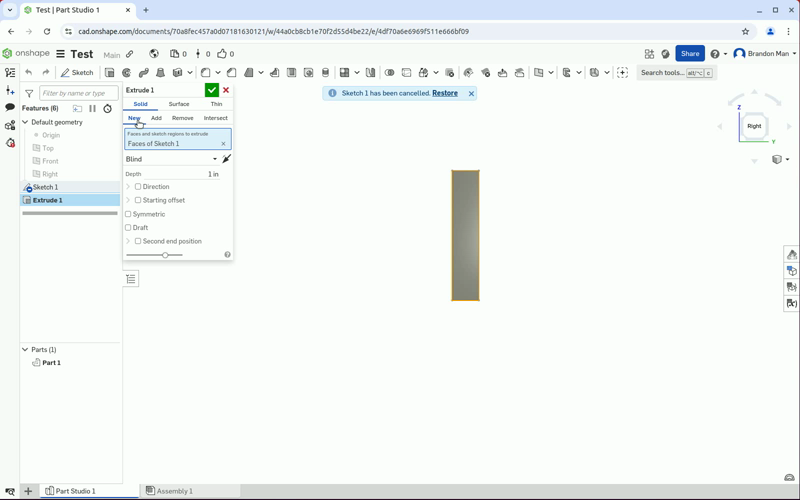
click(137, 120)
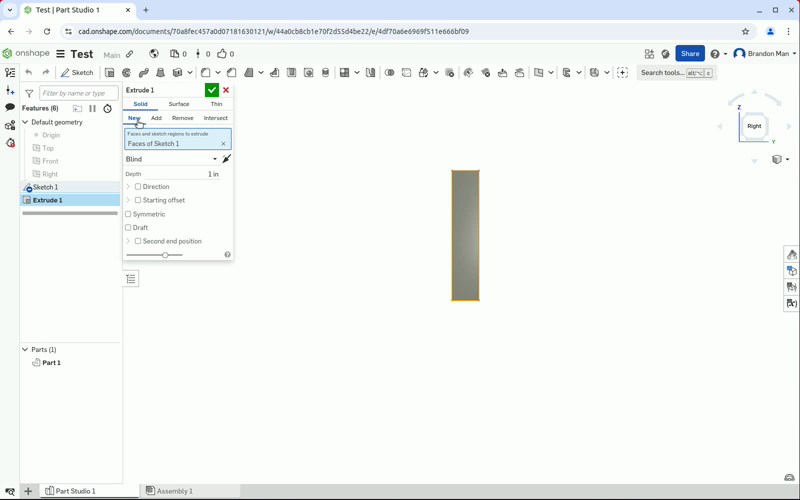
key(tab, 4)
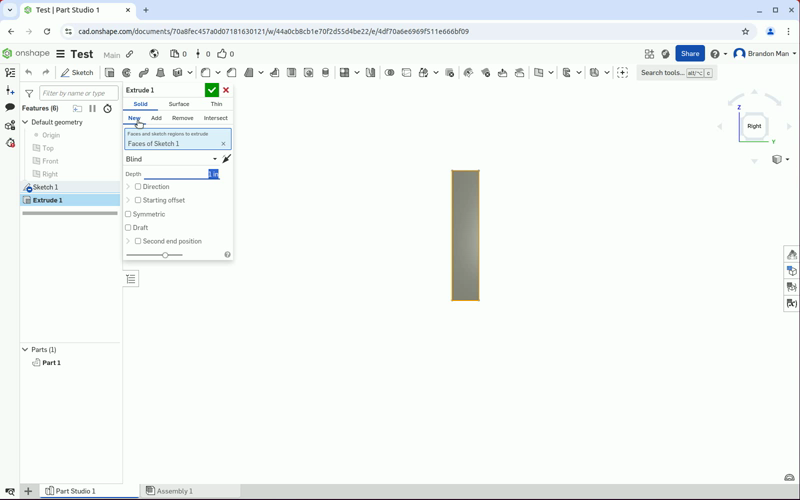
text(0.963)
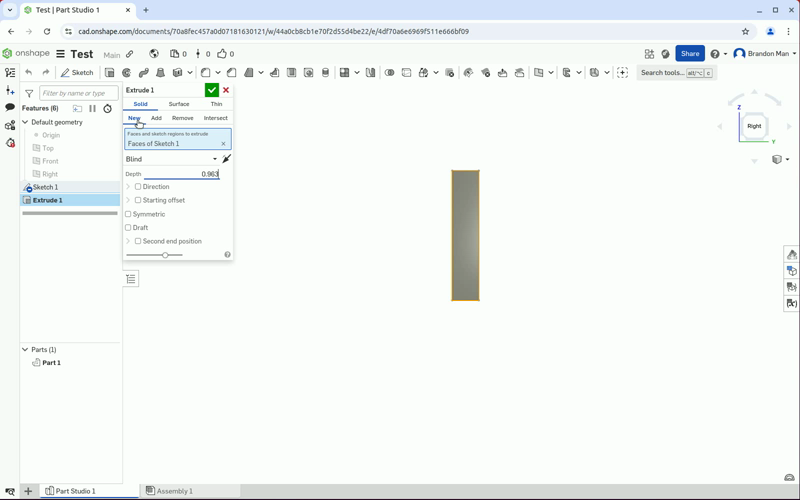
key(tab, 3)
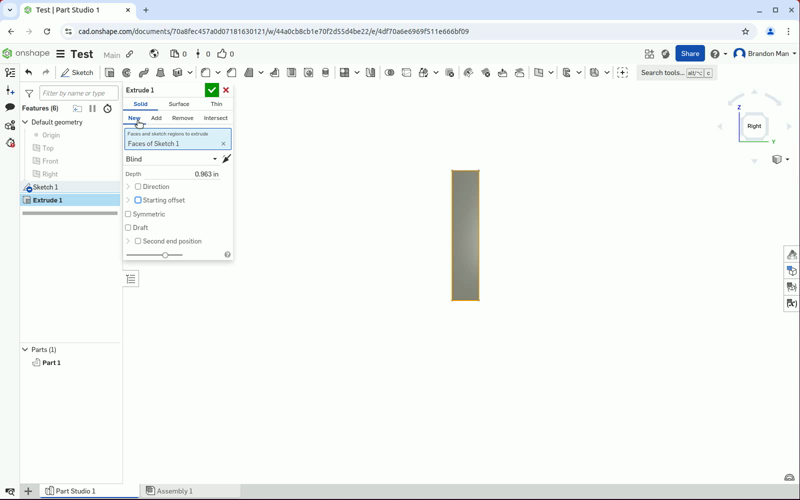
key(tab, 2)
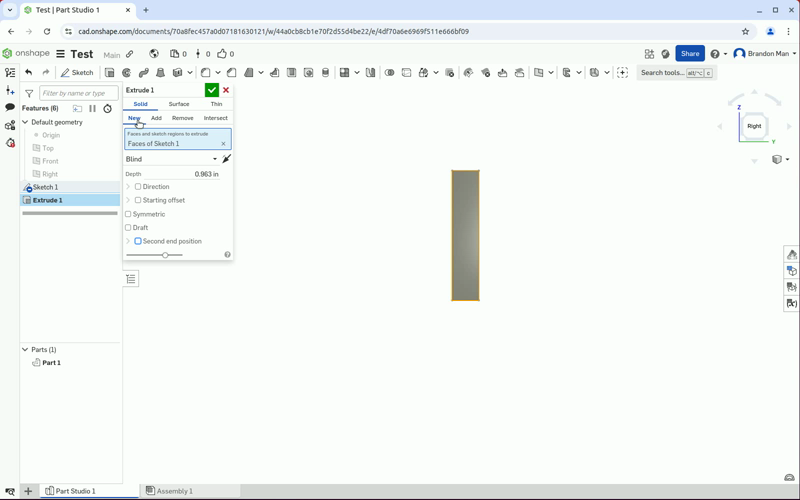
key(space)
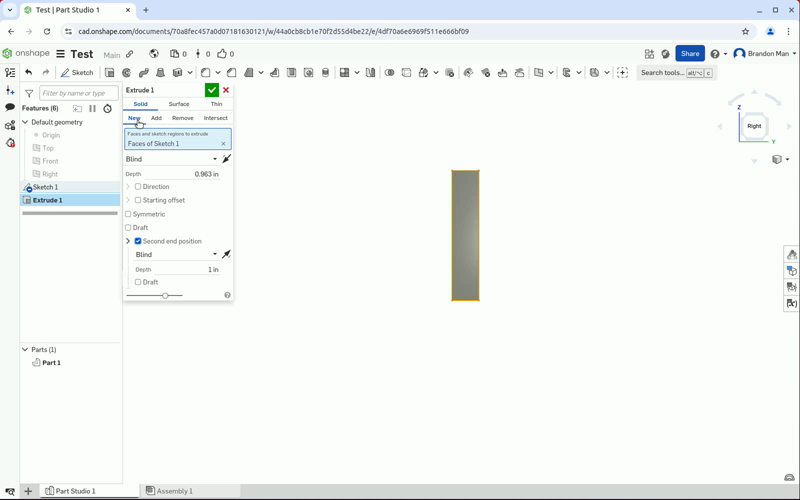
key(tab, 3)
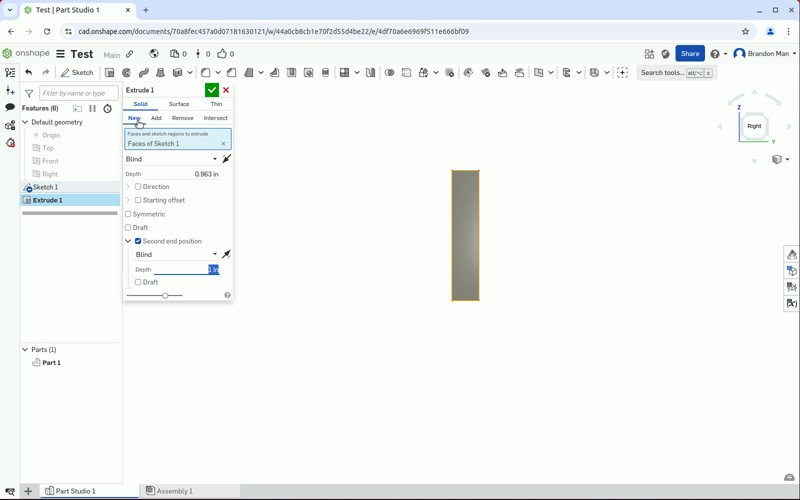
text(0.963)
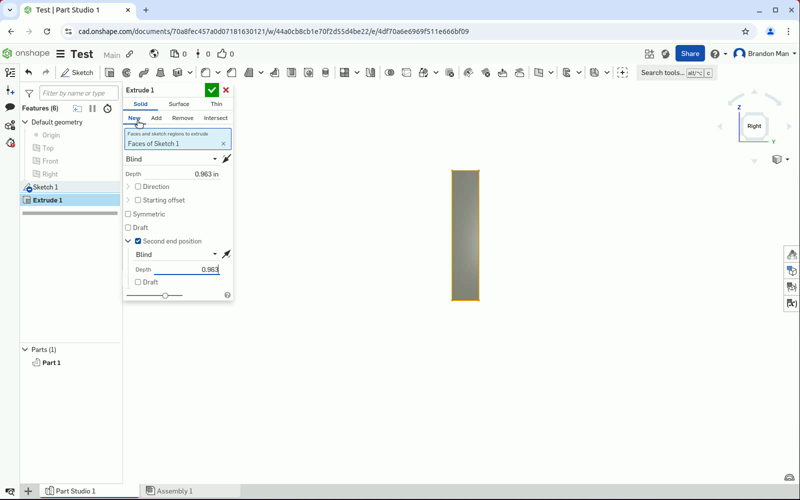
key(enter)
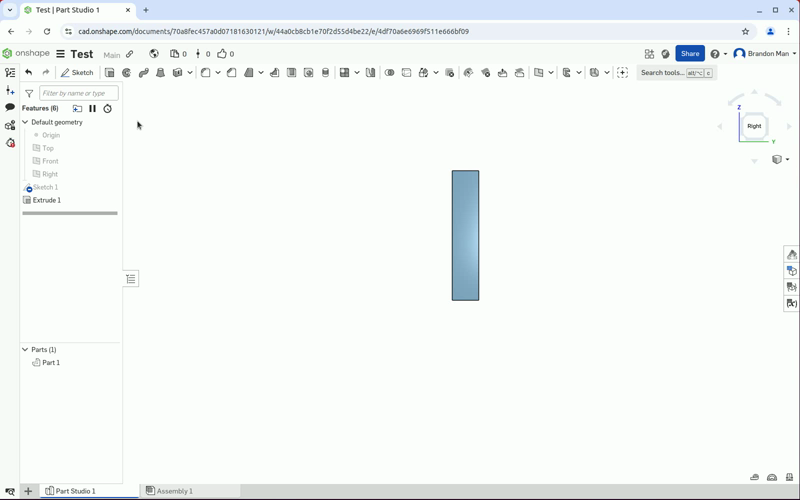
key(shift+h)
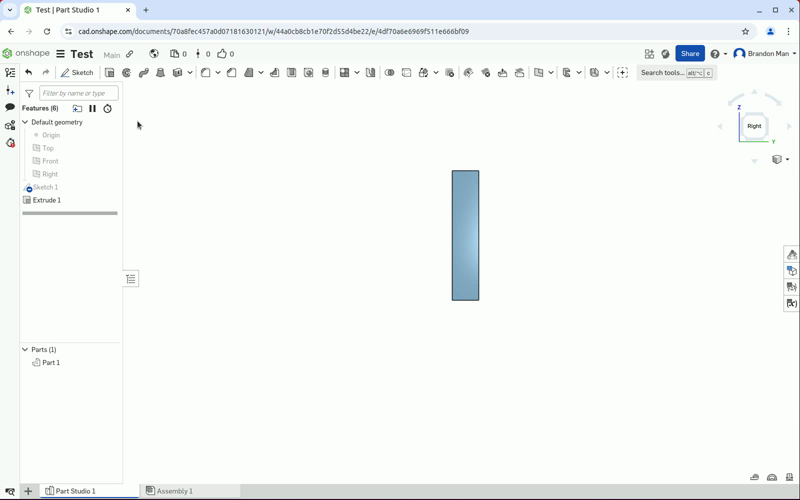
key(shift+h)
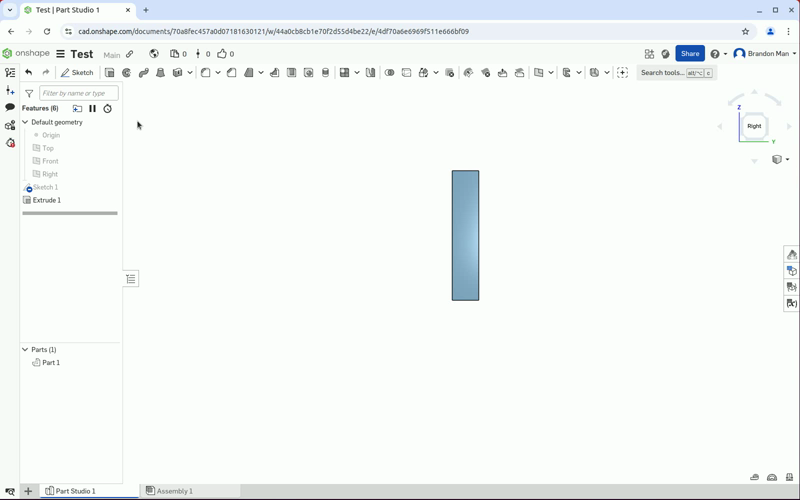
mouse_move(73, 189)
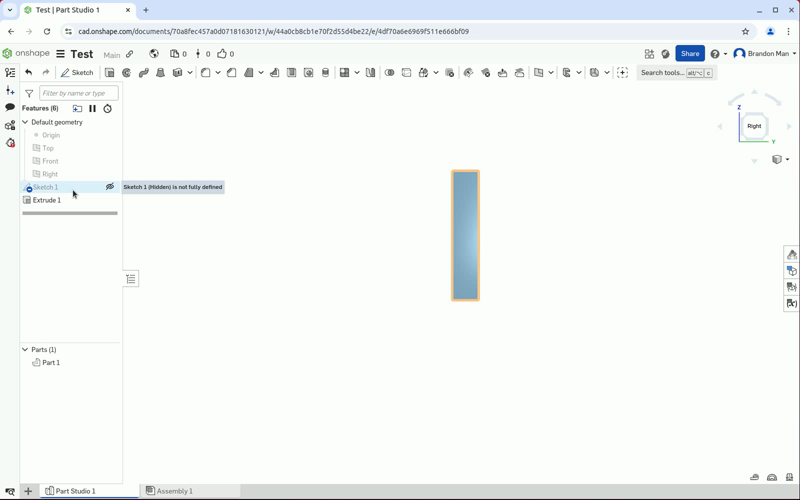
click(73, 189)
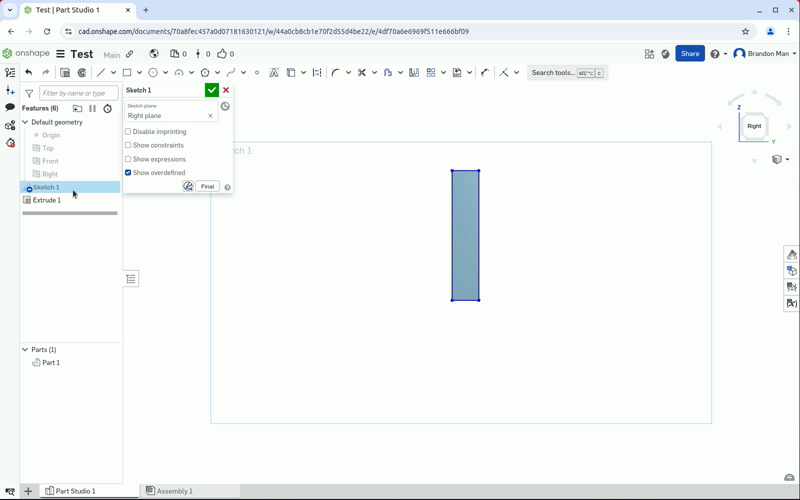
mouse_move(229, 92)
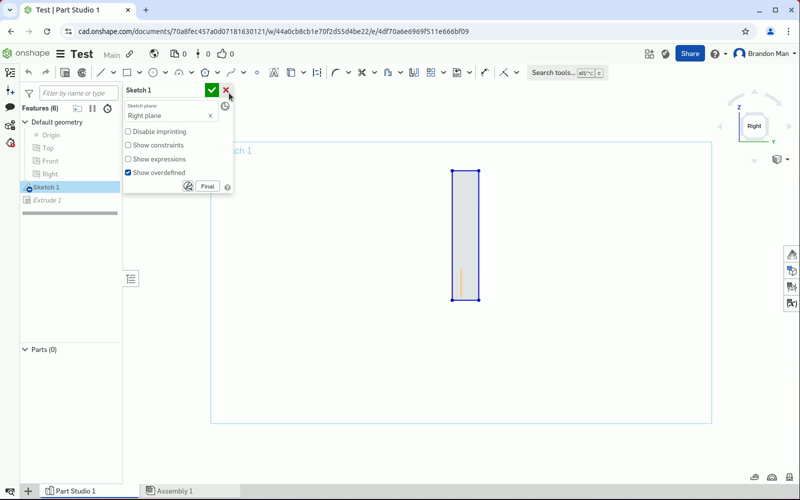
click(229, 92)
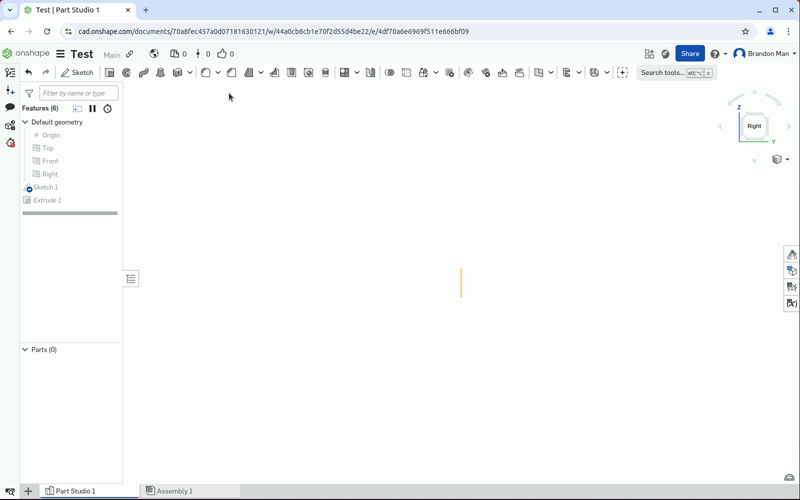
mouse_move(73, 352)
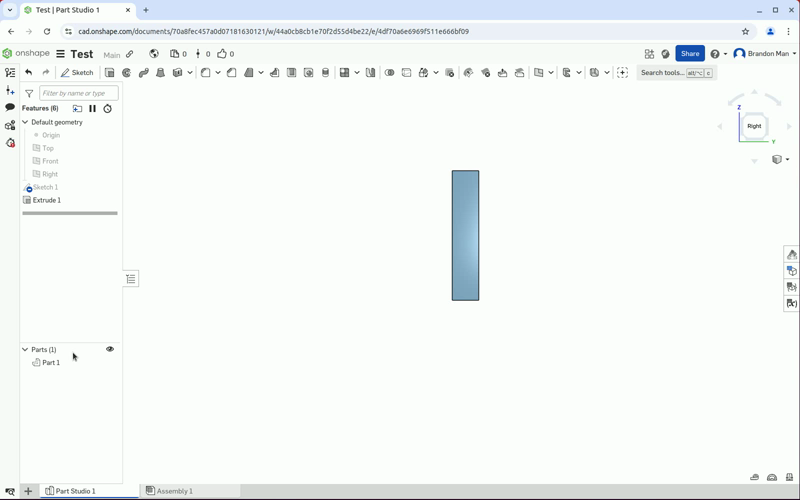
key(y)
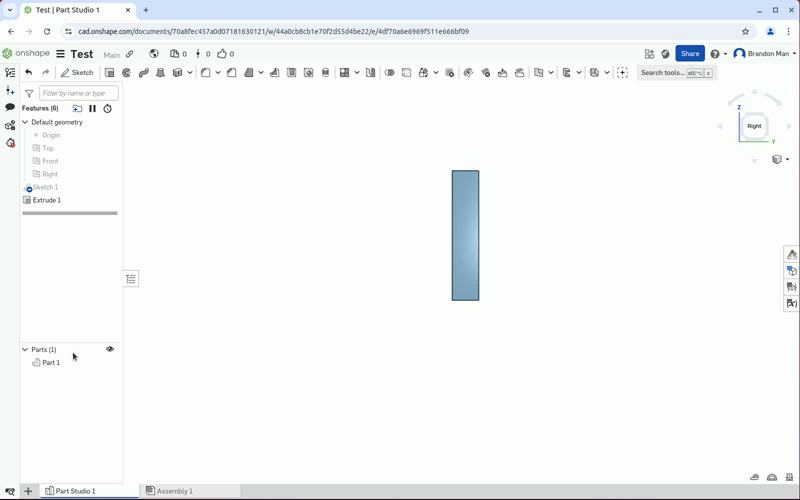
key(shift+p)
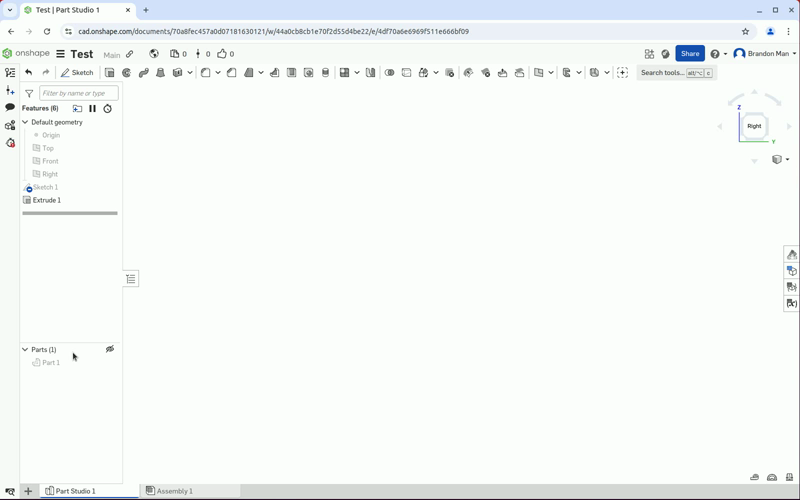
key(space)
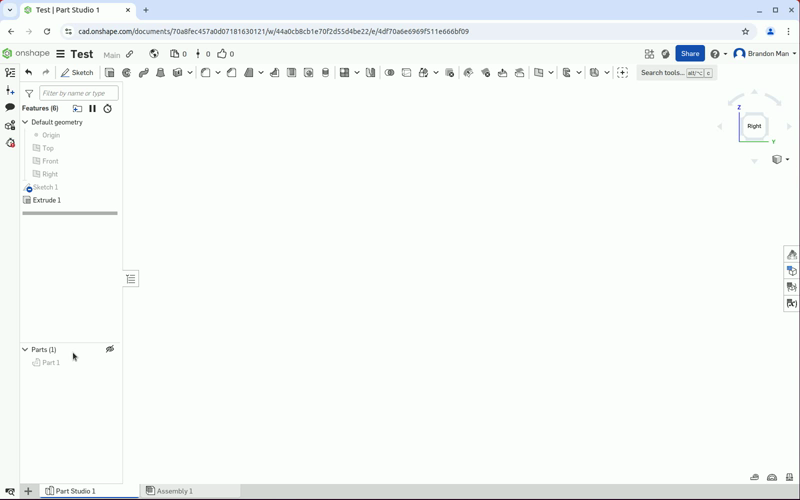
key_down(shift)
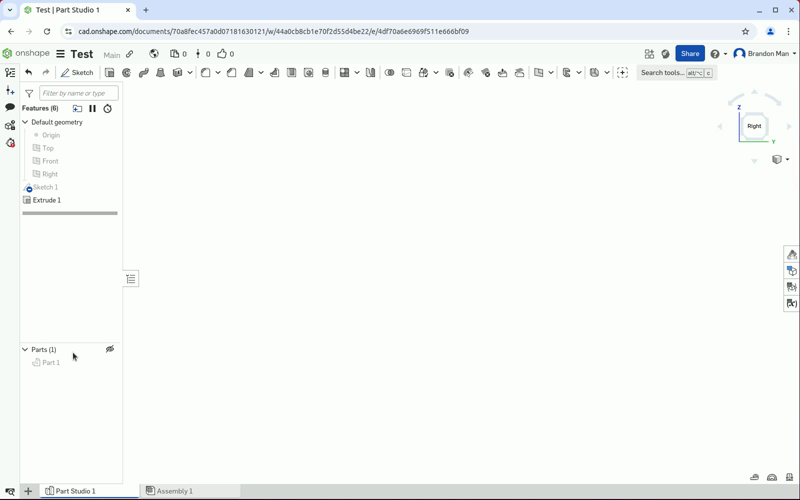
key(right)
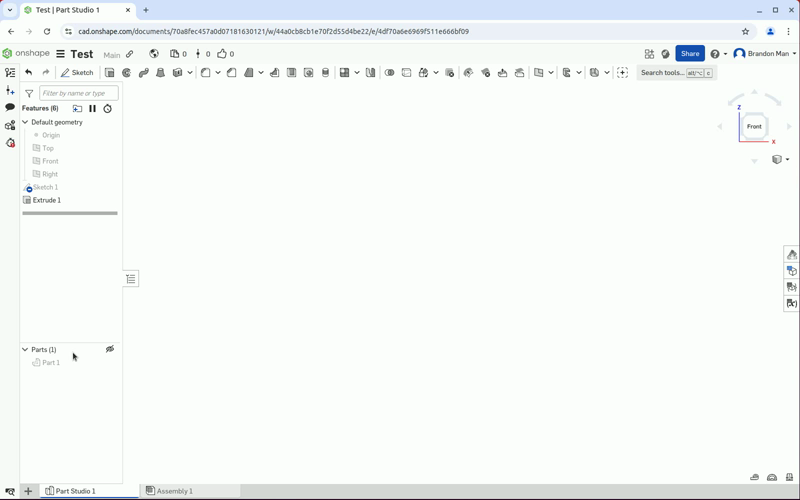
key_up(shift)
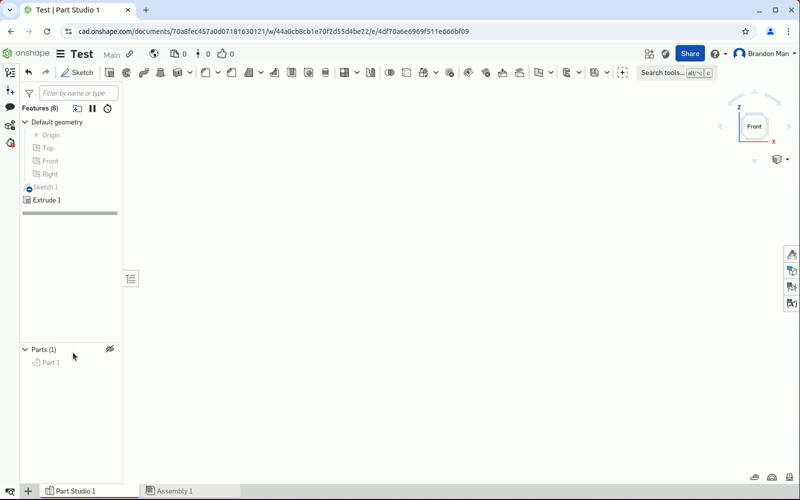
mouse_move(73, 352)
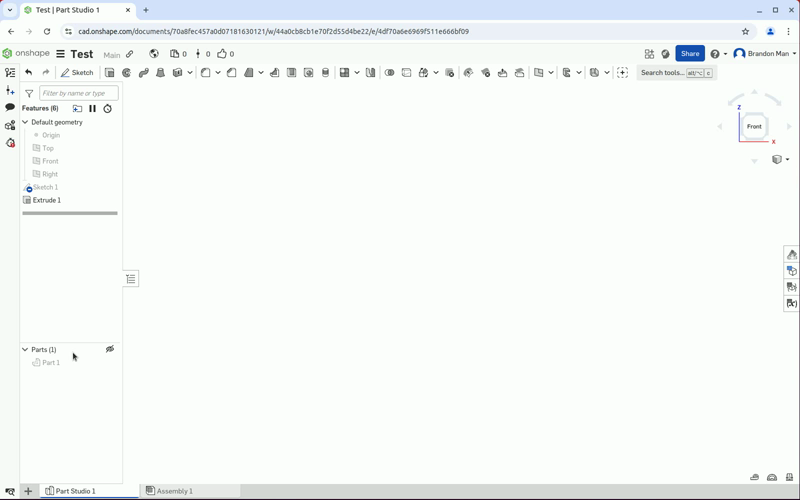
key(shift+y)
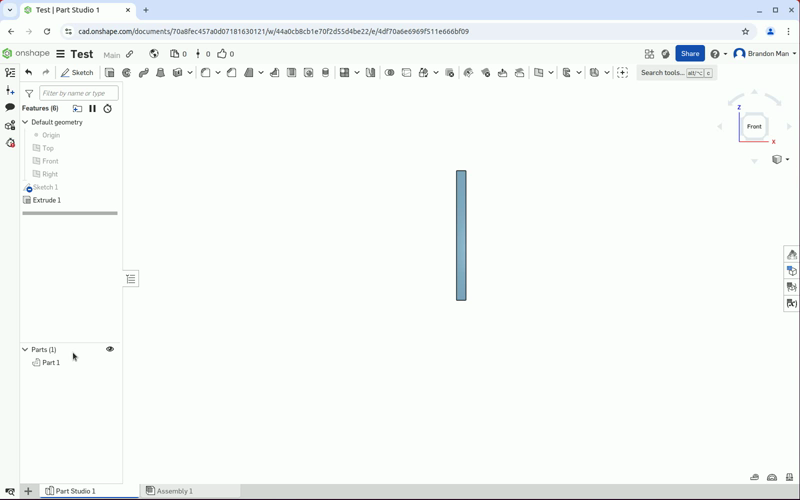
mouse_move(541, 75)
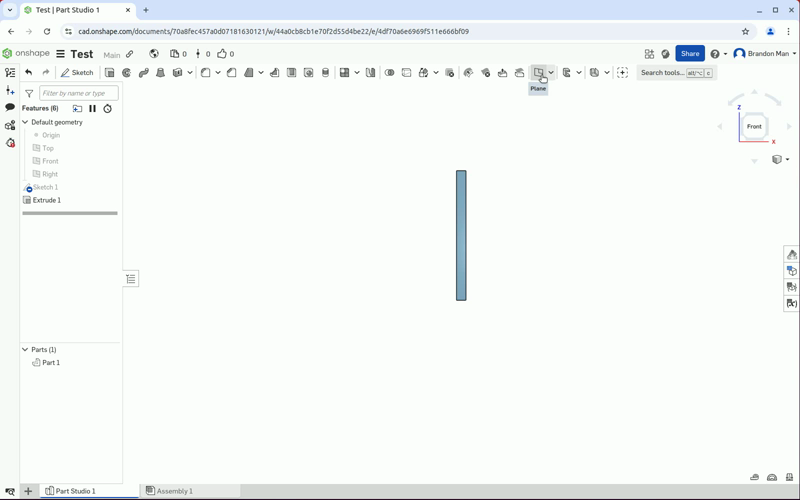
click(541, 75)
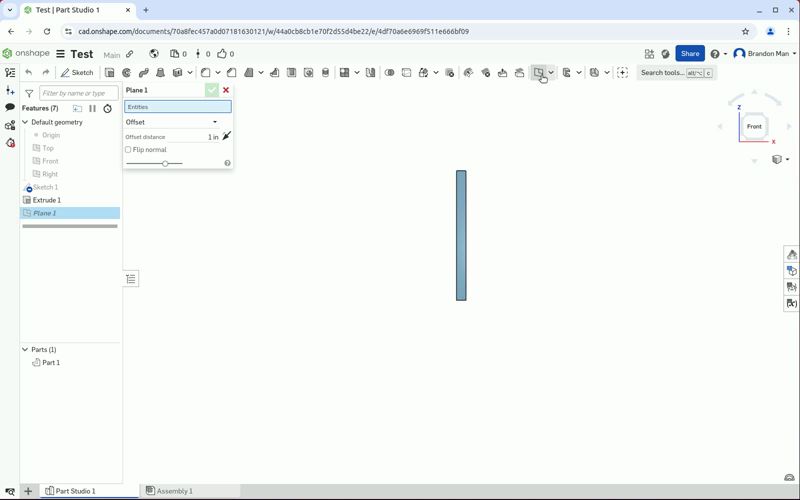
mouse_move(73, 163)
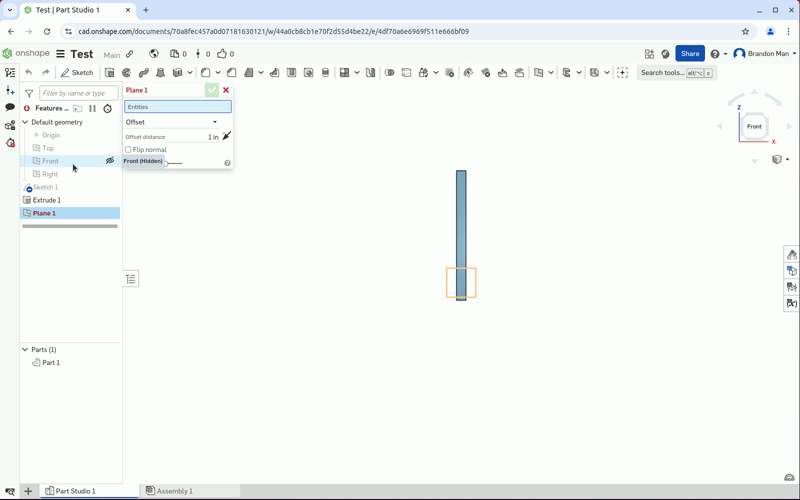
click(73, 163)
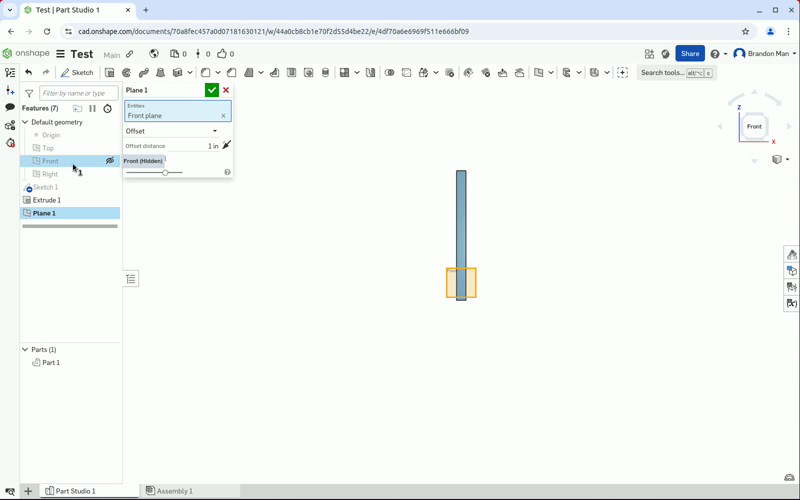
key(tab, 2)
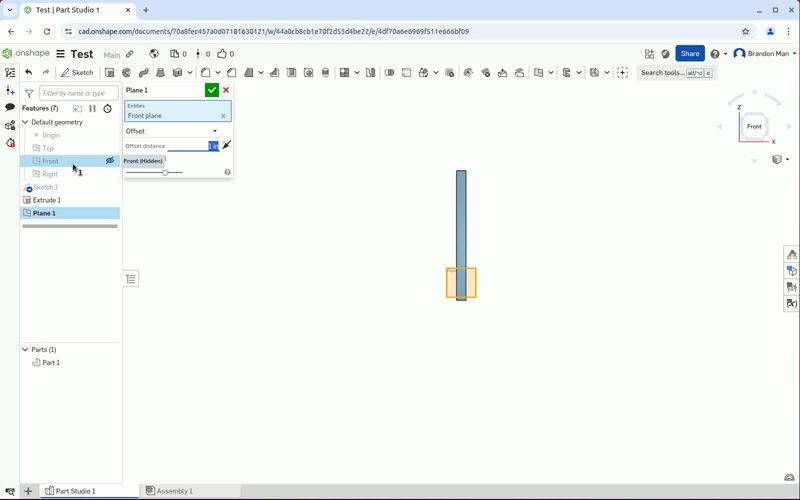
text(1.695)
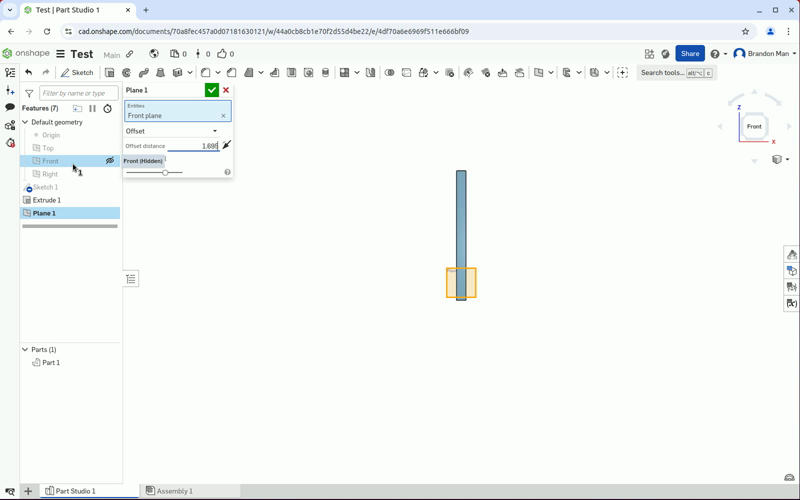
key(enter, 2)
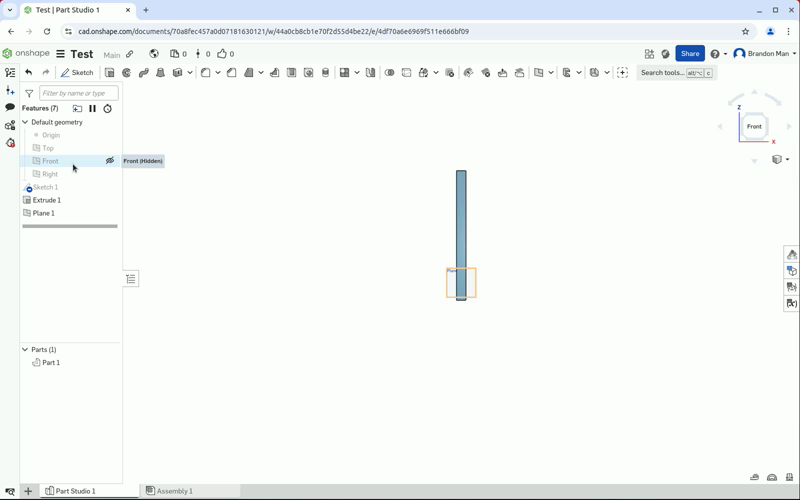
key(shift+s)
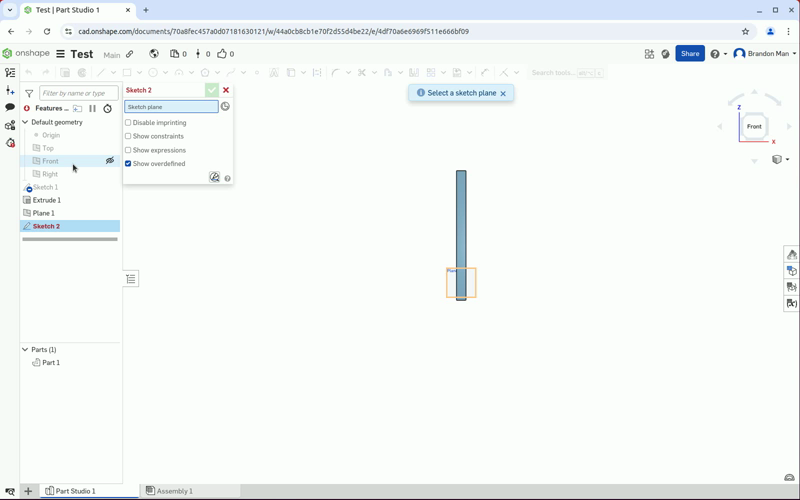
mouse_move(73, 215)
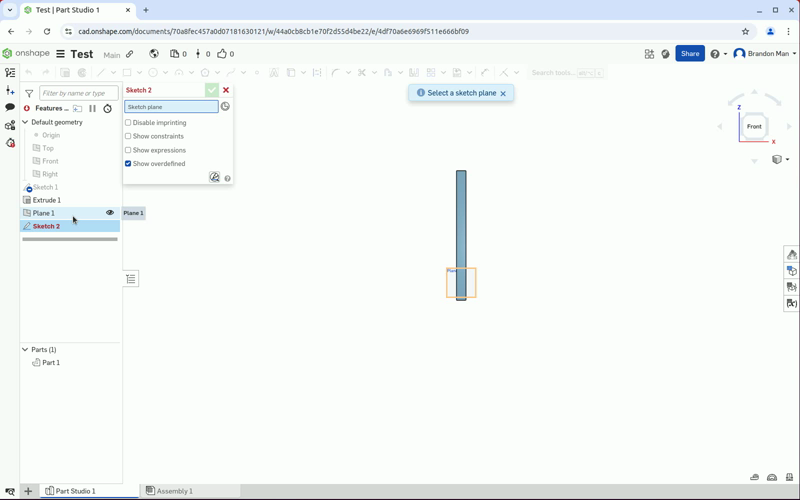
click(73, 215)
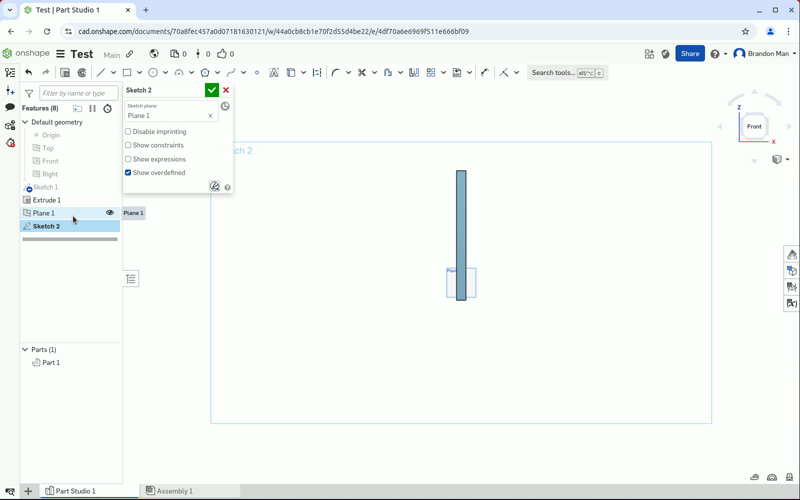
mouse_move(73, 352)
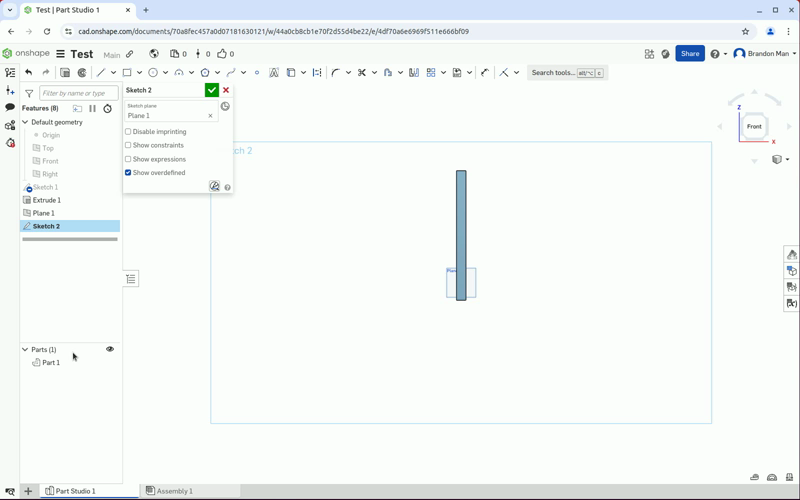
key(y)
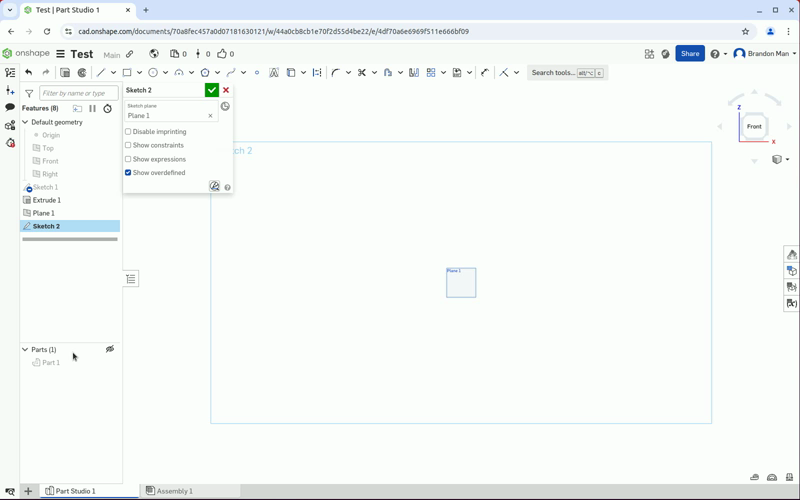
key(l)
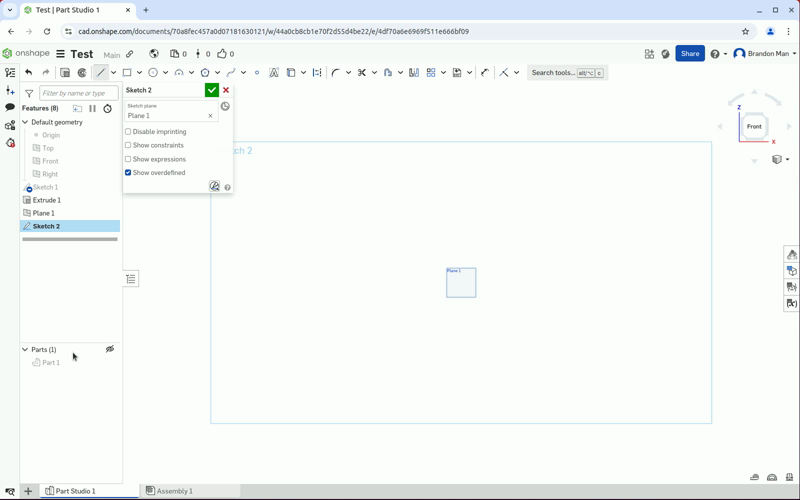
key_down(shift)
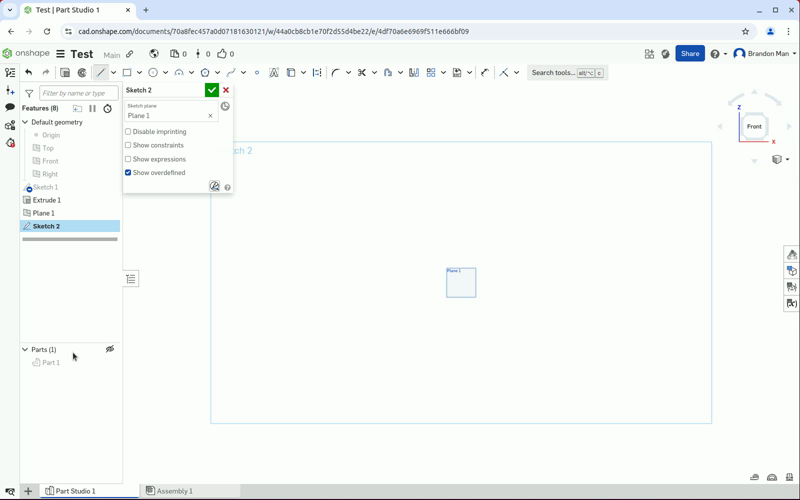
mouse_move(459, 300)
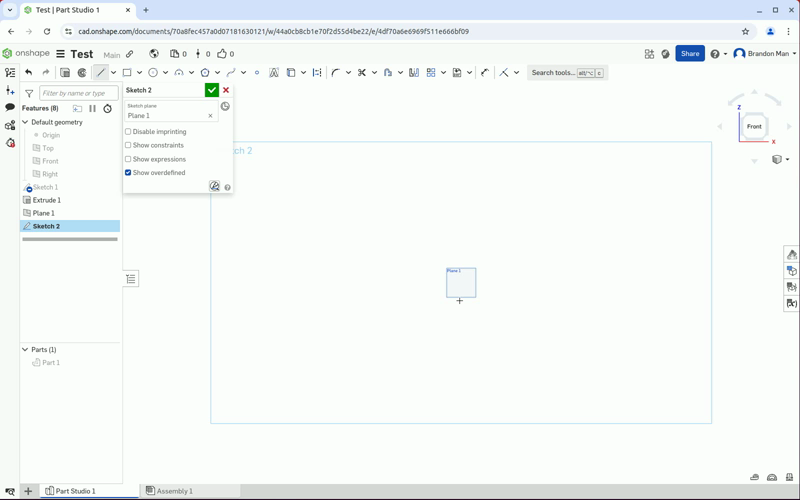
click(459, 300)
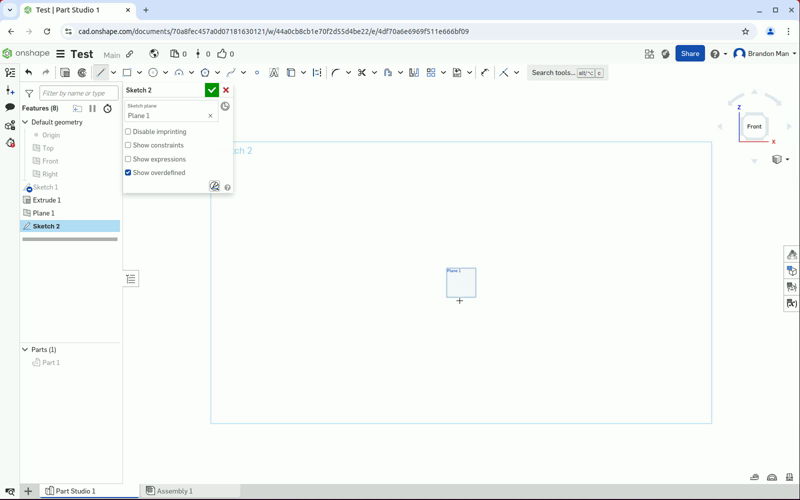
key_up(shift)
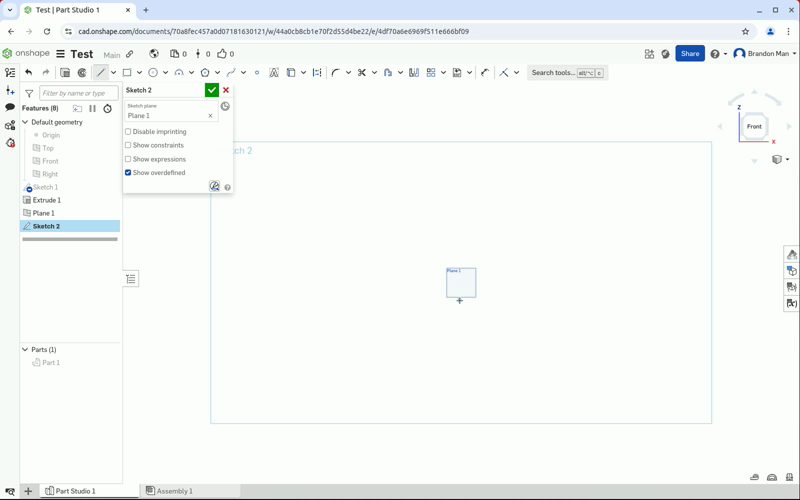
key_down(shift)
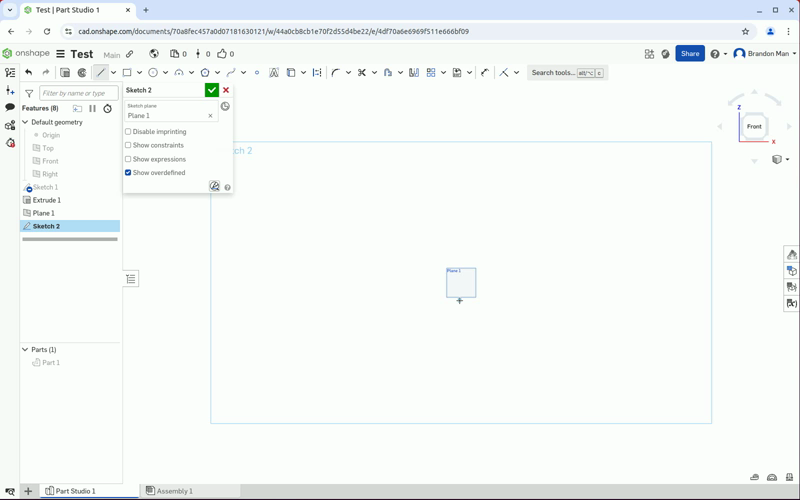
mouse_move(489, 300)
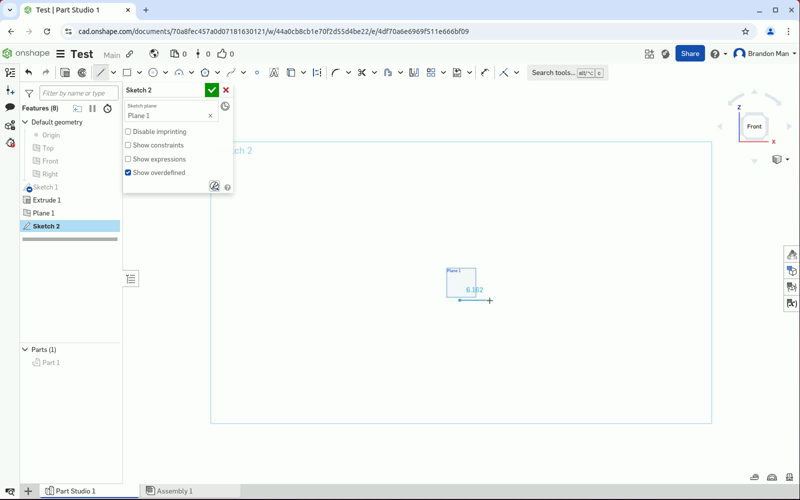
mouse_move(462, 300)
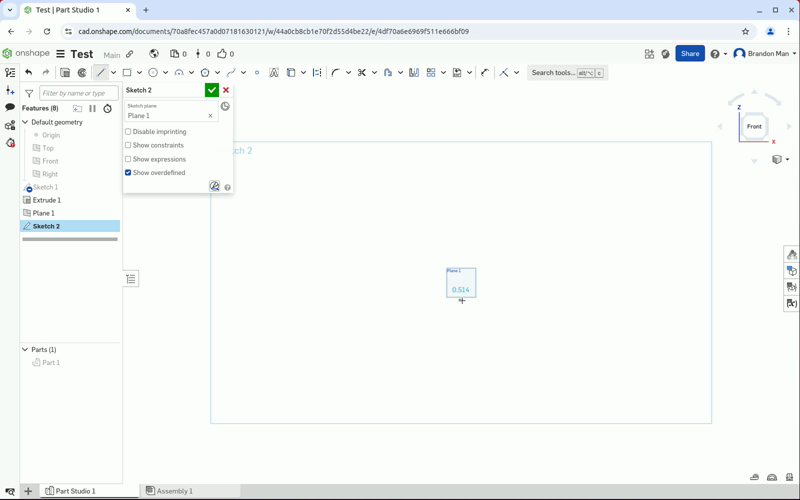
scroll(6)
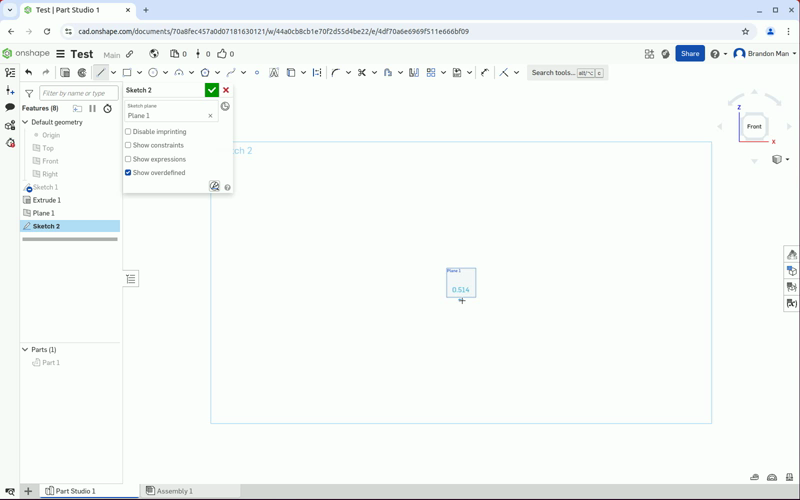
scroll(6)
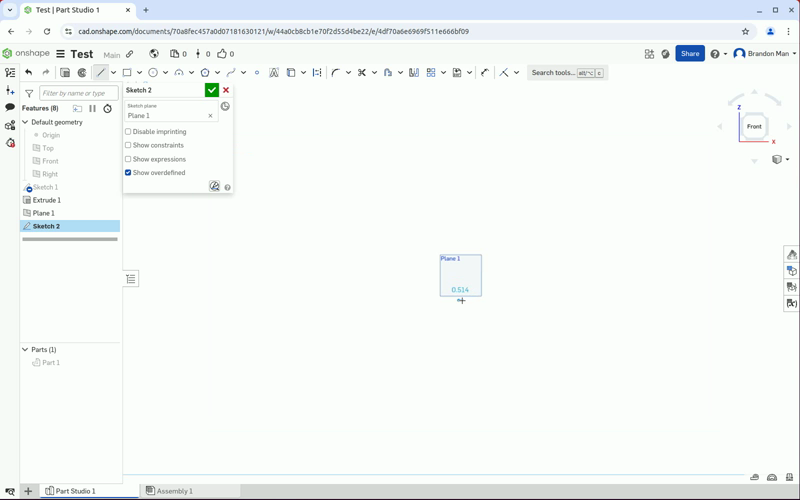
scroll(6)
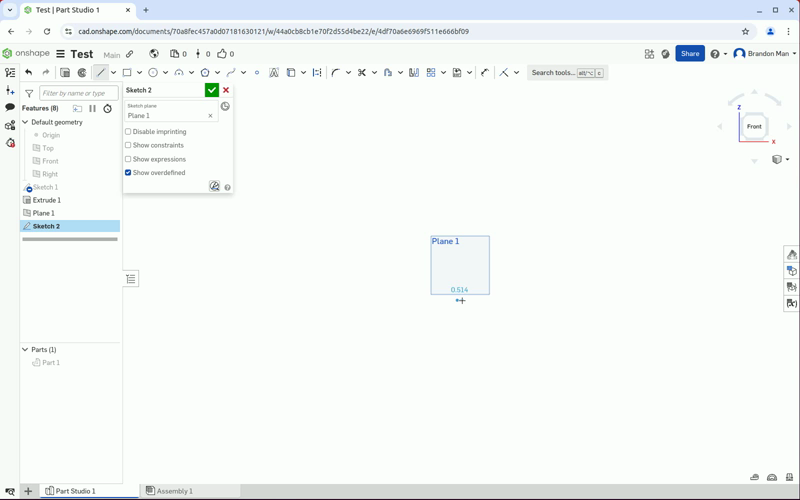
scroll(6)
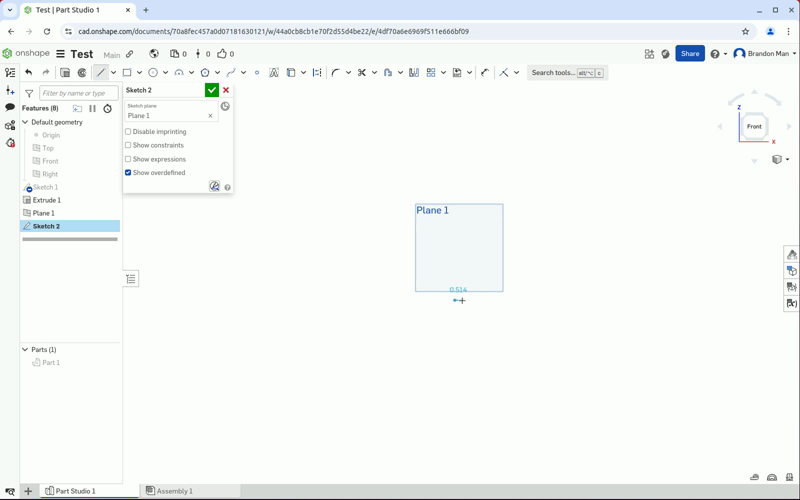
scroll(6)
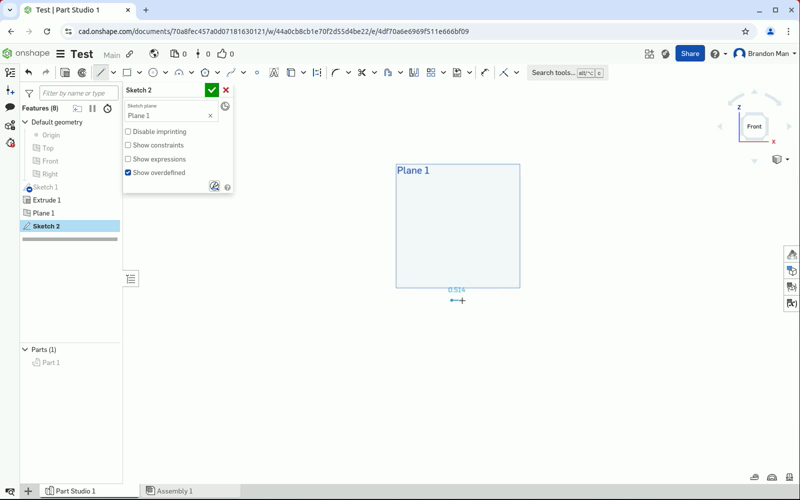
scroll(6)
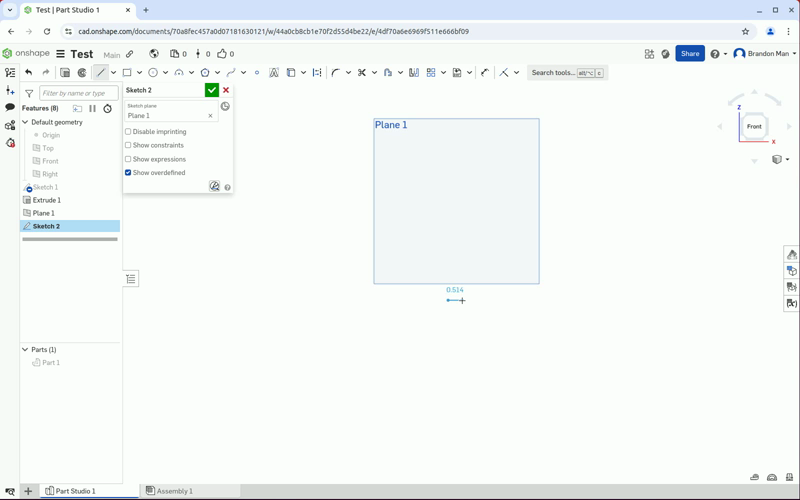
scroll(6)
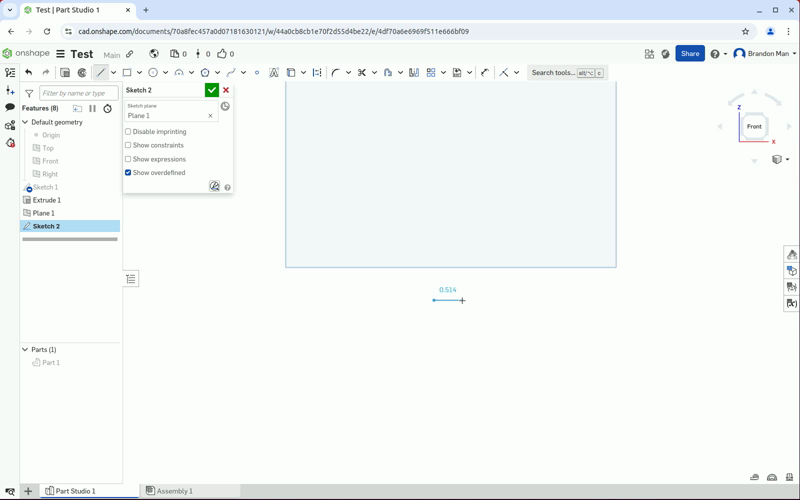
click(462, 300)
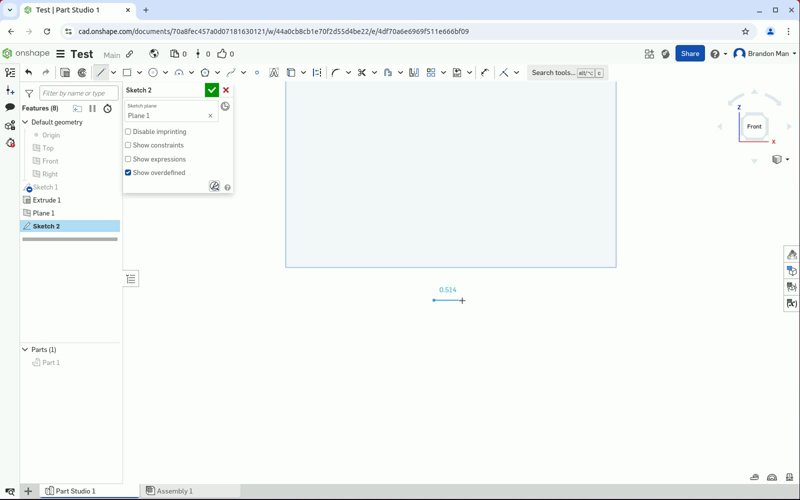
scroll(-6)
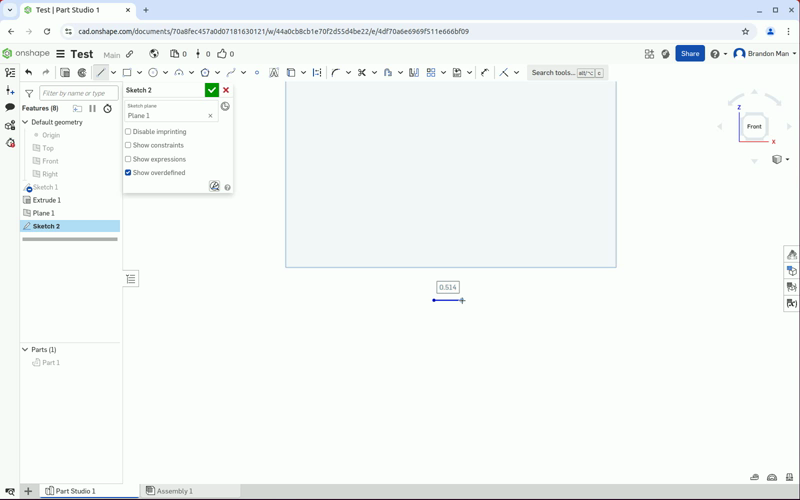
scroll(-6)
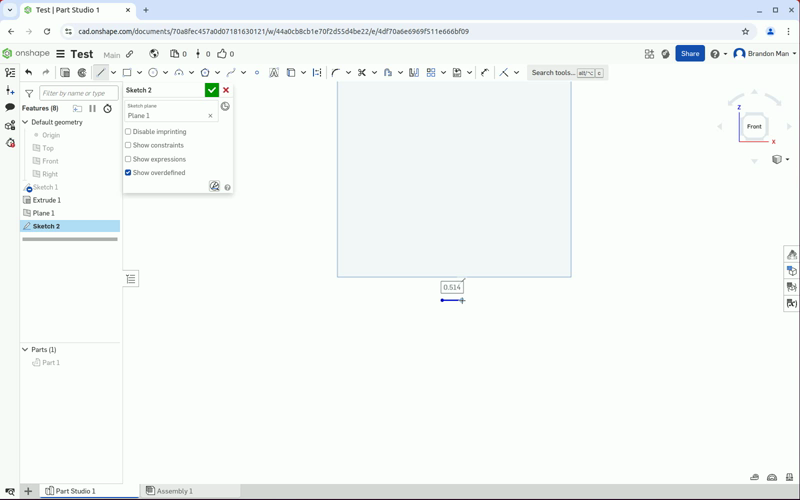
scroll(-6)
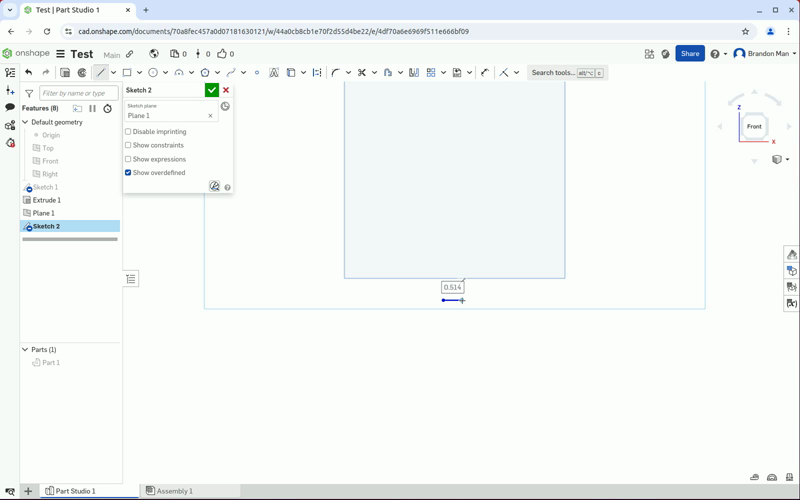
scroll(-6)
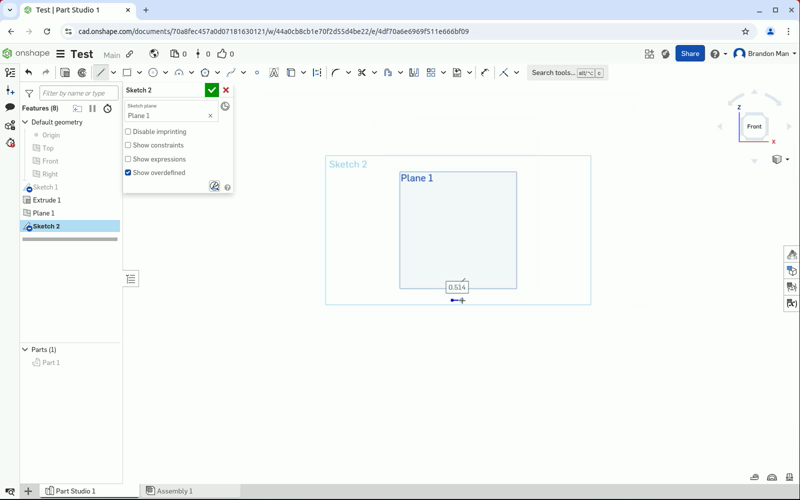
scroll(-6)
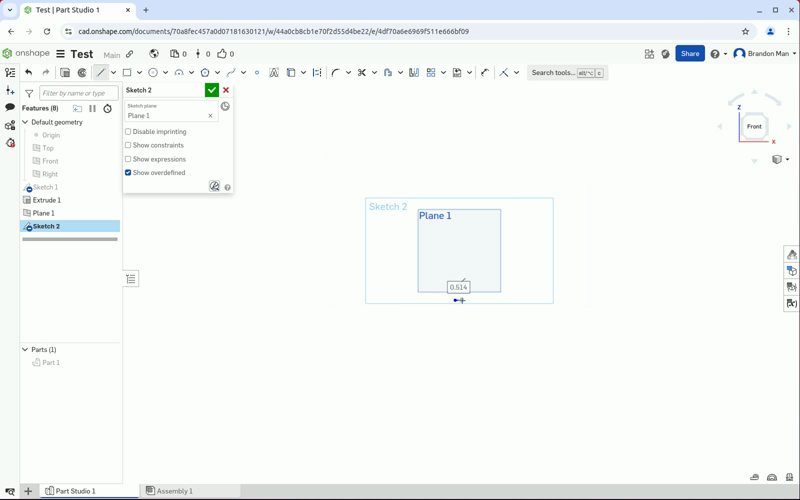
scroll(-6)
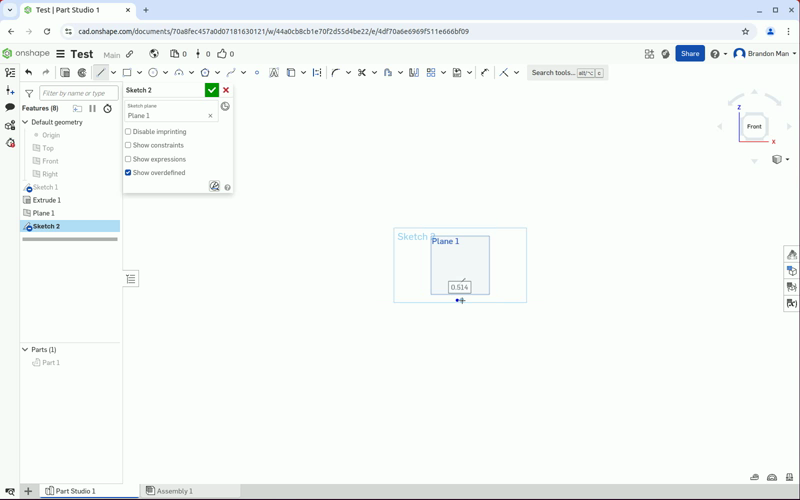
scroll(-6)
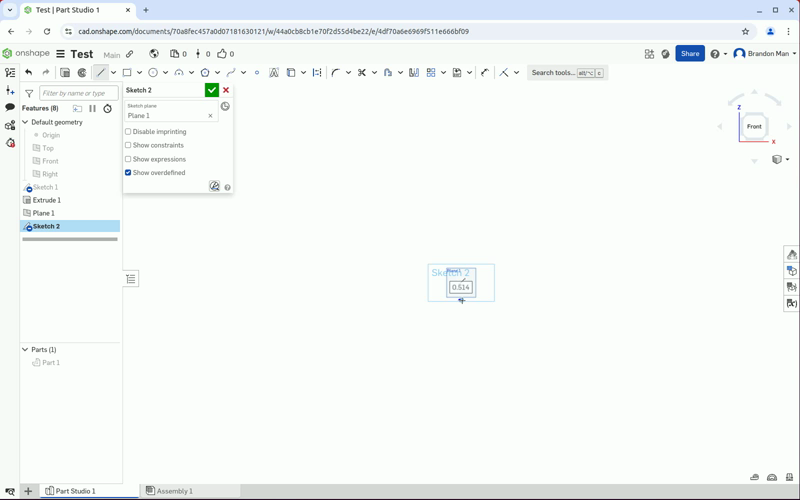
key_up(shift)
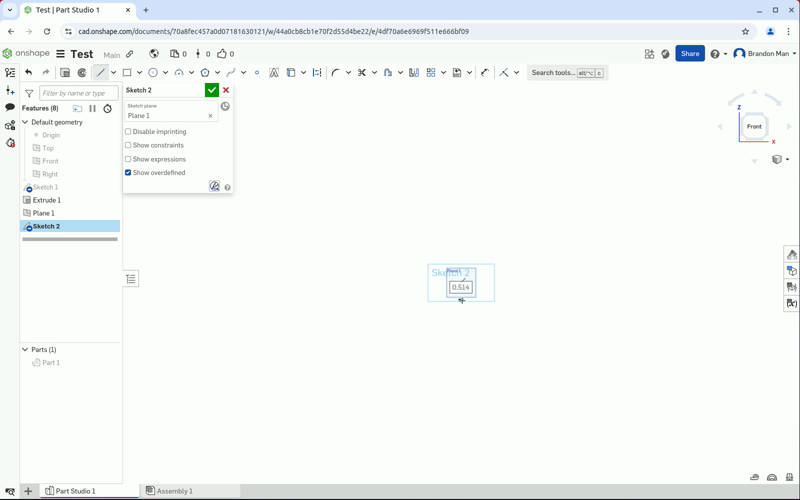
key_down(shift)
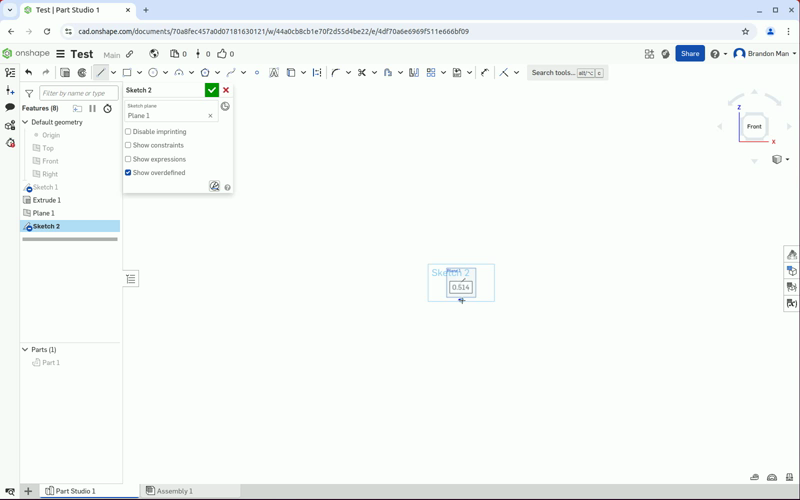
mouse_move(462, 171)
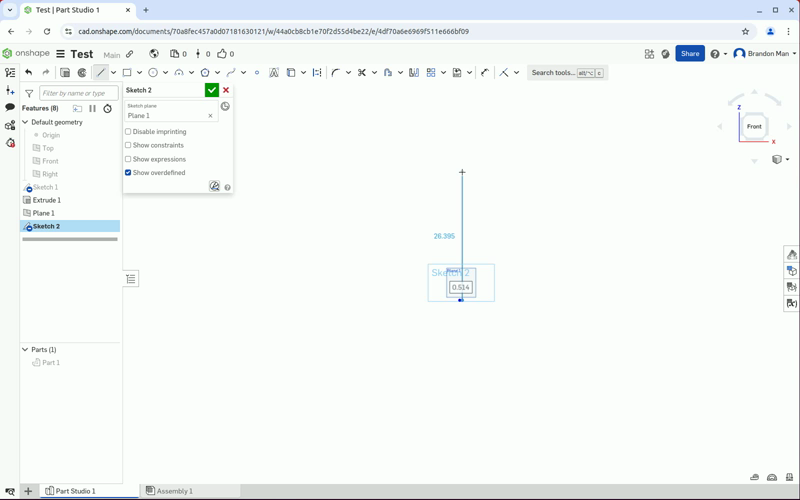
click(462, 171)
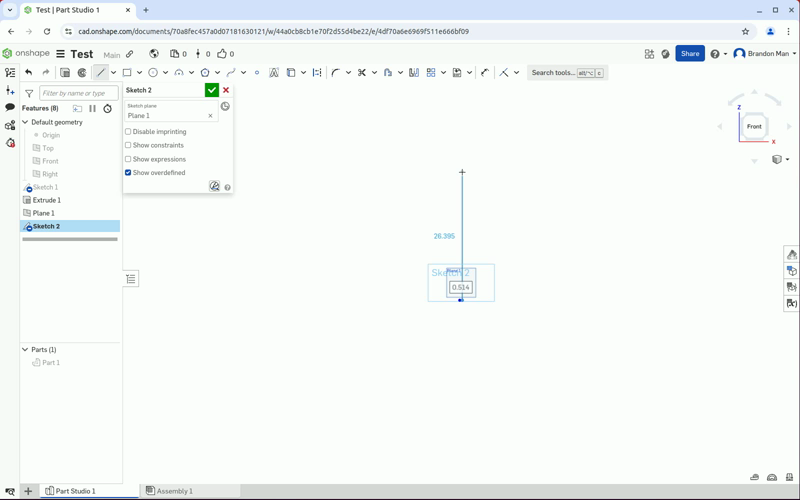
key_up(shift)
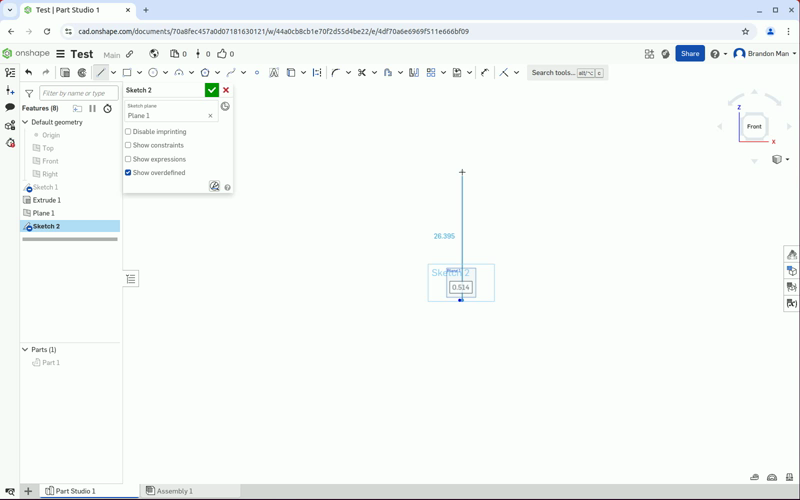
key_down(shift)
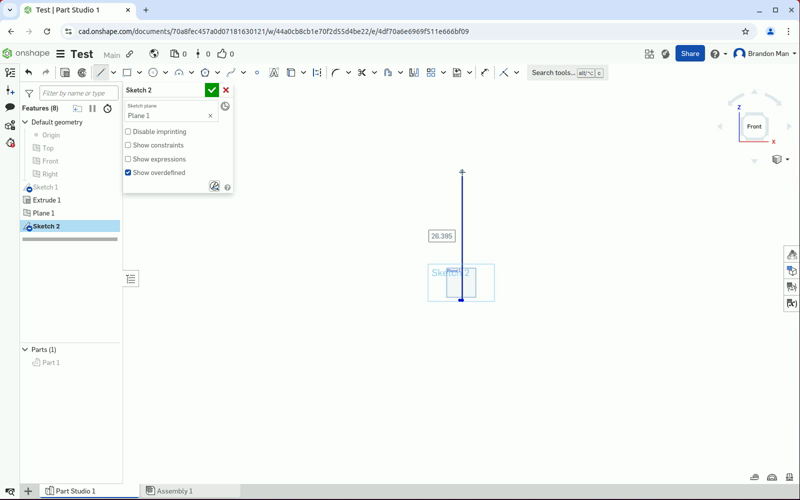
mouse_move(492, 171)
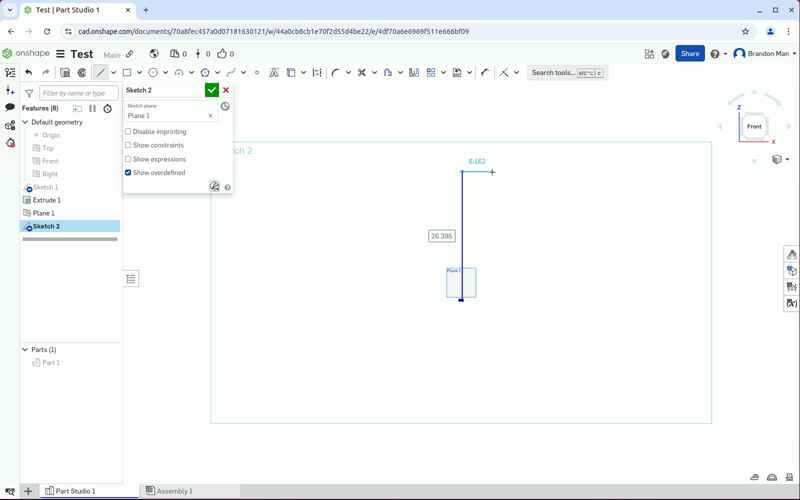
mouse_move(459, 171)
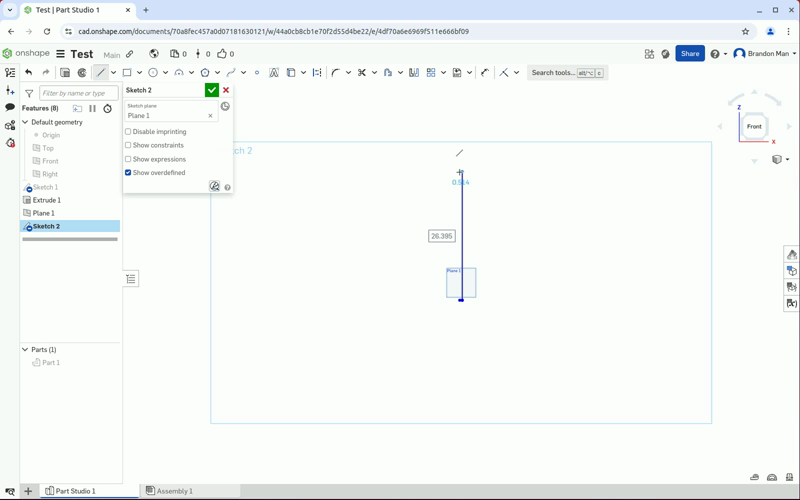
scroll(6)
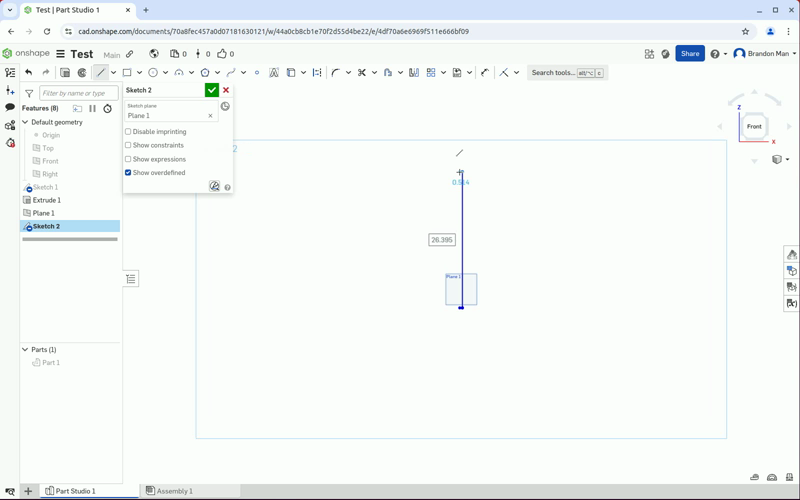
scroll(6)
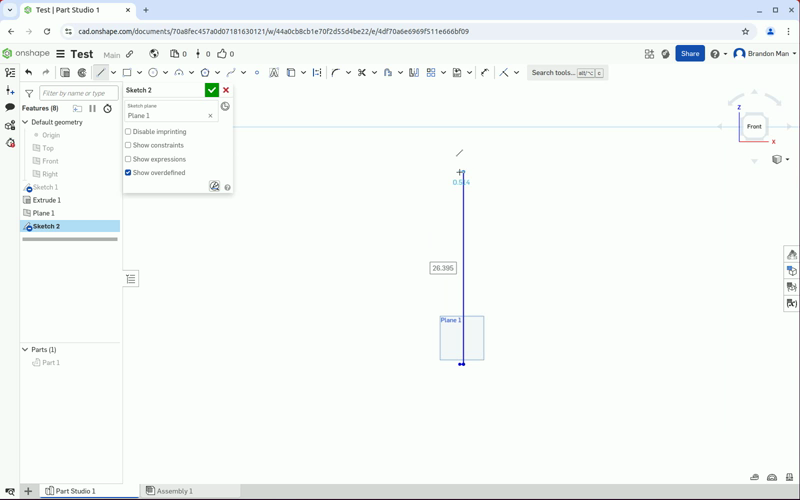
scroll(6)
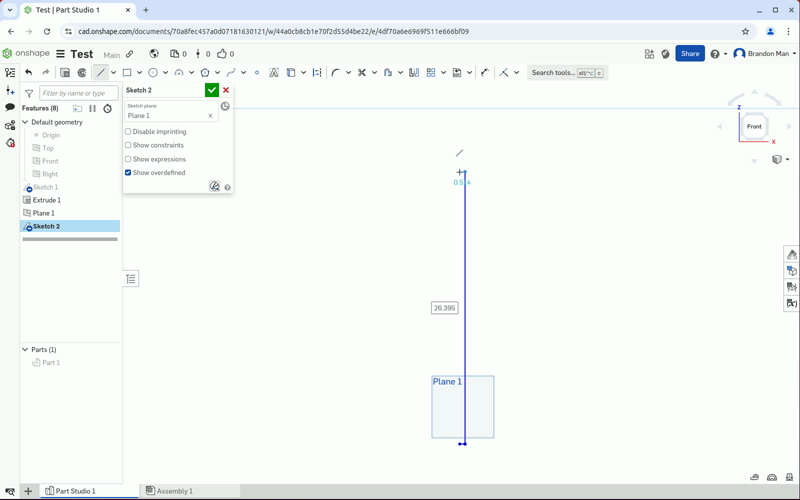
scroll(6)
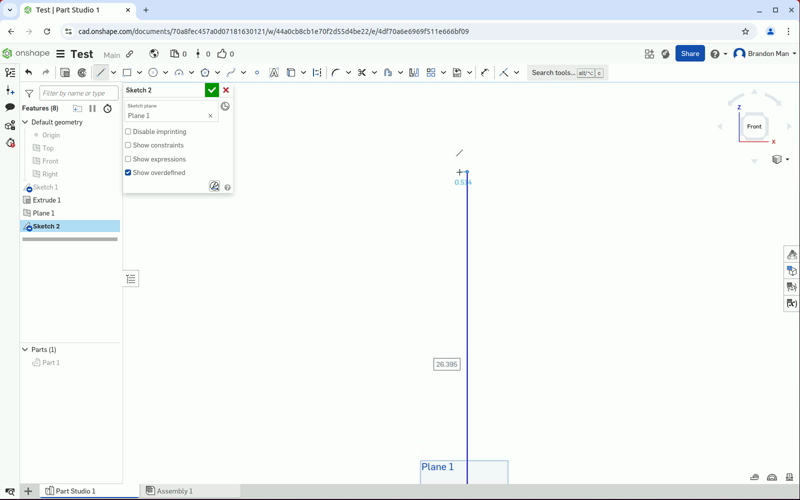
scroll(6)
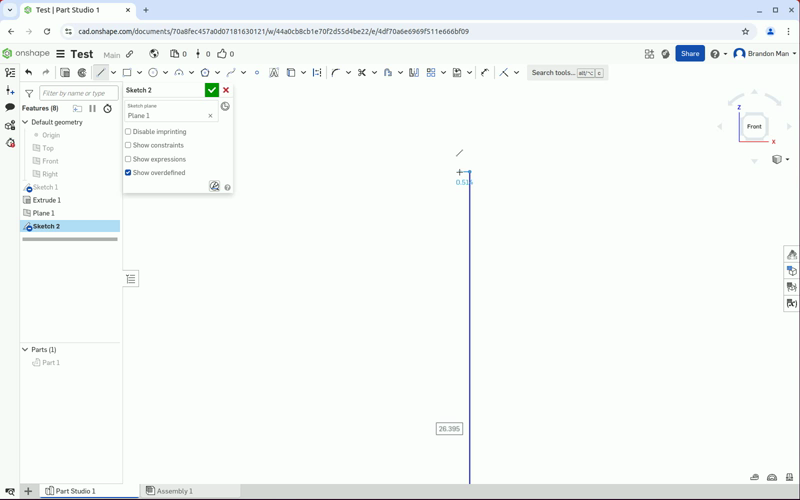
scroll(6)
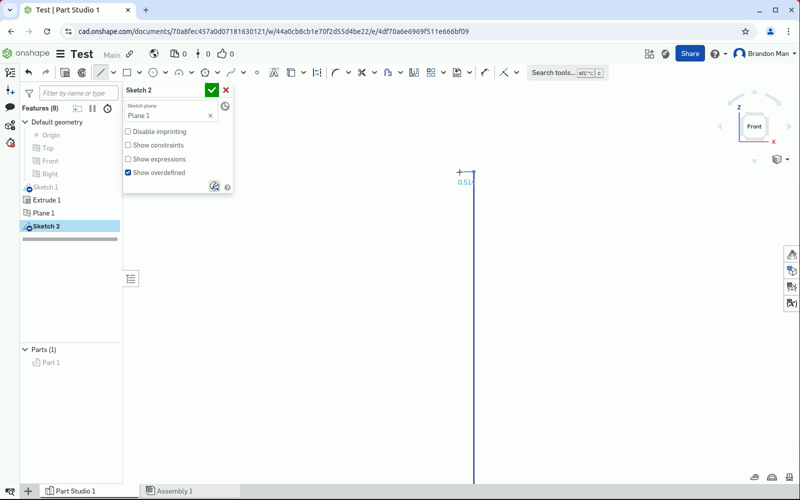
scroll(6)
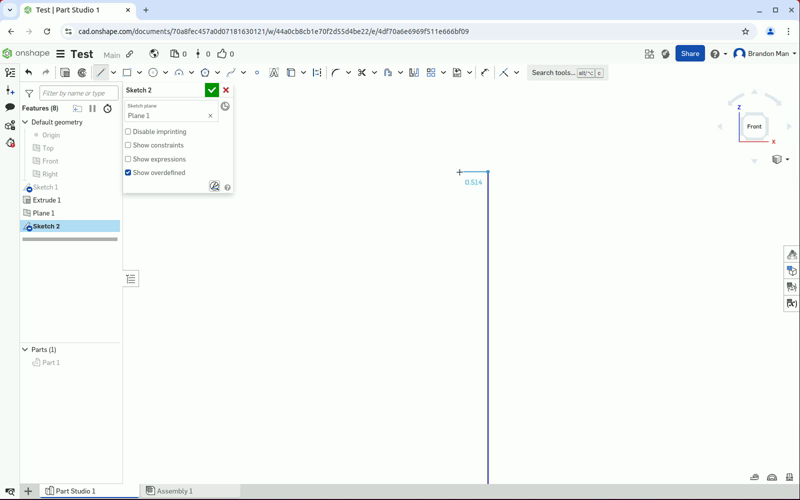
click(459, 171)
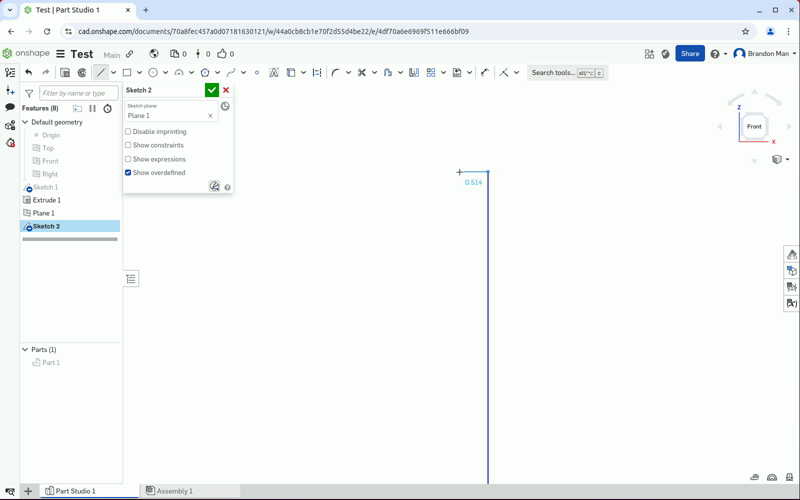
scroll(-6)
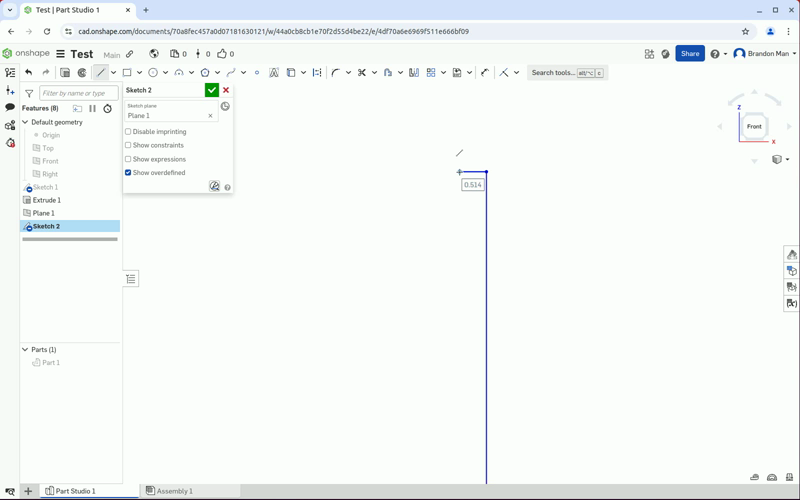
scroll(-6)
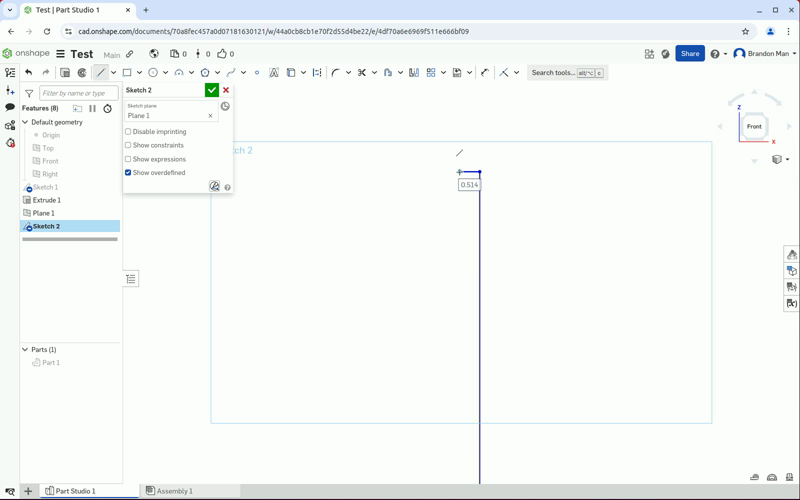
scroll(-6)
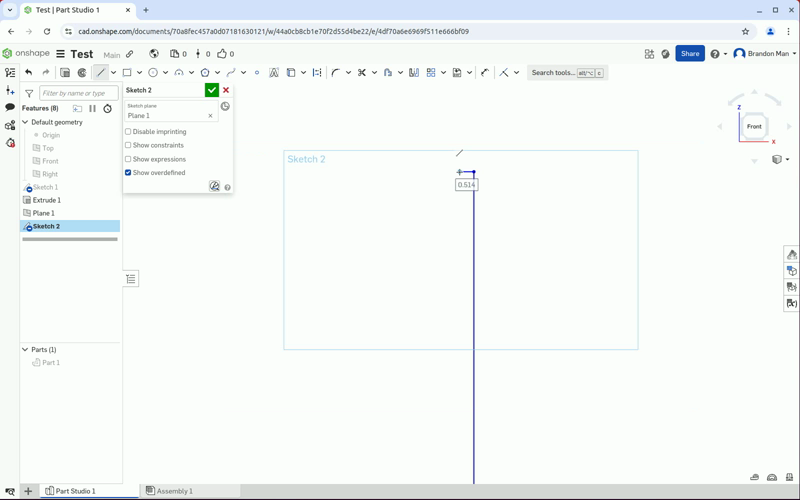
scroll(-6)
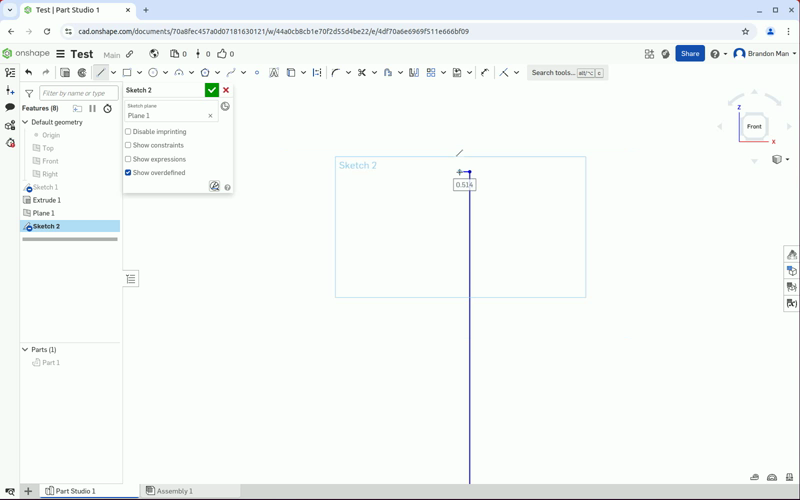
scroll(-6)
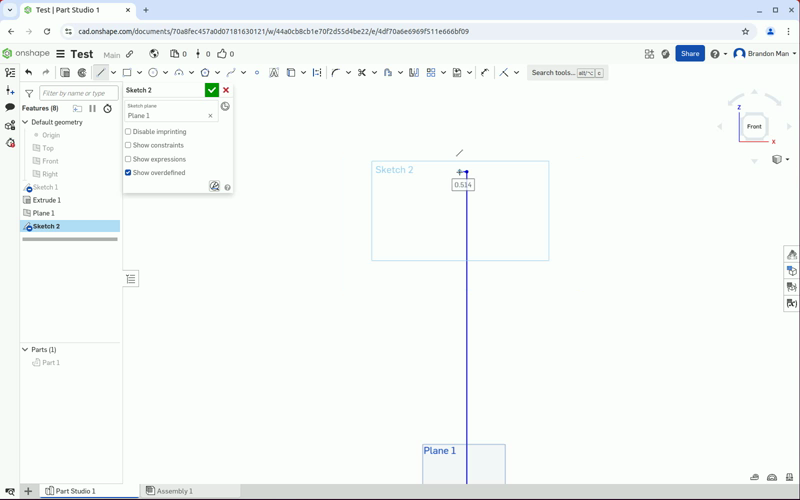
scroll(-6)
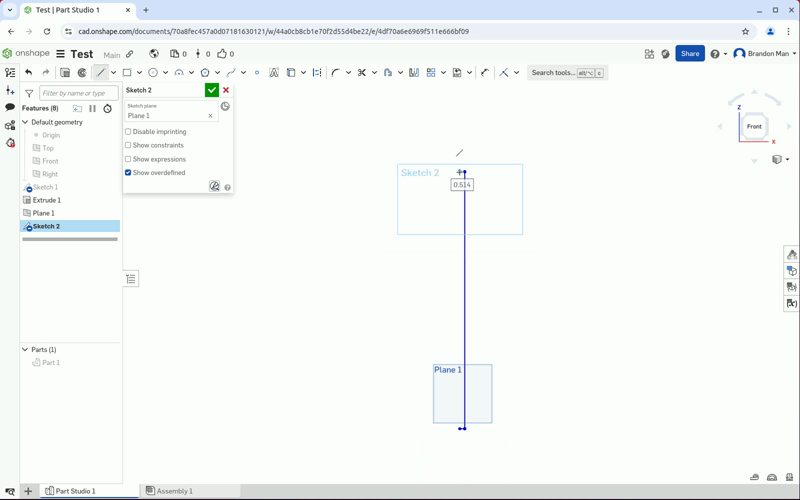
scroll(-6)
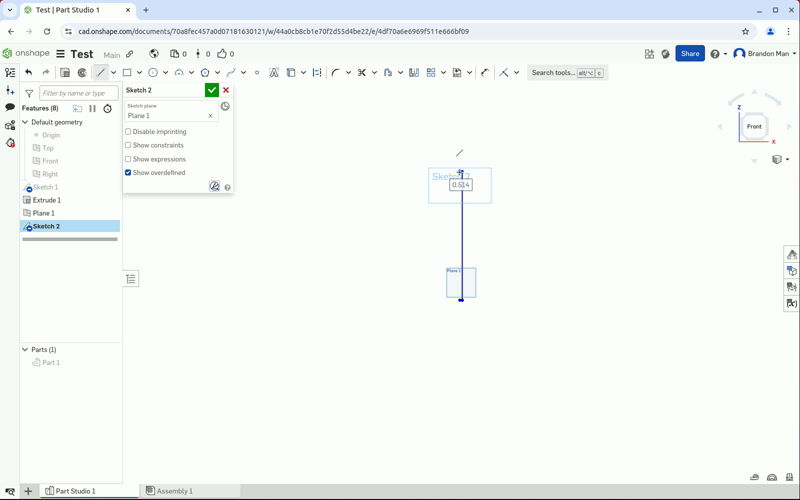
key_up(shift)
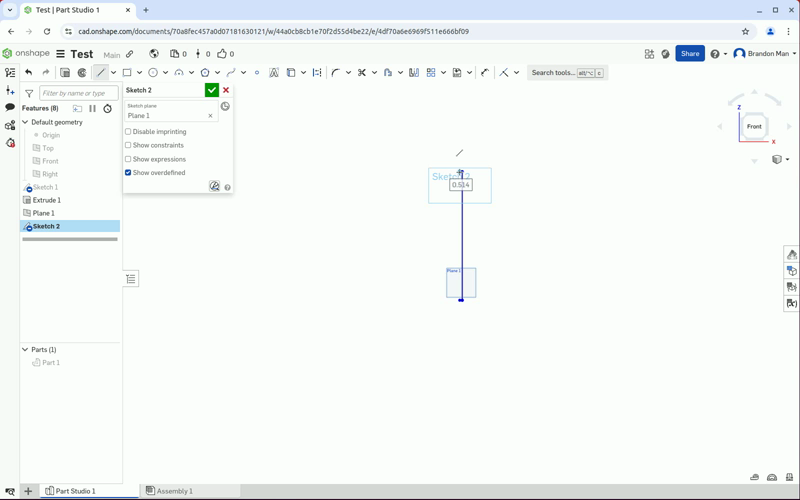
key_down(shift)
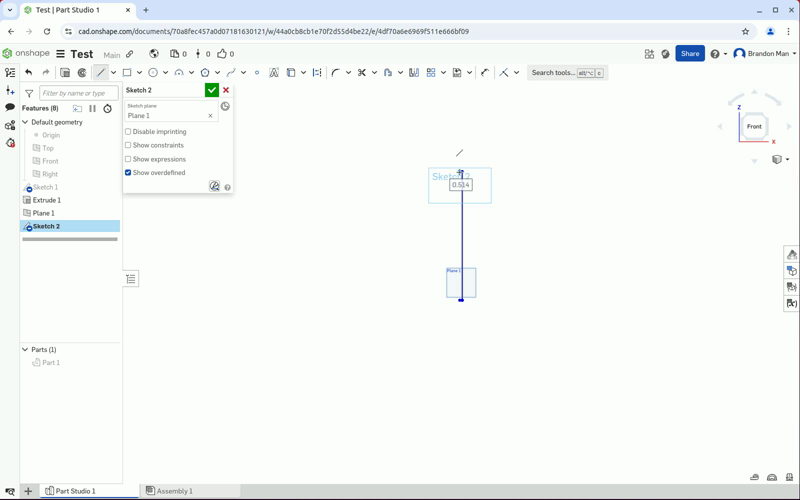
mouse_move(459, 300)
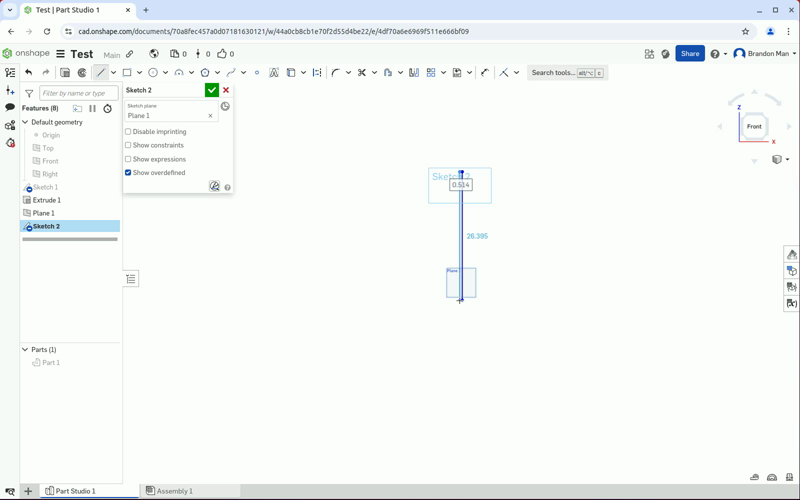
scroll(6)
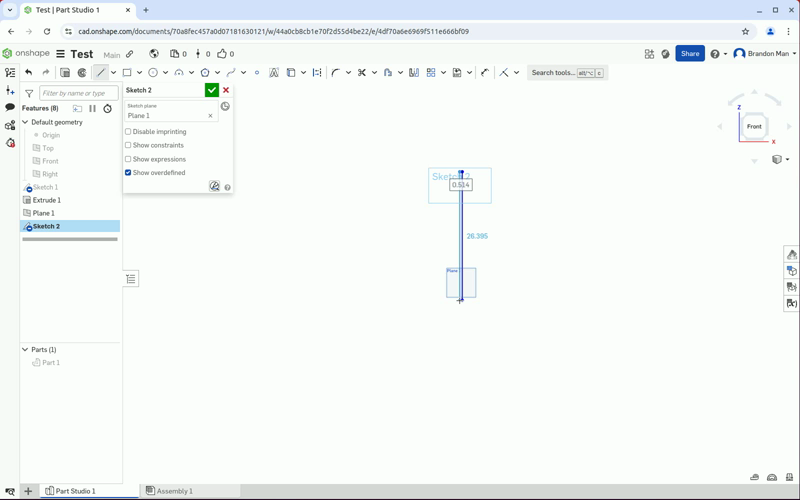
scroll(6)
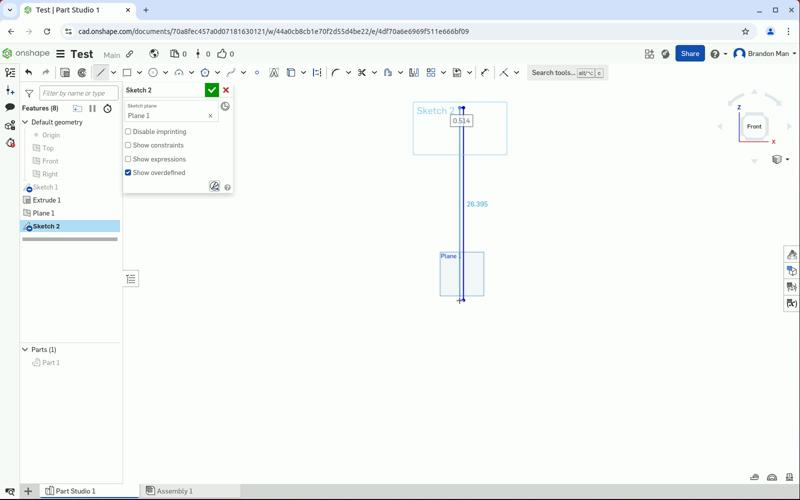
scroll(6)
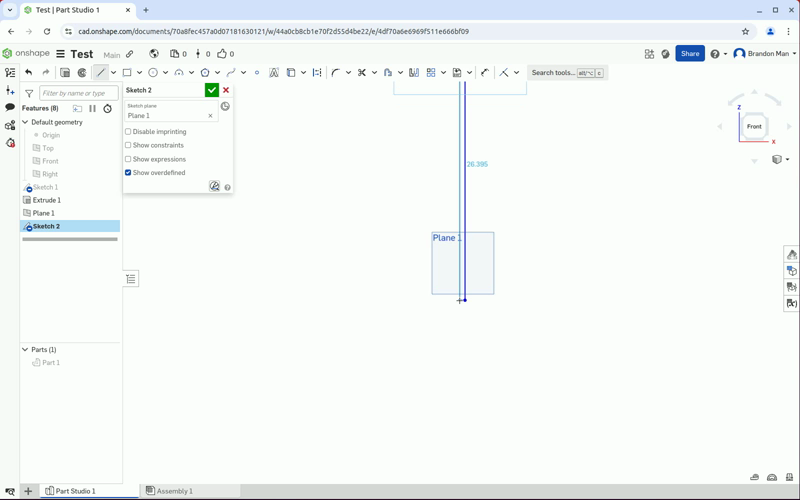
scroll(6)
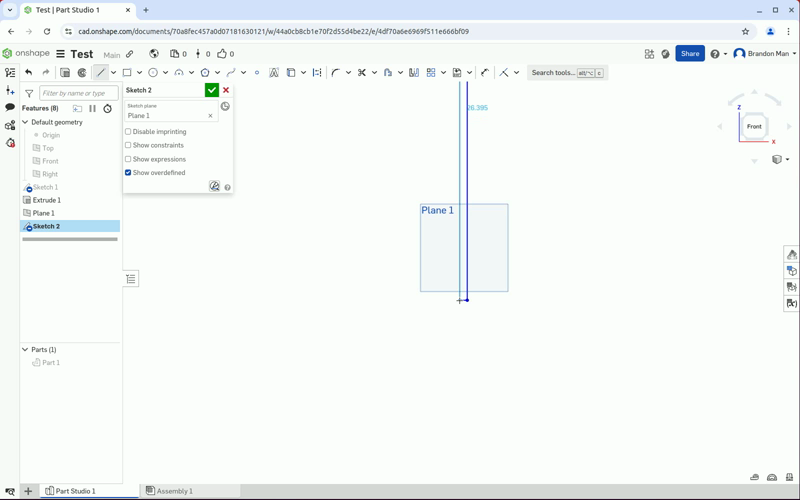
scroll(6)
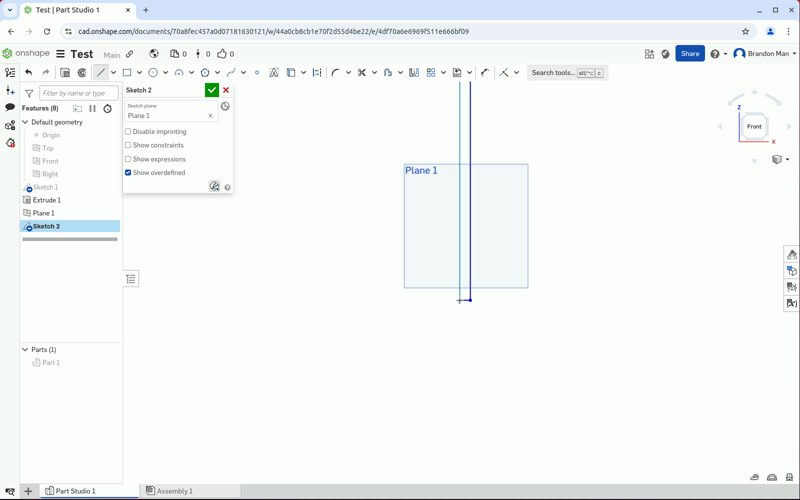
scroll(6)
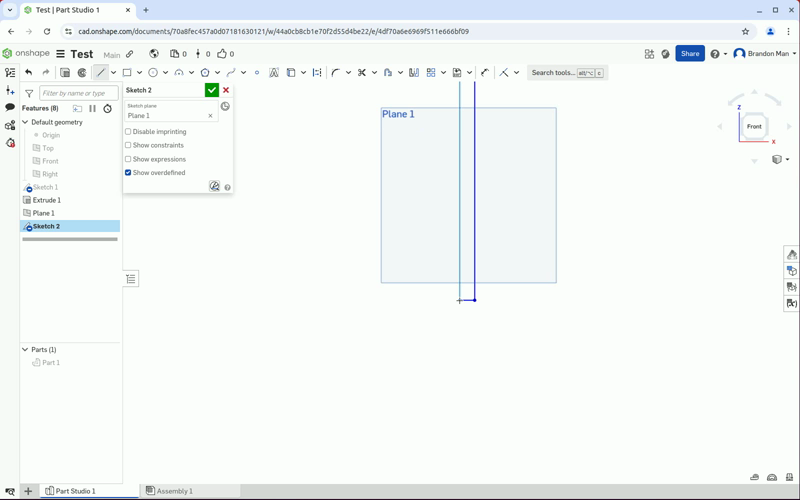
scroll(6)
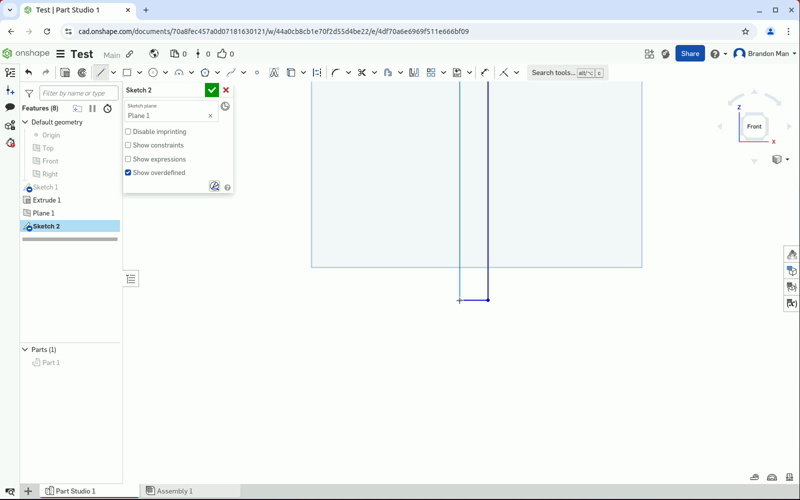
key_up(shift)
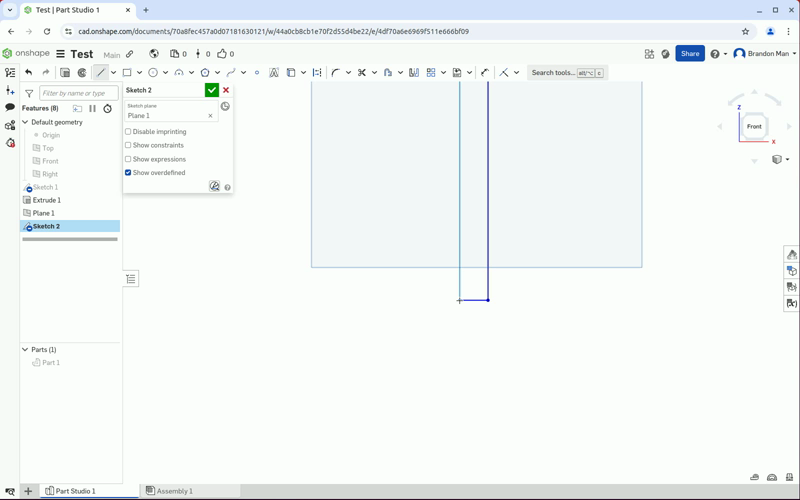
click(459, 300)
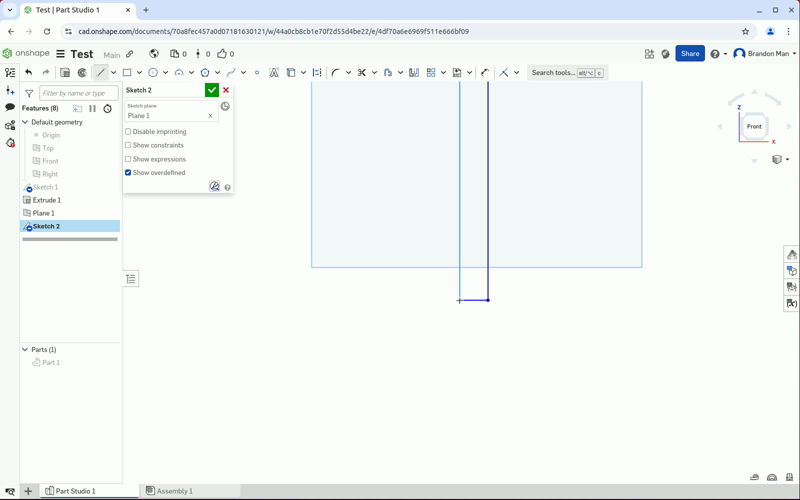
scroll(-6)
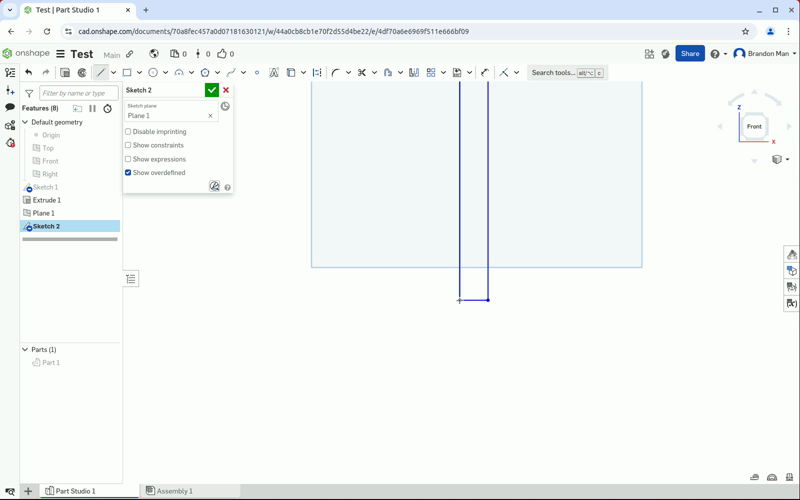
scroll(-6)
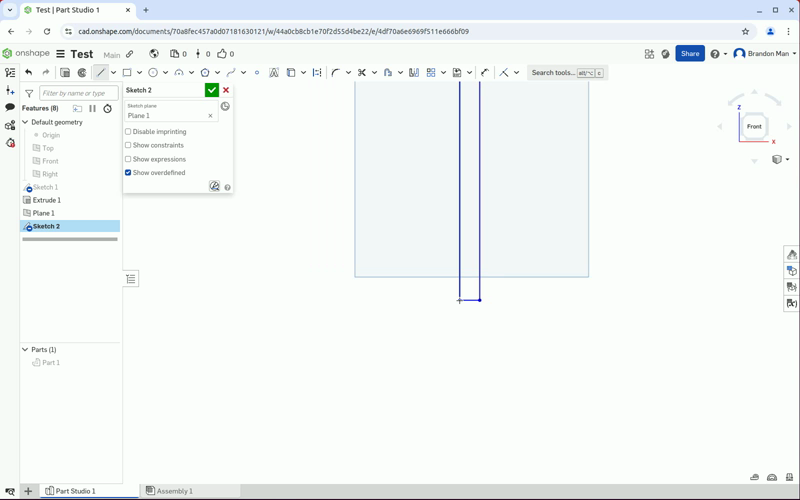
scroll(-6)
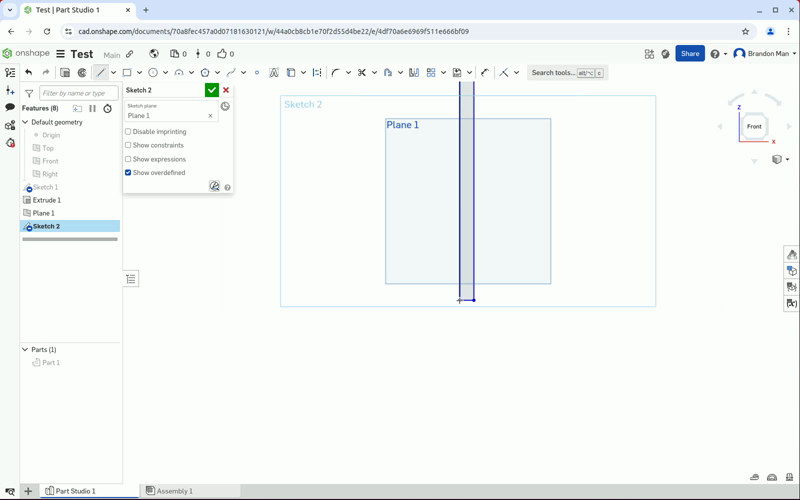
scroll(-6)
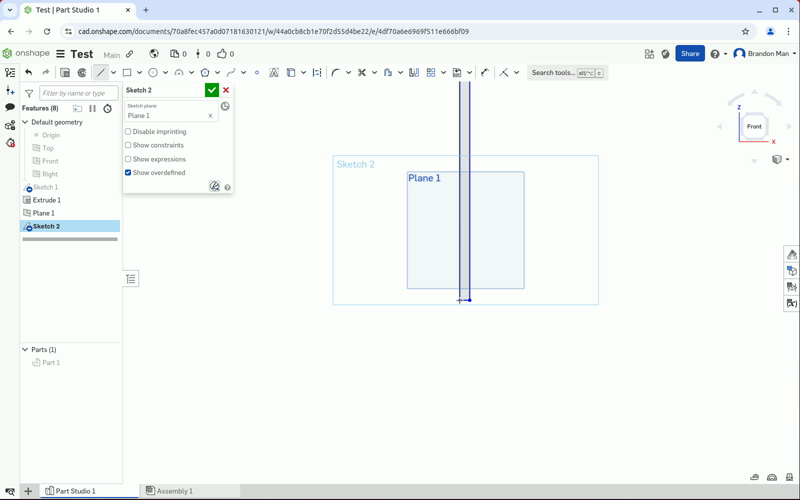
scroll(-6)
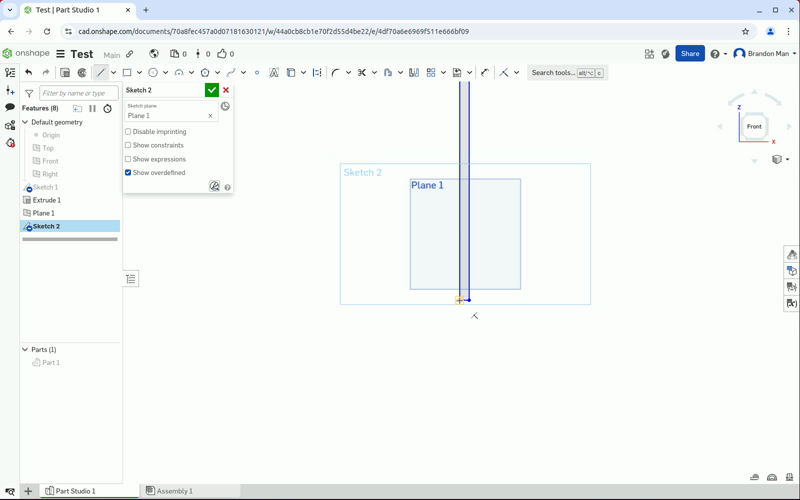
scroll(-6)
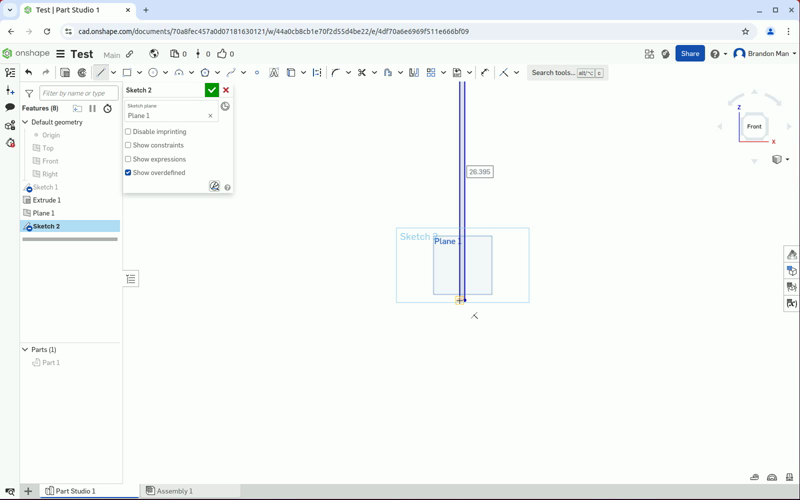
scroll(-6)
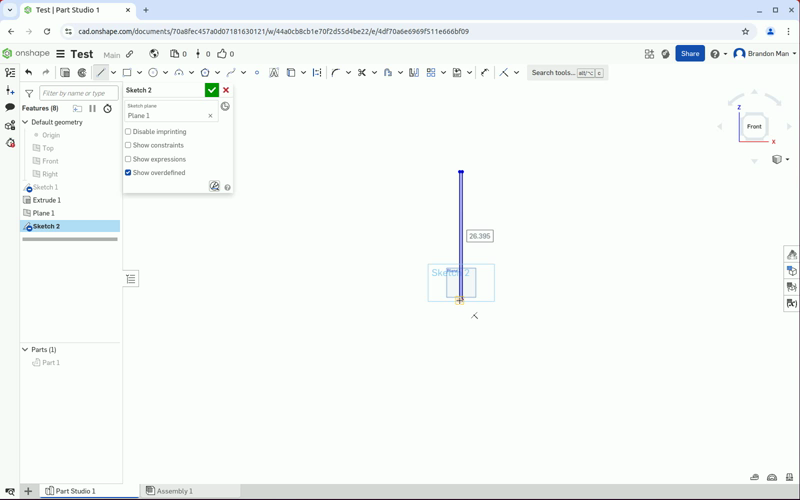
key(esc)
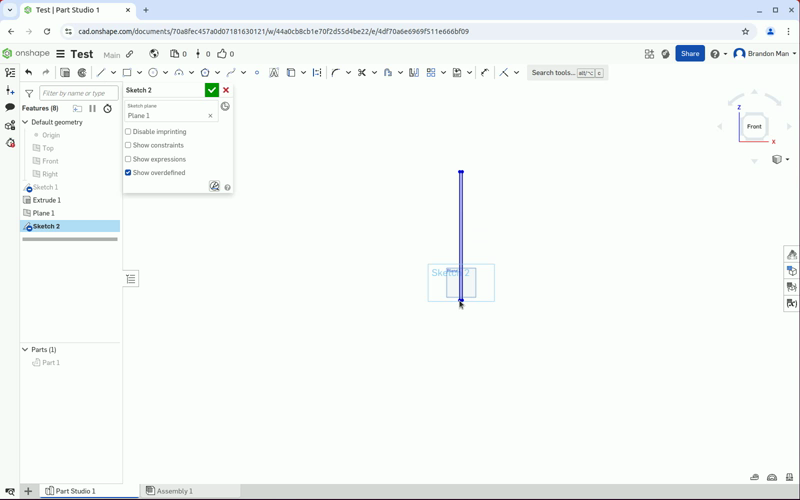
mouse_move(460, 283)
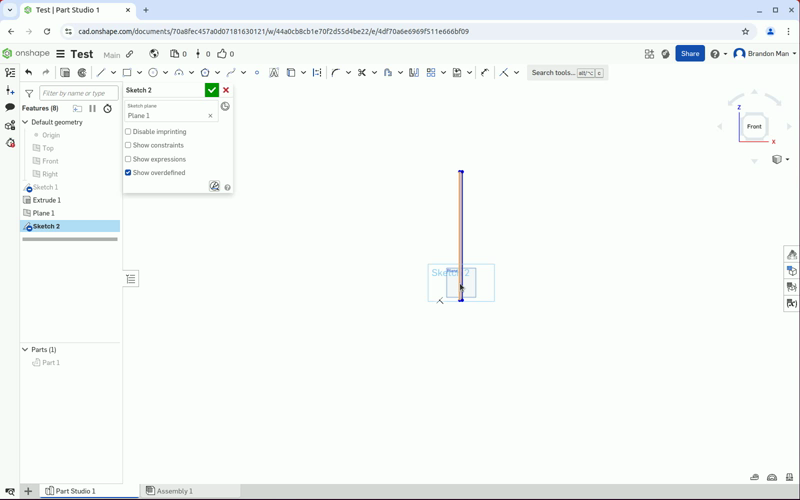
scroll(6)
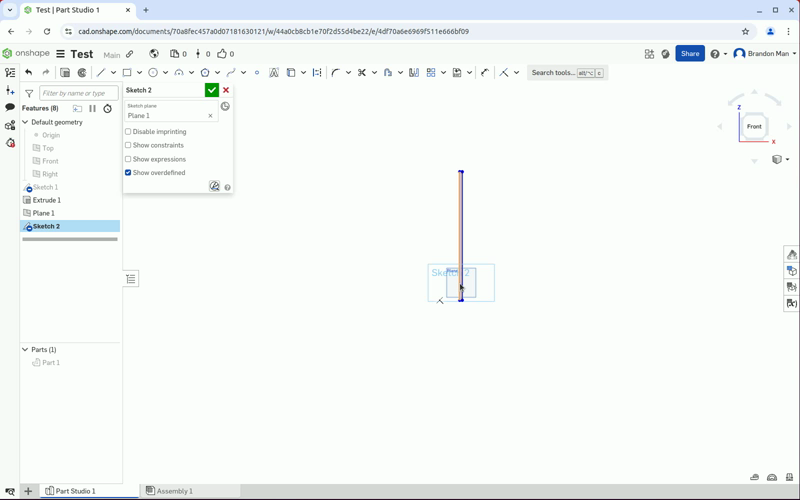
scroll(6)
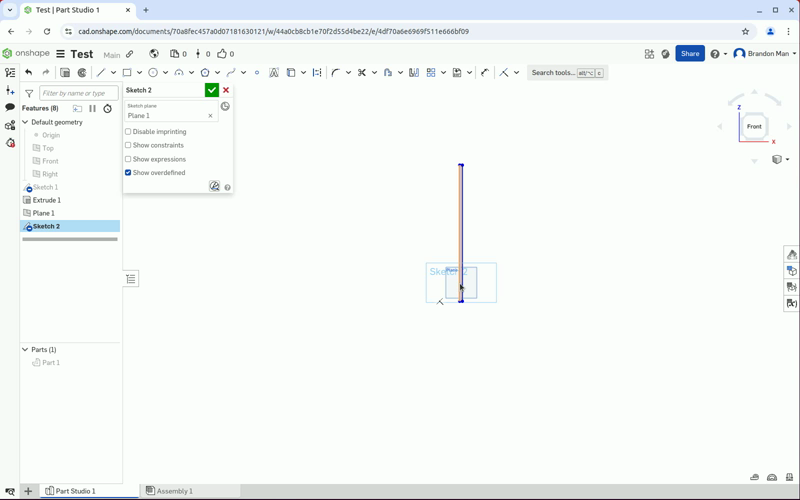
scroll(6)
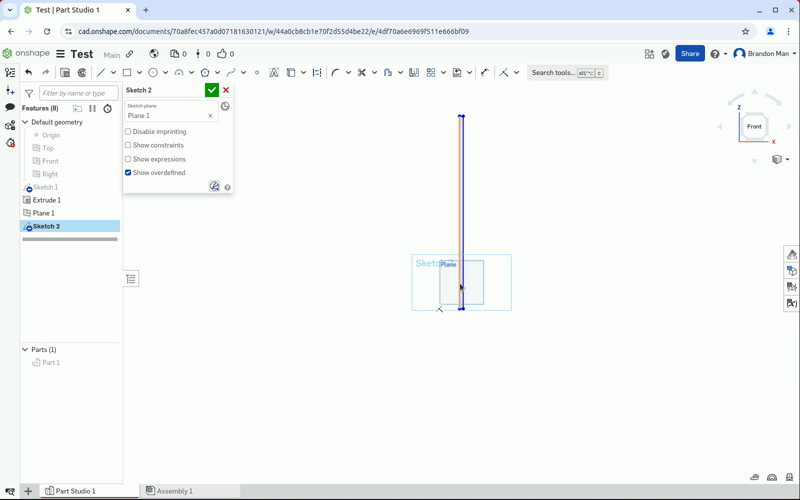
scroll(6)
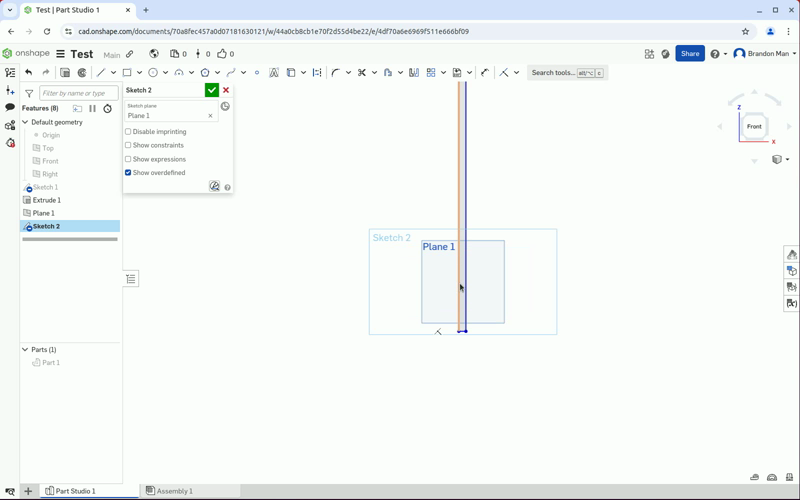
scroll(6)
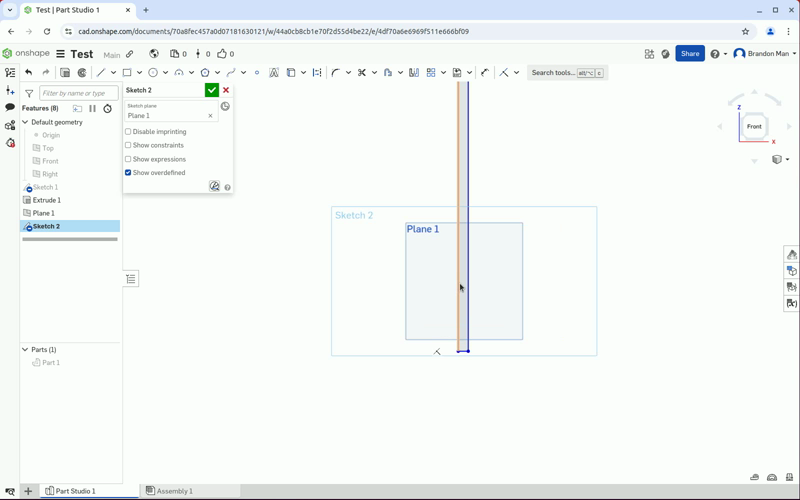
scroll(6)
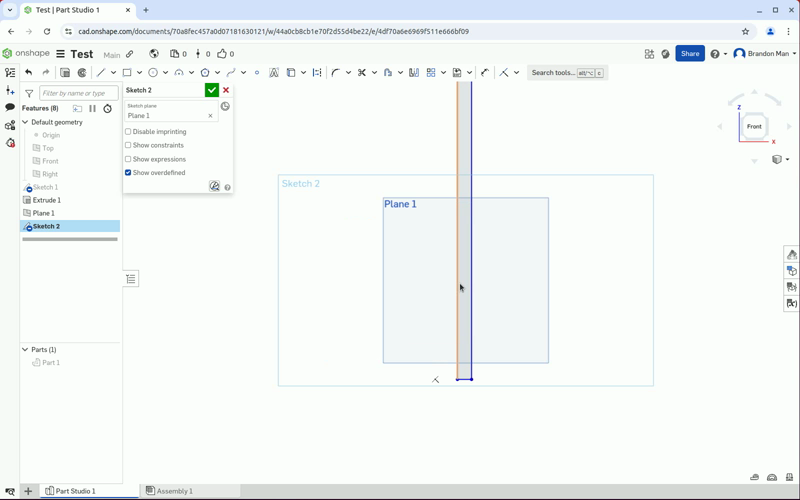
scroll(6)
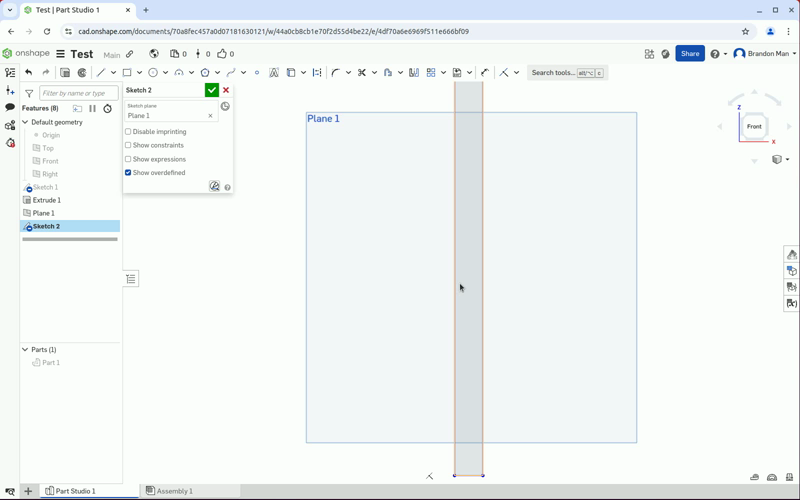
click(460, 283)
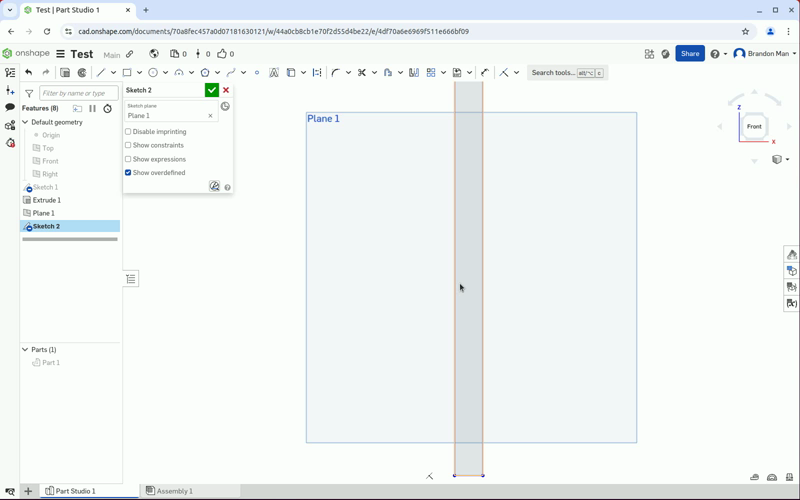
scroll(-6)
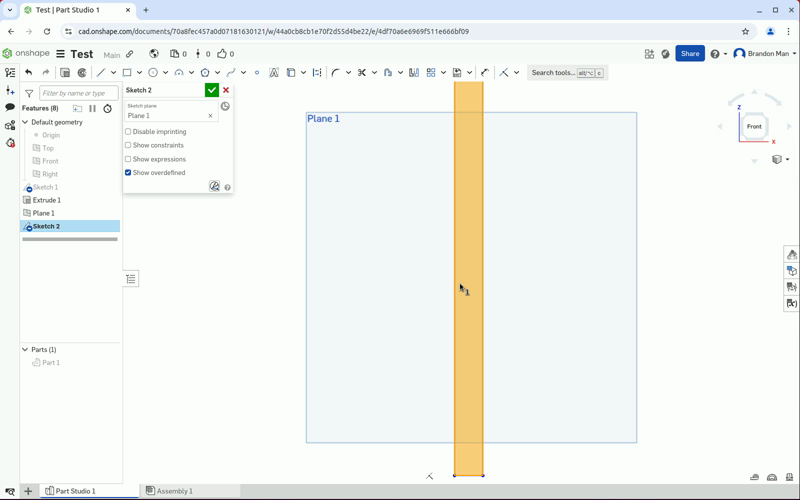
scroll(-6)
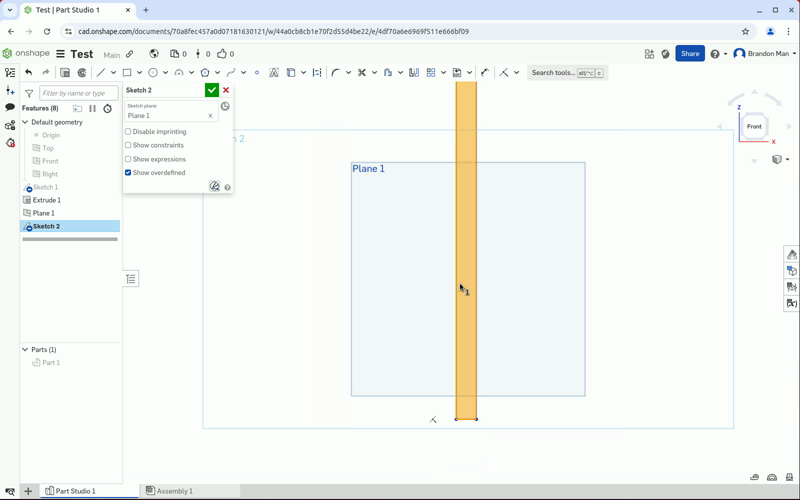
scroll(-6)
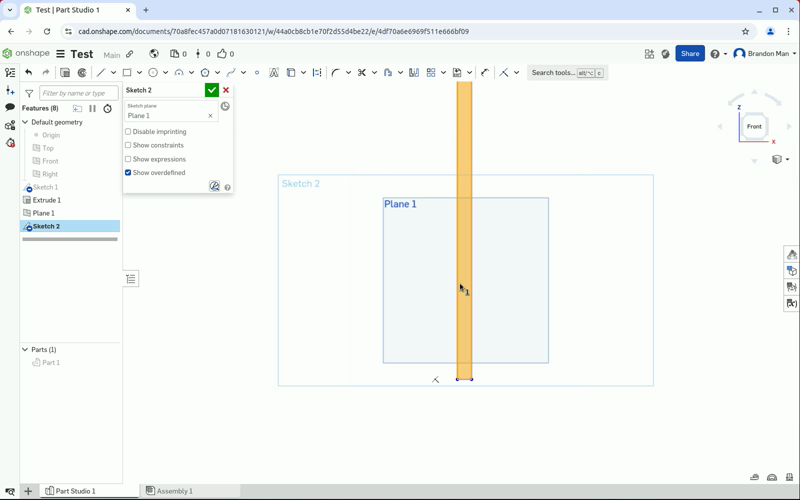
scroll(-6)
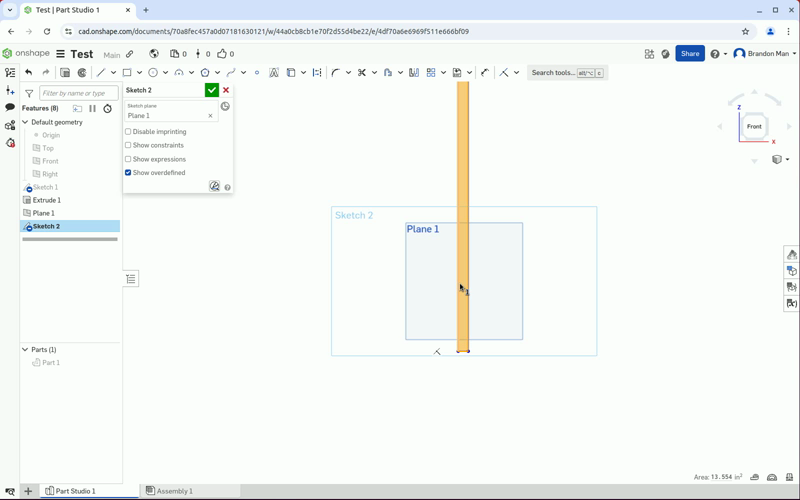
scroll(-6)
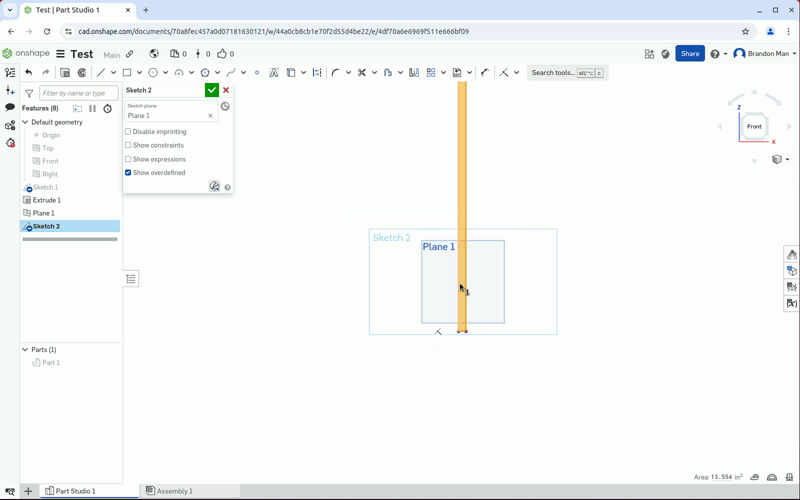
scroll(-6)
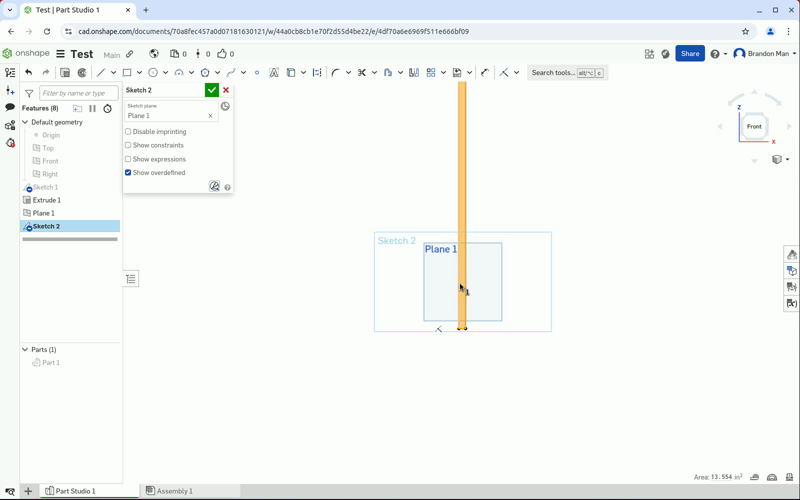
scroll(-6)
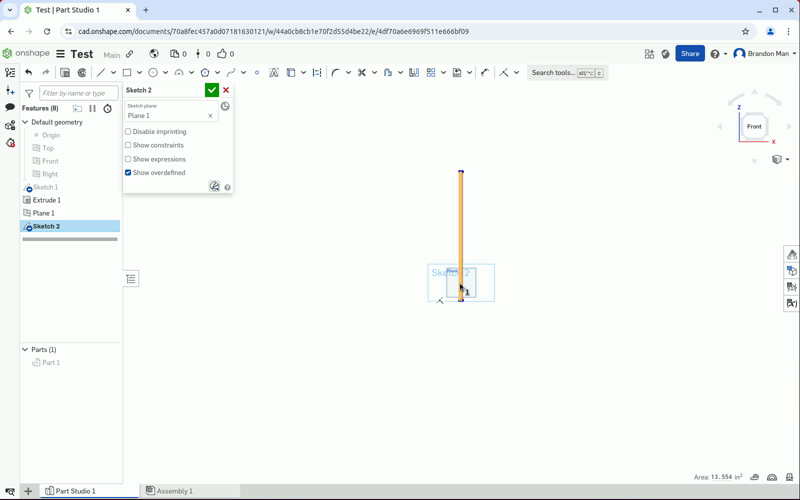
mouse_move(73, 352)
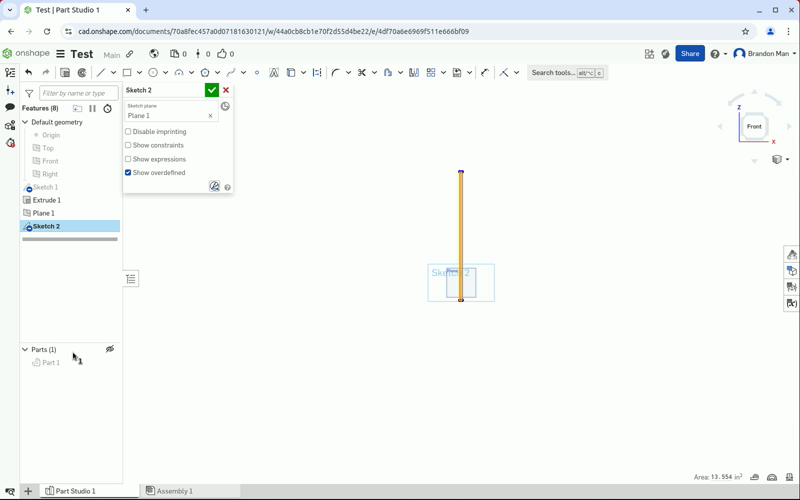
key(shift+y)
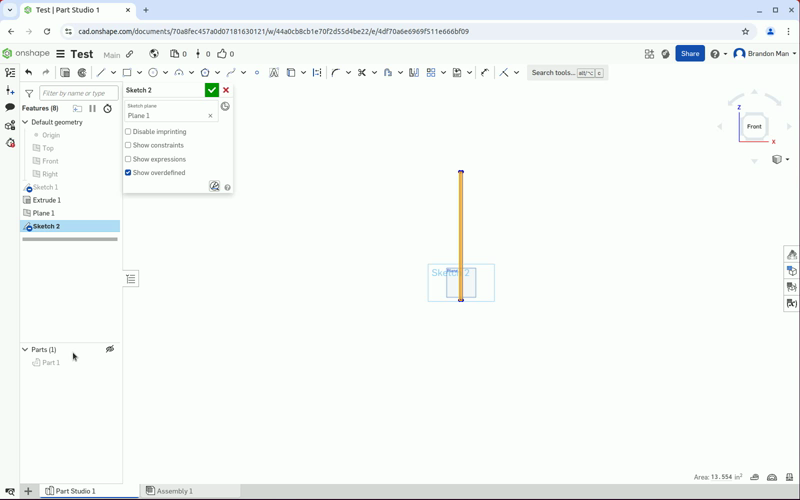
key(shift+e)
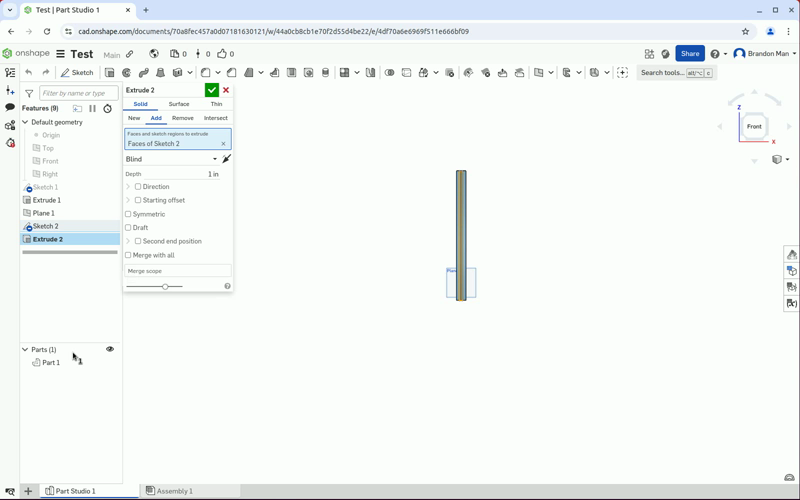
mouse_move(143, 106)
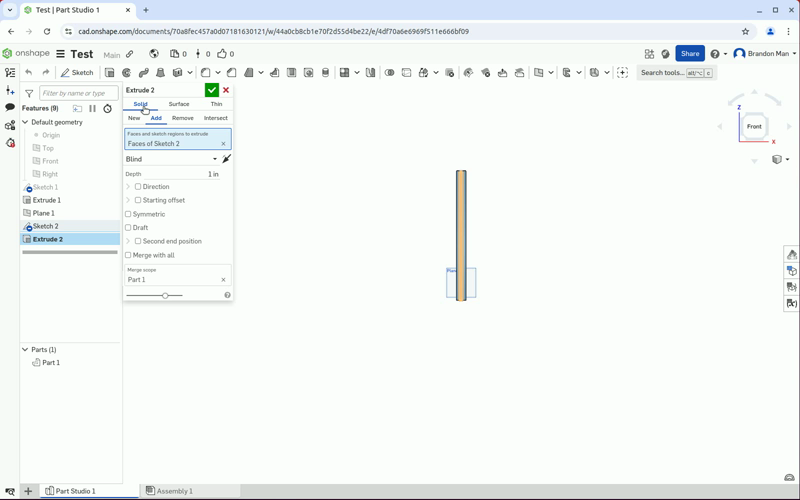
click(143, 106)
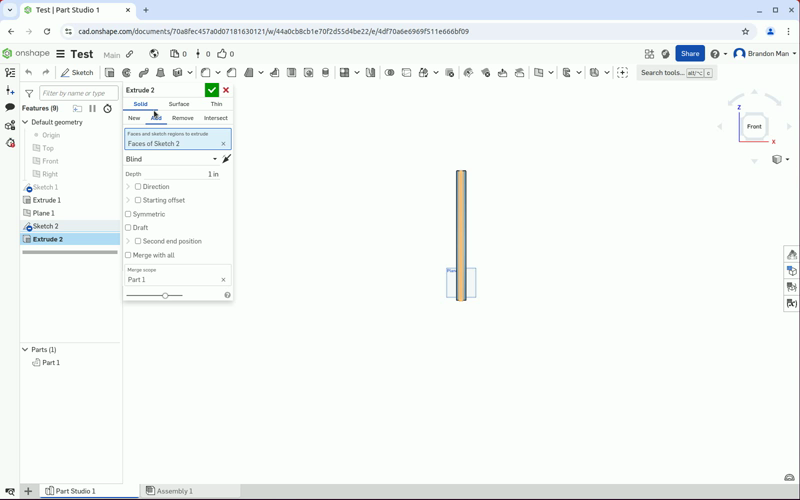
mouse_move(186, 120)
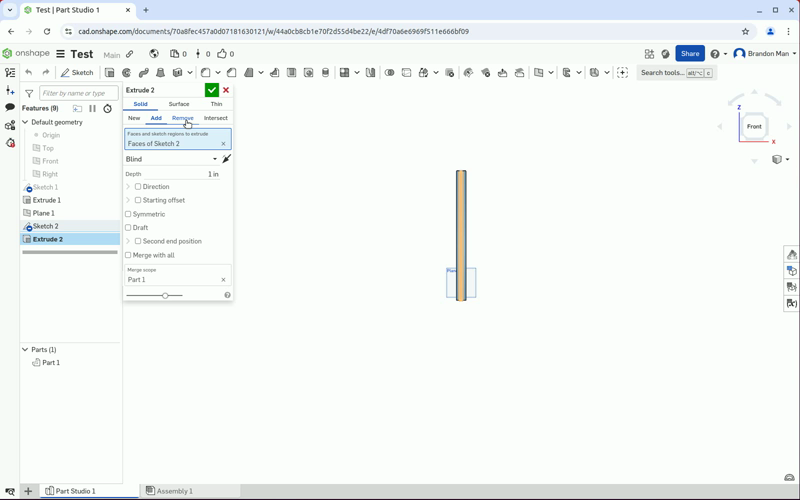
click(186, 120)
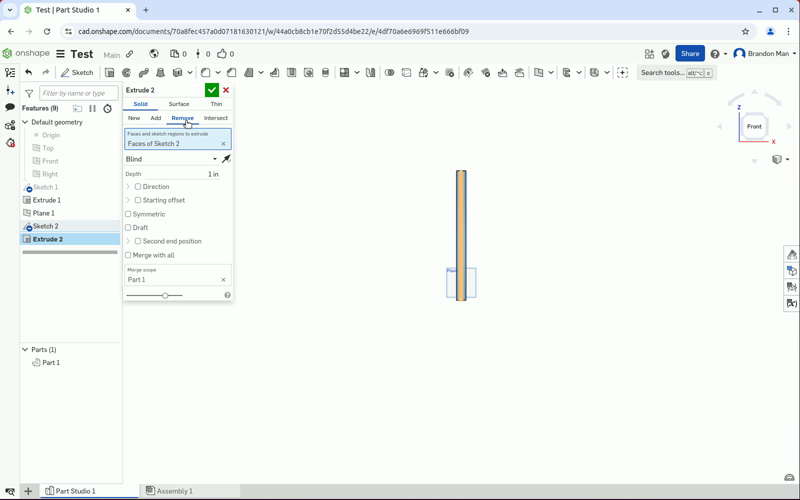
key(tab, 4)
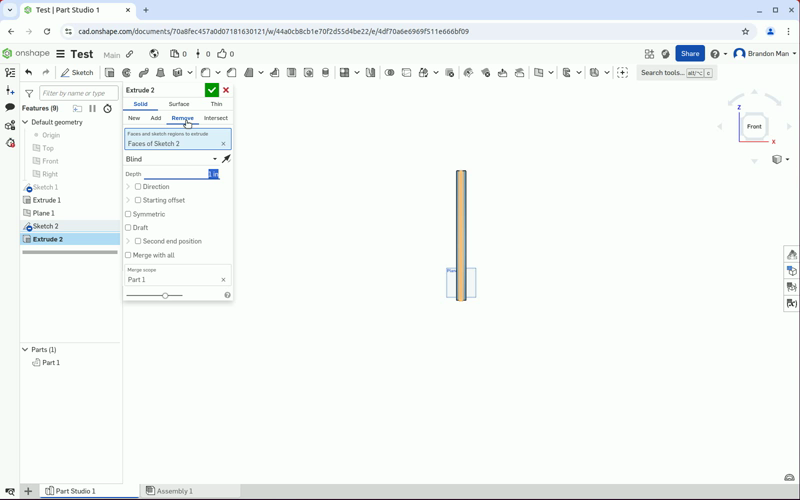
text(2.407)
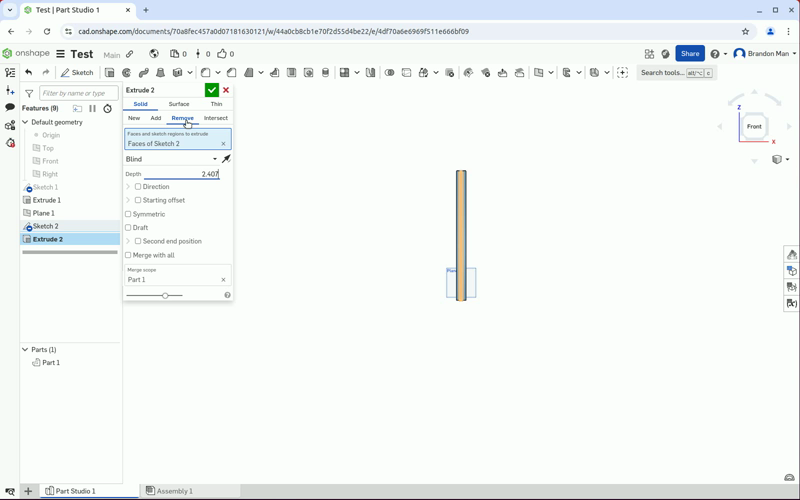
key(tab, 6)
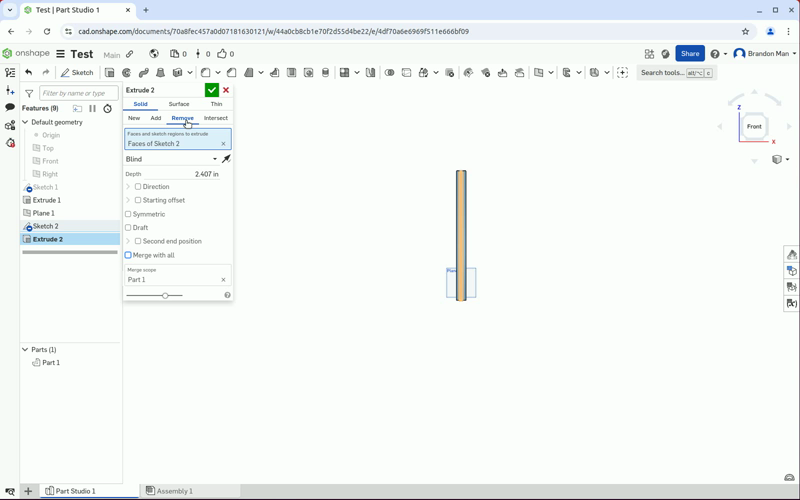
key(space)
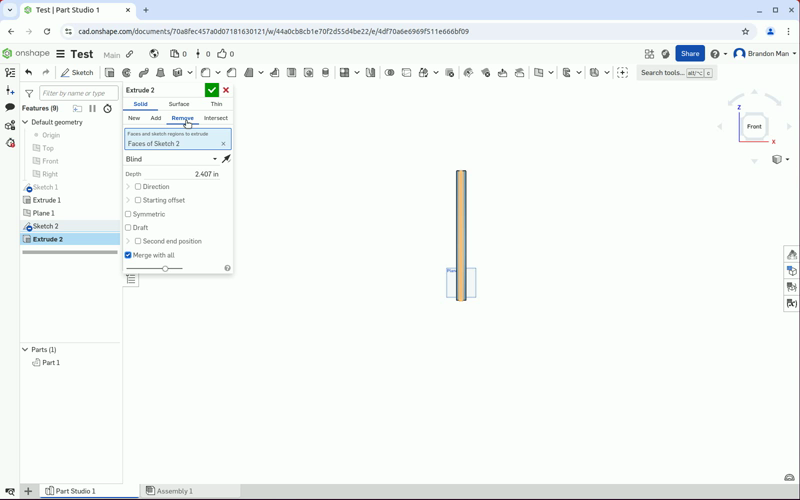
key(enter)
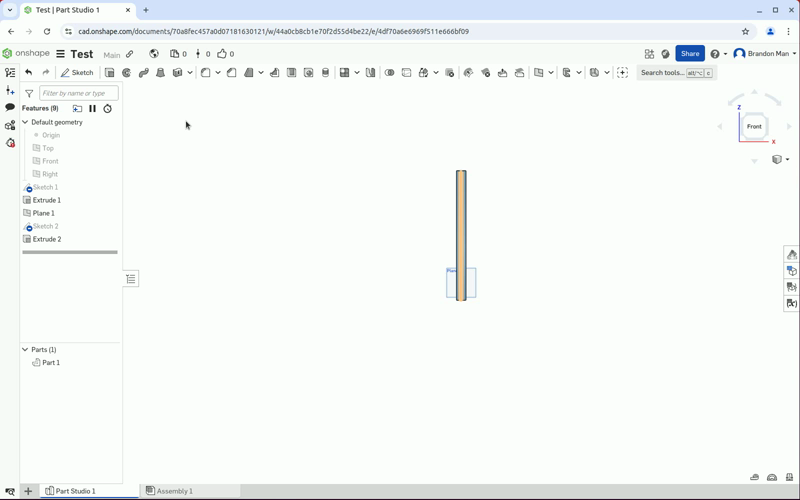
key(shift+h)
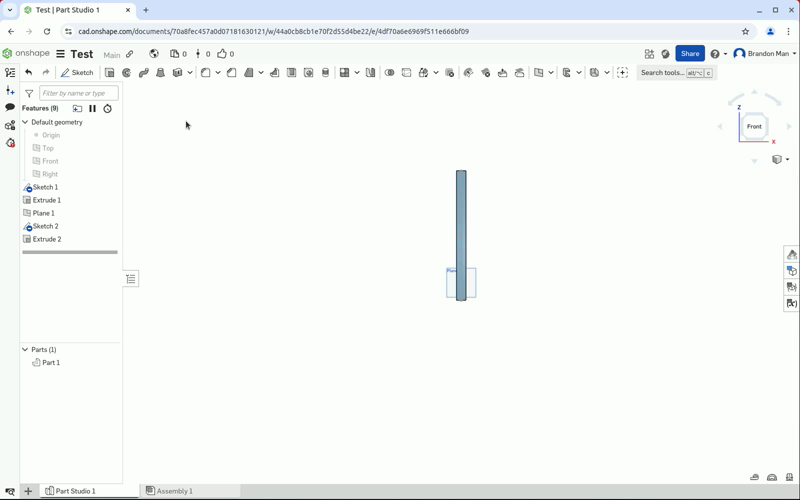
key(shift+h)
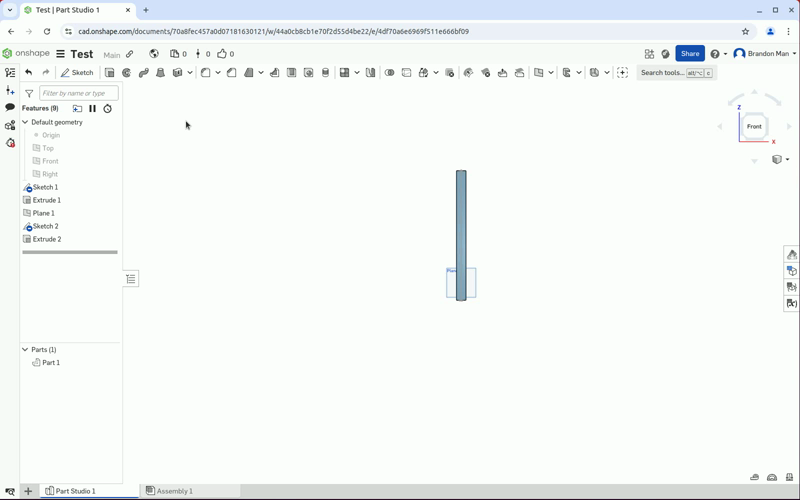
key(shift+7)
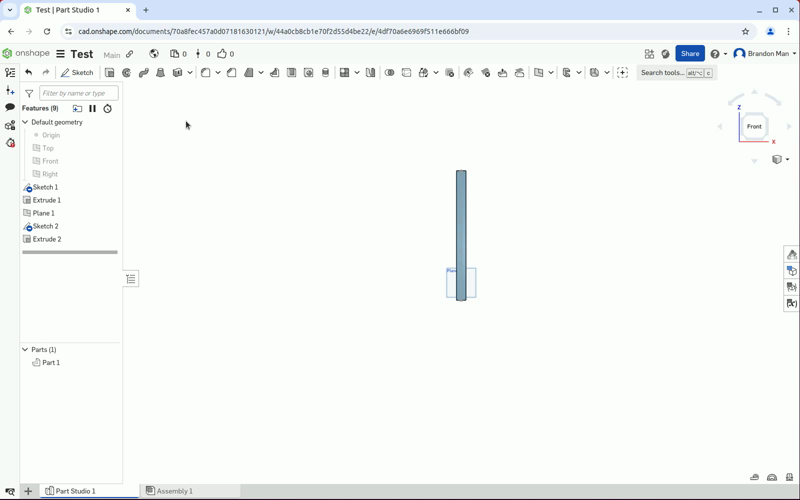
key(left, 2)
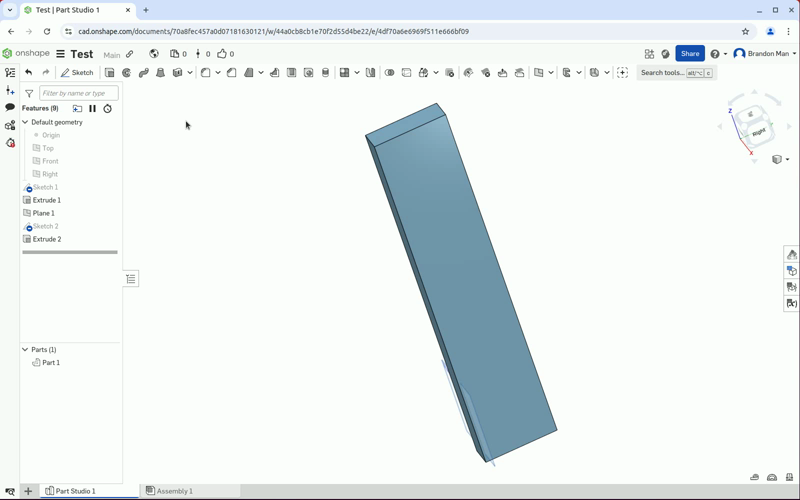
key(down, 2)
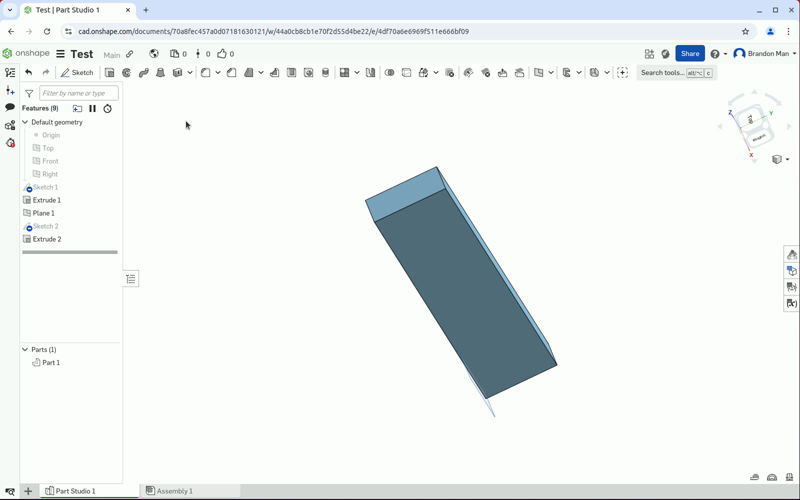
key(up, 2)
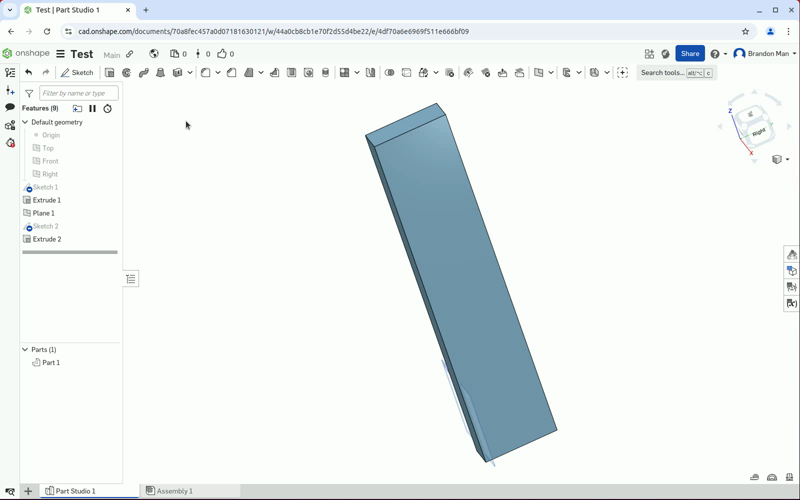
key(right, 2)
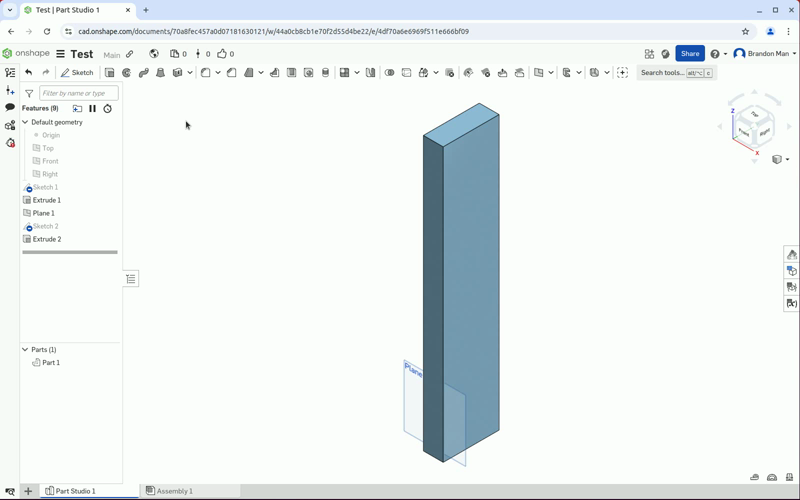
mouse_move(73, 189)
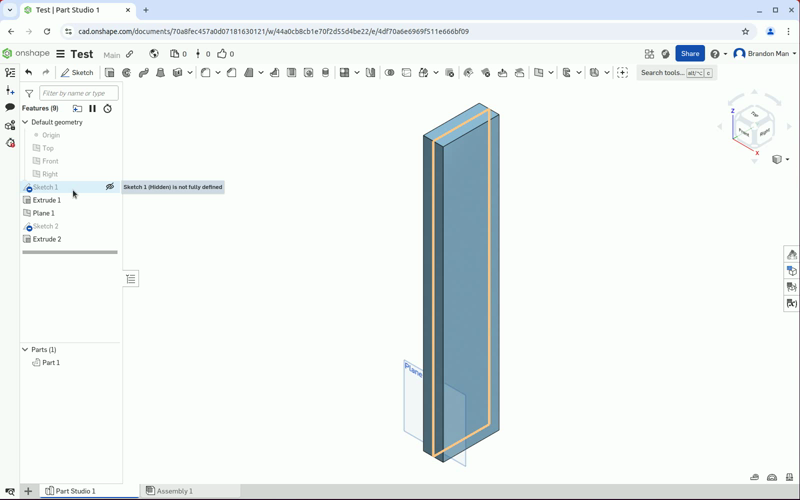
click(73, 189)